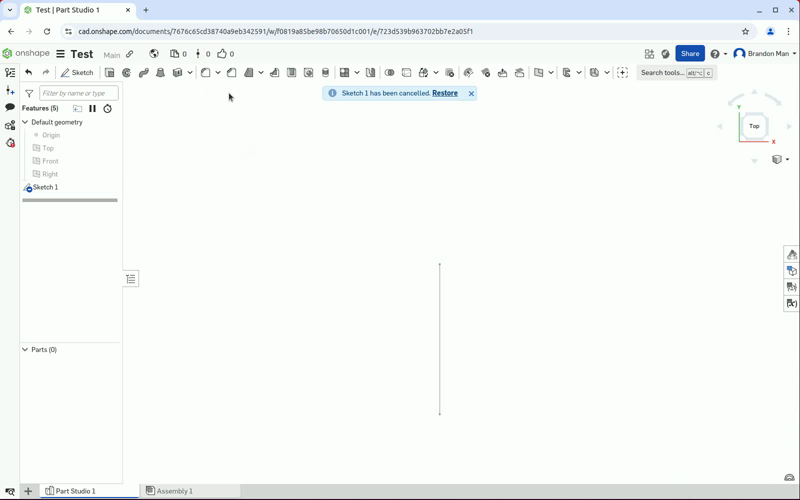
key(shift+h)
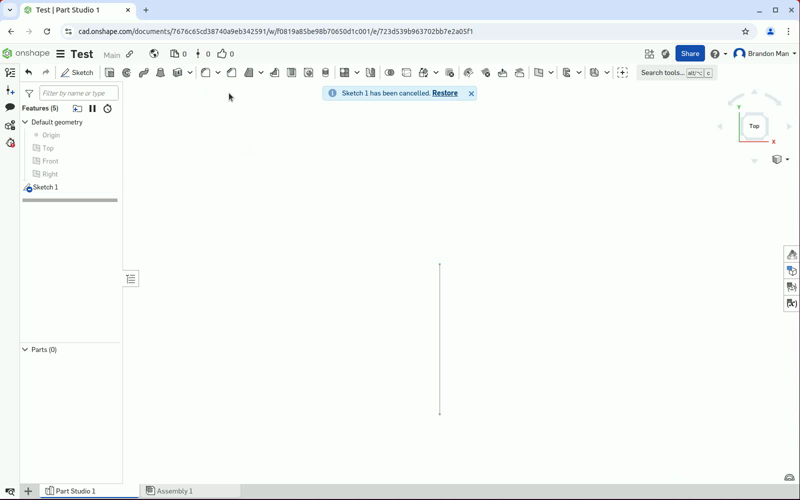
key(shift+s)
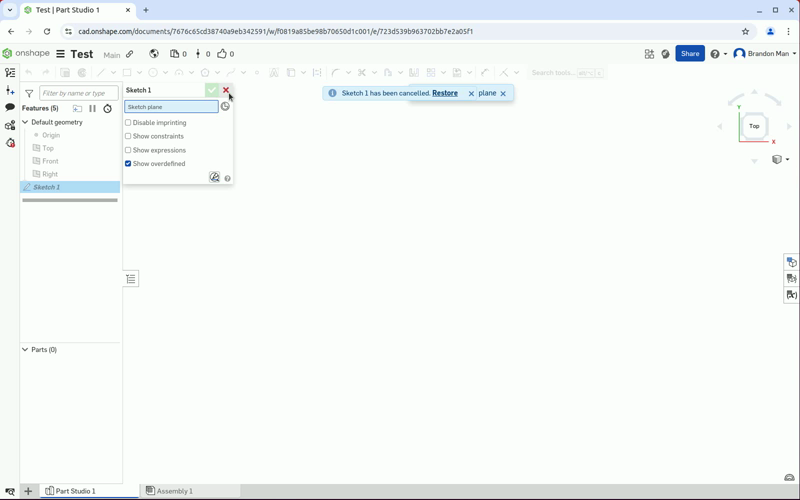
mouse_move(73, 150)
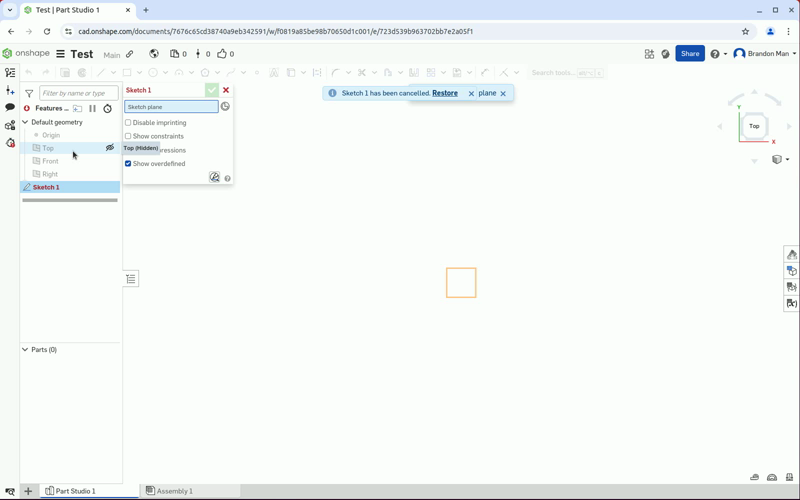
click(73, 150)
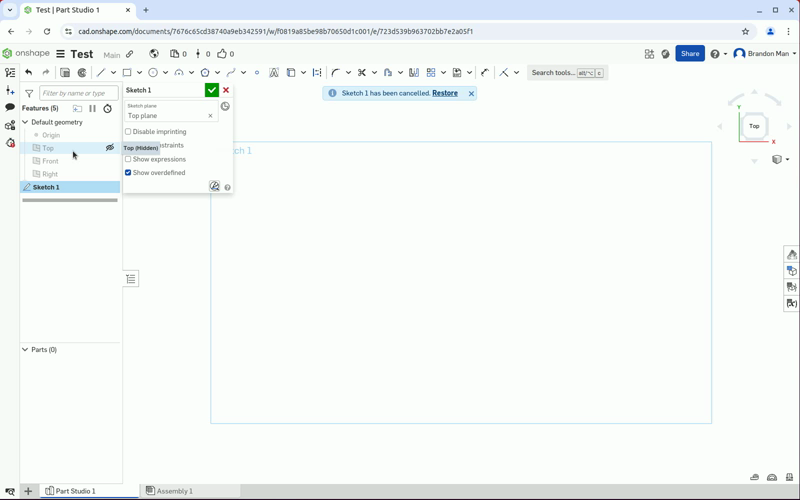
mouse_move(73, 352)
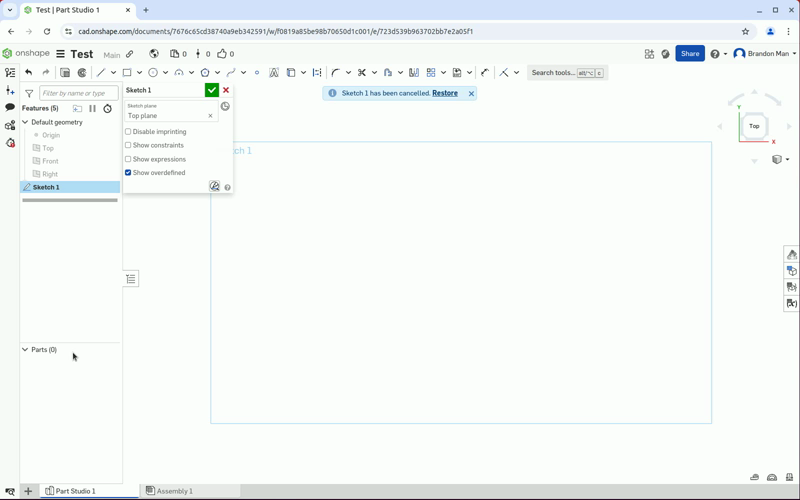
key(y)
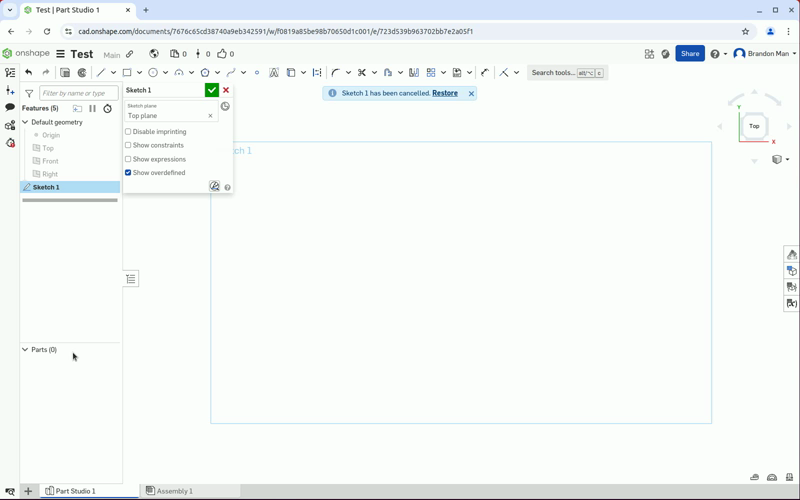
key(l)
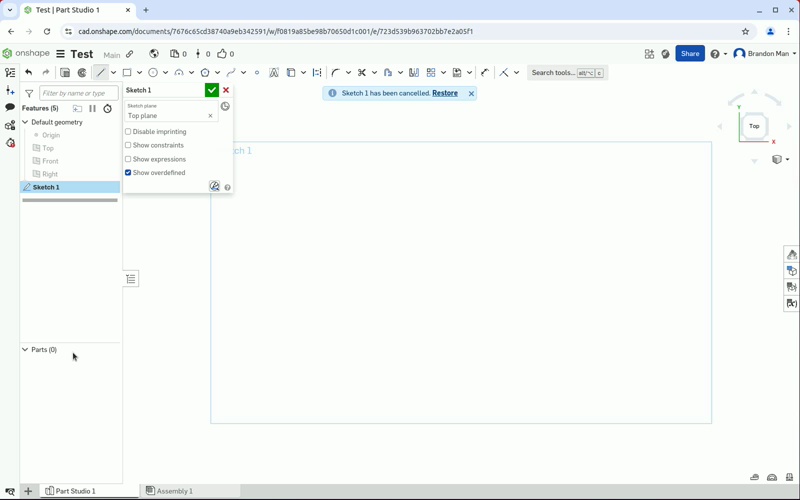
key_down(shift)
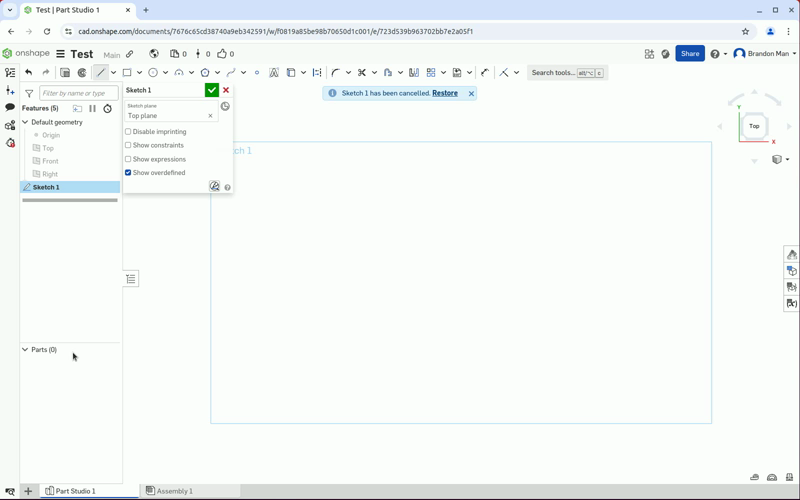
mouse_move(348, 329)
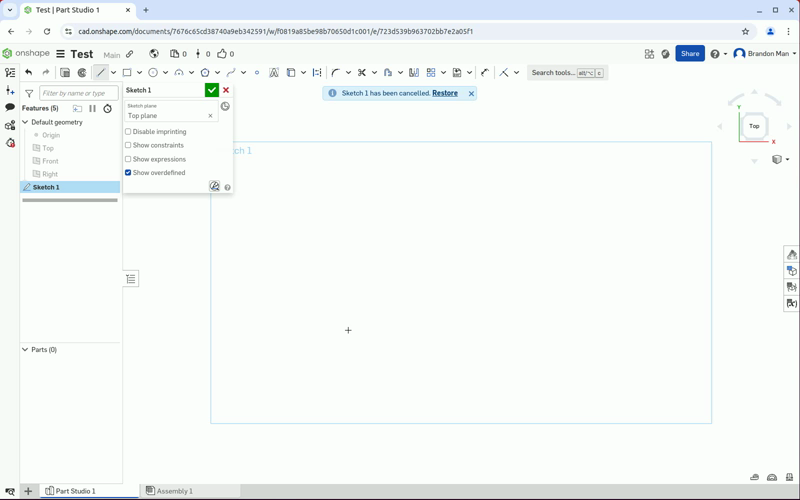
click(348, 329)
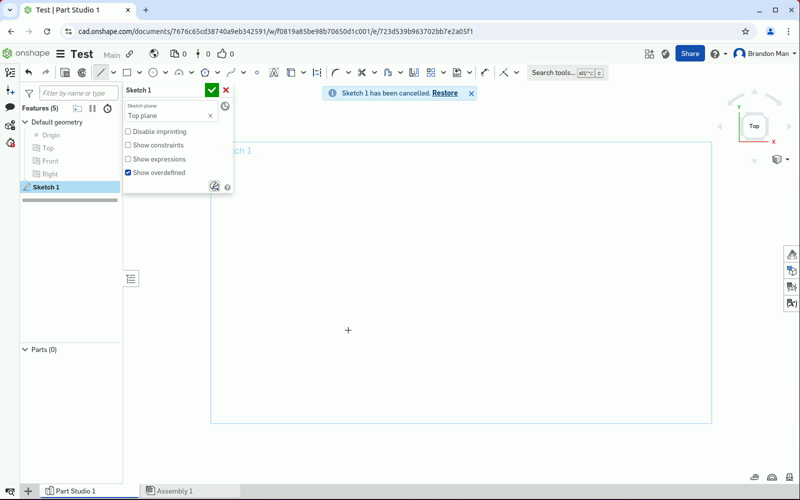
key_up(shift)
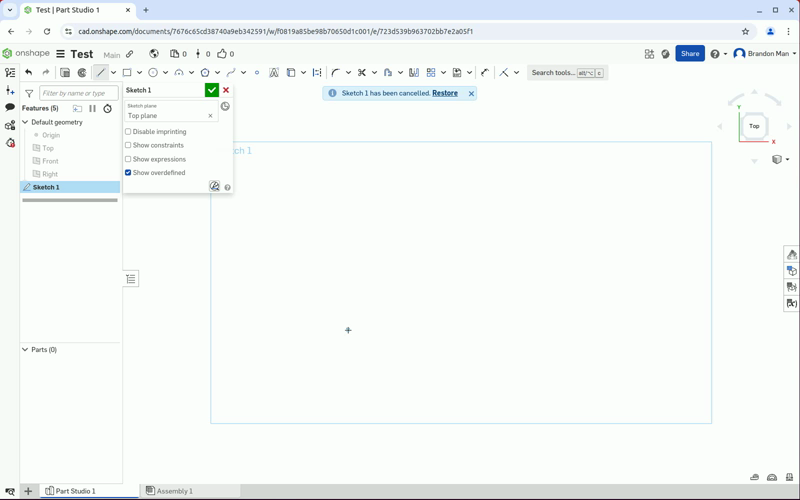
key_down(shift)
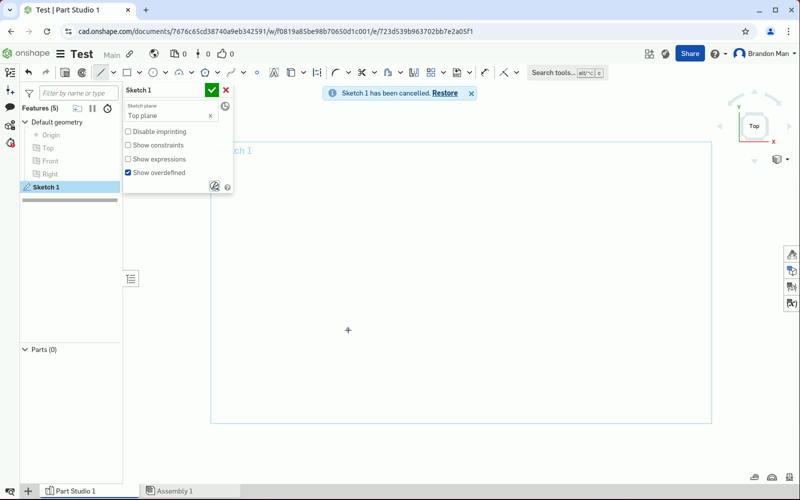
mouse_move(414, 396)
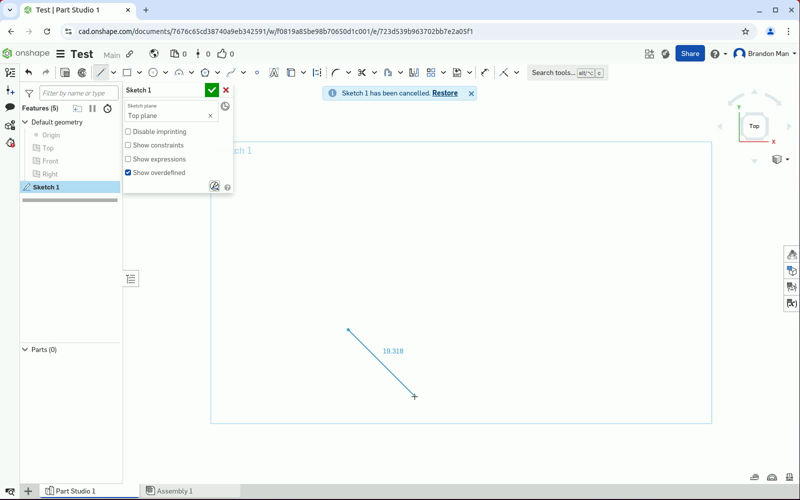
click(414, 396)
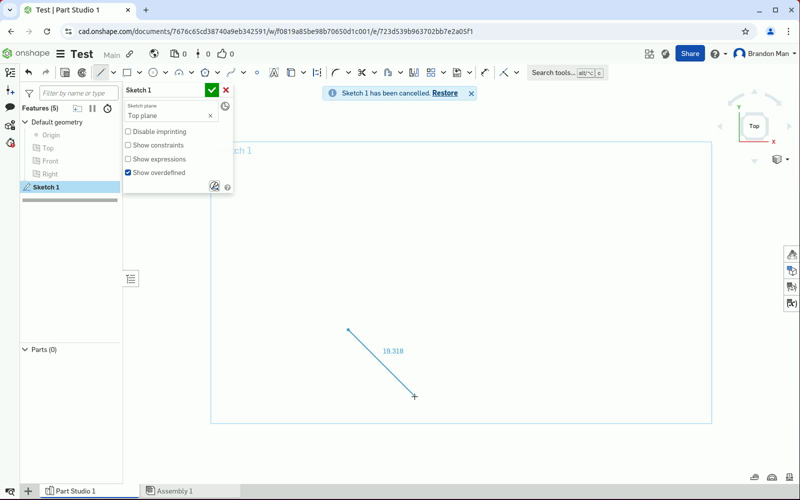
key_up(shift)
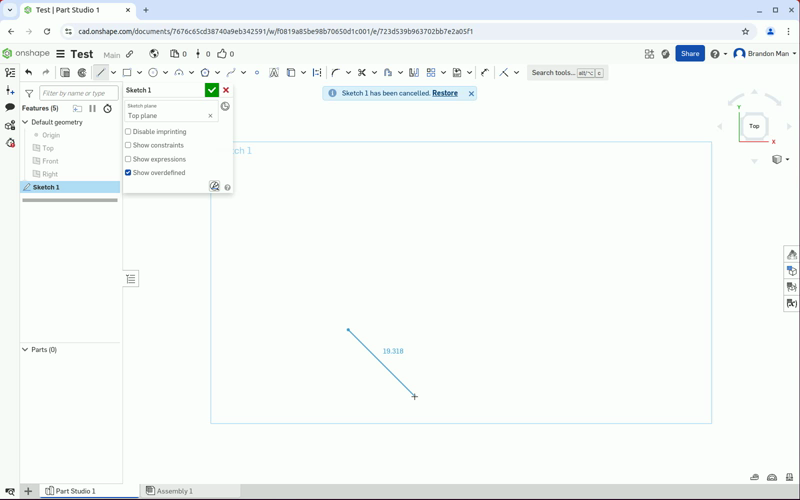
key_down(shift)
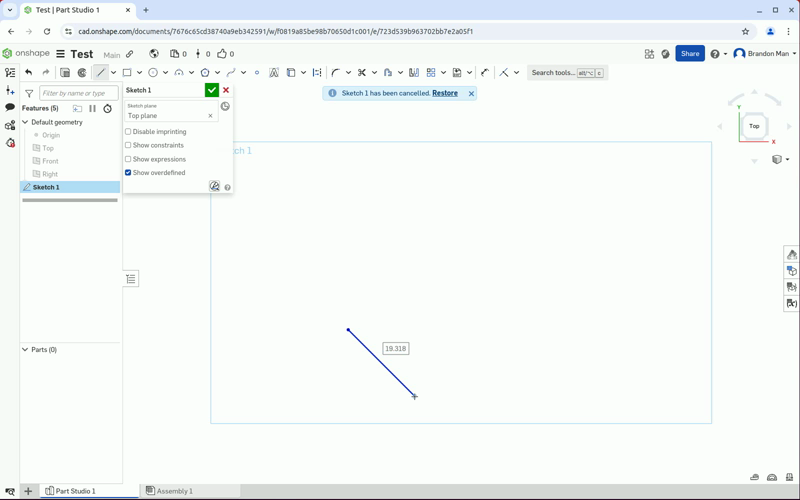
mouse_move(460, 283)
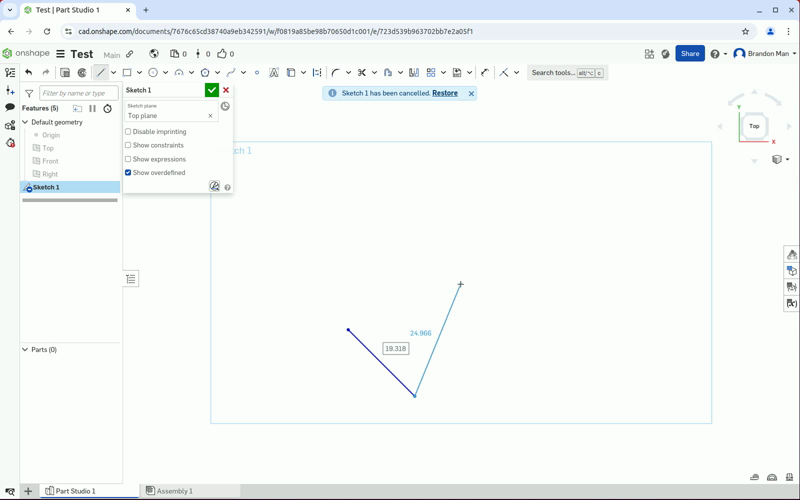
click(460, 283)
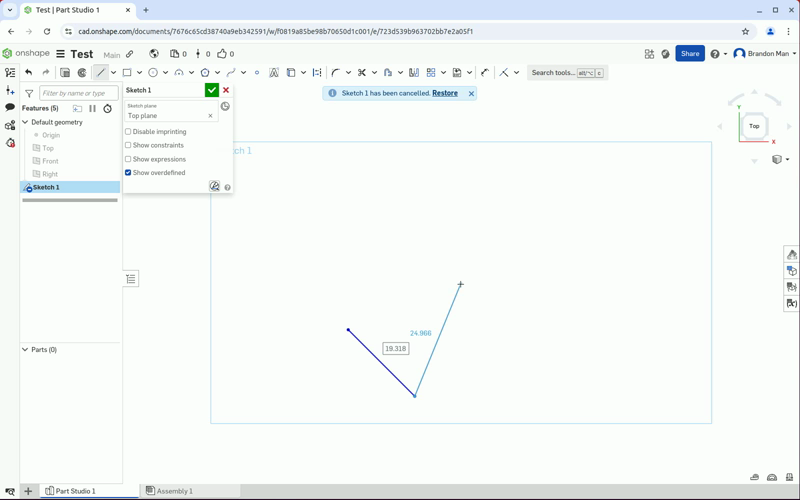
key_up(shift)
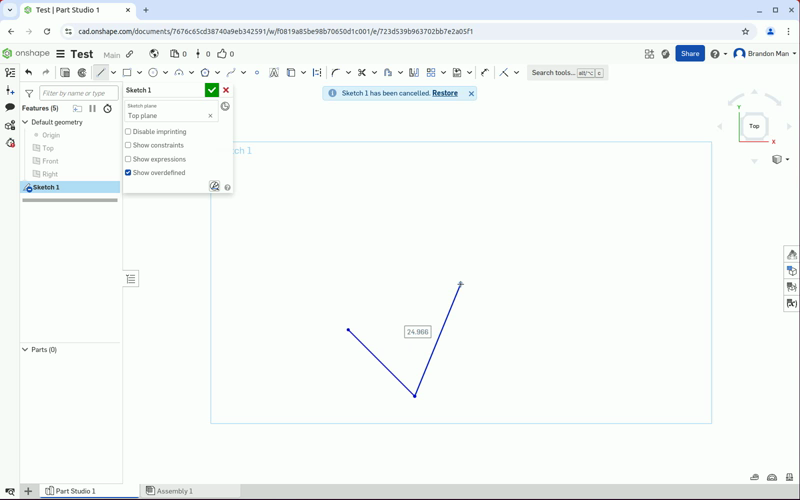
key_down(shift)
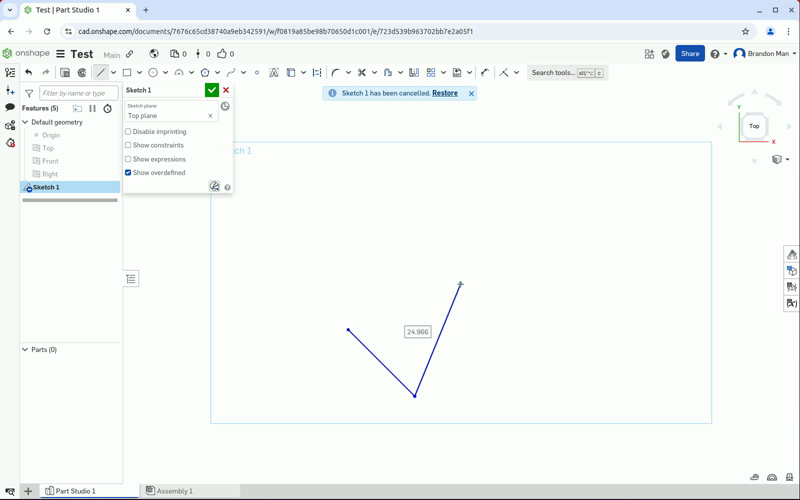
mouse_move(348, 329)
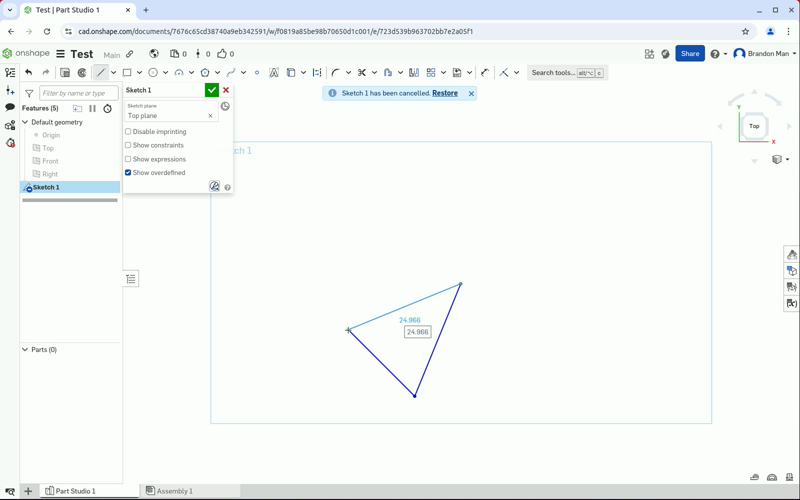
key_up(shift)
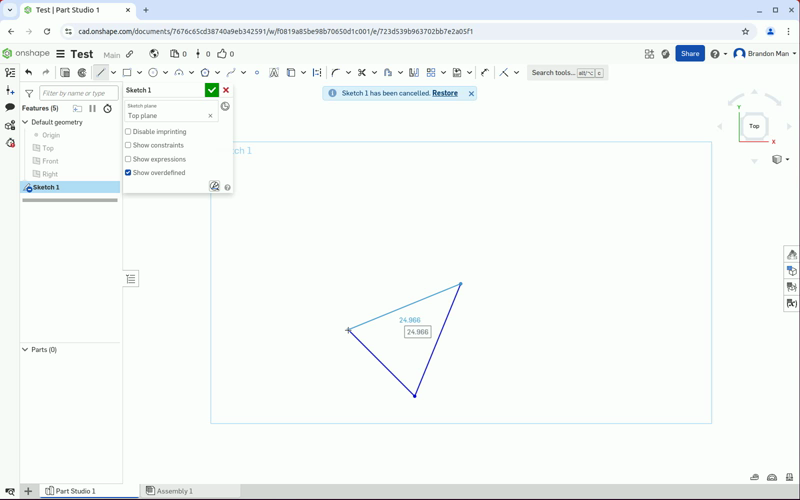
click(348, 329)
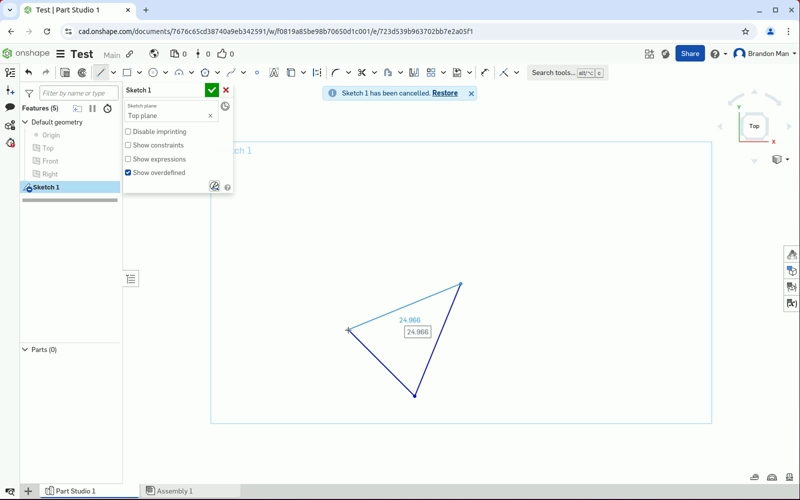
key(esc)
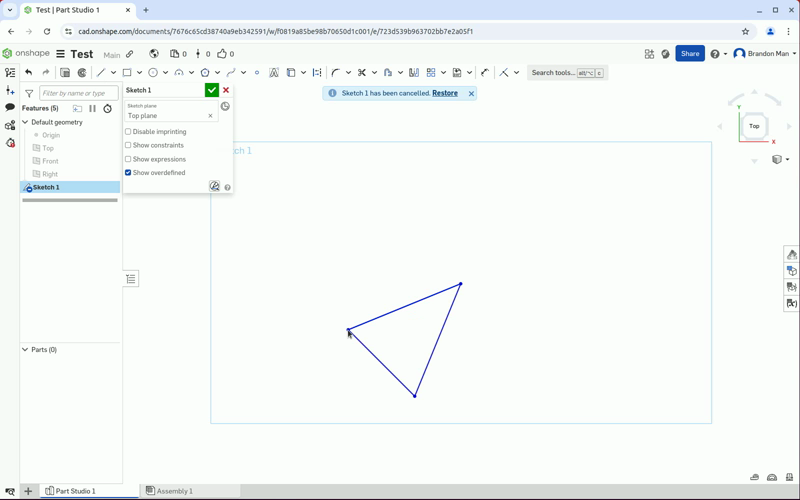
mouse_move(399, 339)
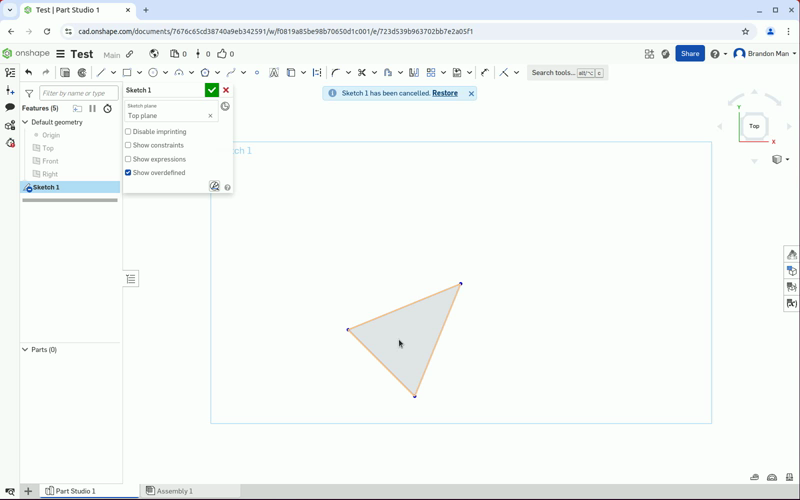
click(399, 339)
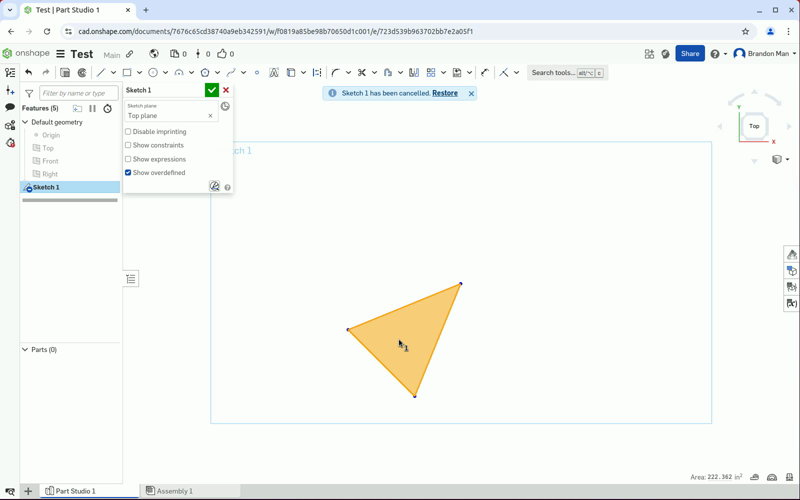
mouse_move(73, 352)
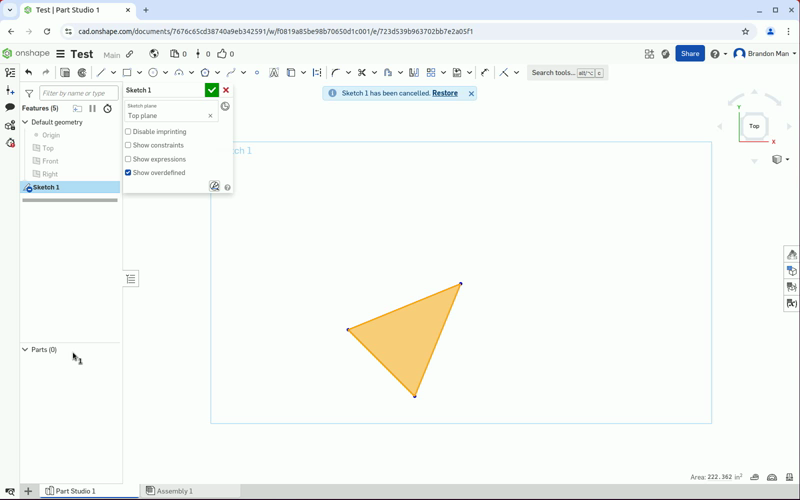
key(shift+y)
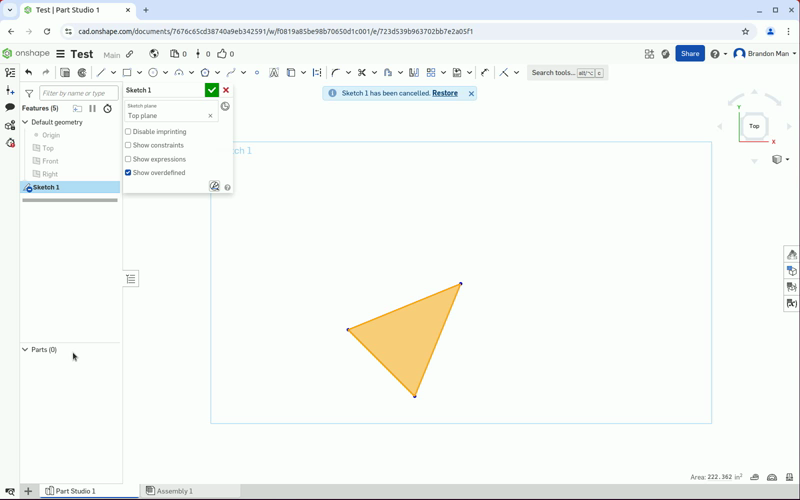
key(shift+e)
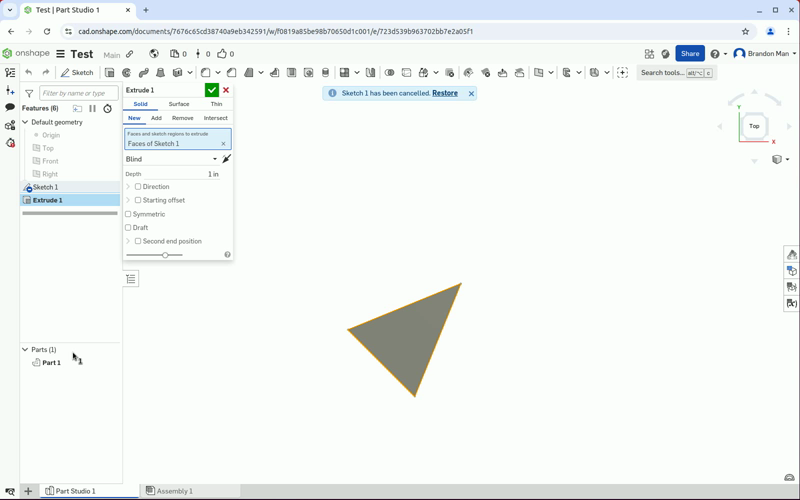
mouse_move(143, 106)
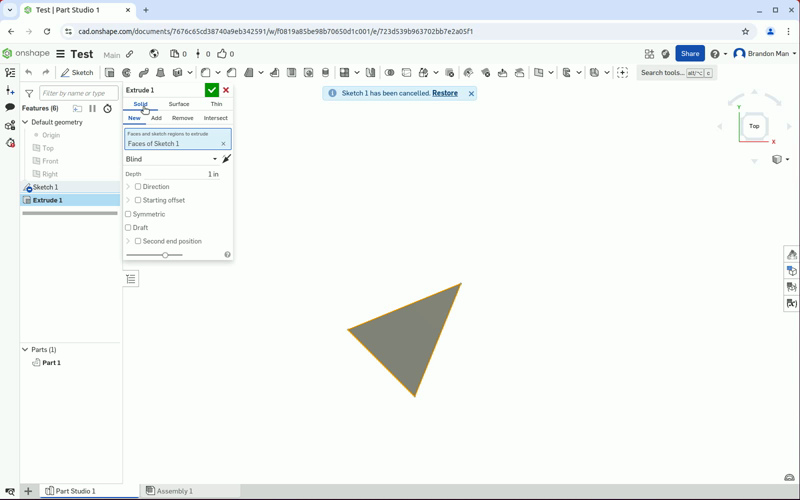
click(143, 106)
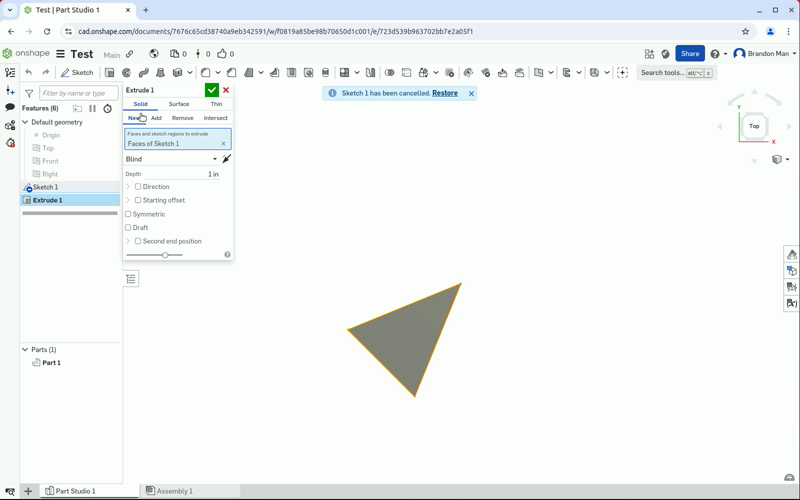
mouse_move(137, 120)
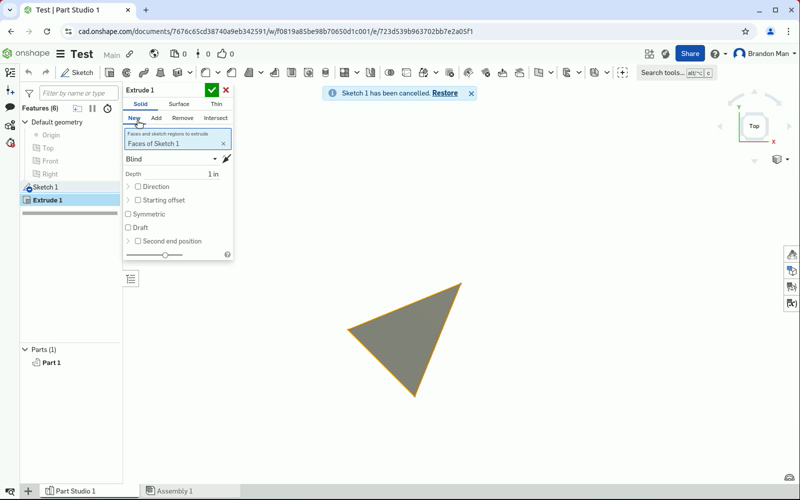
click(137, 120)
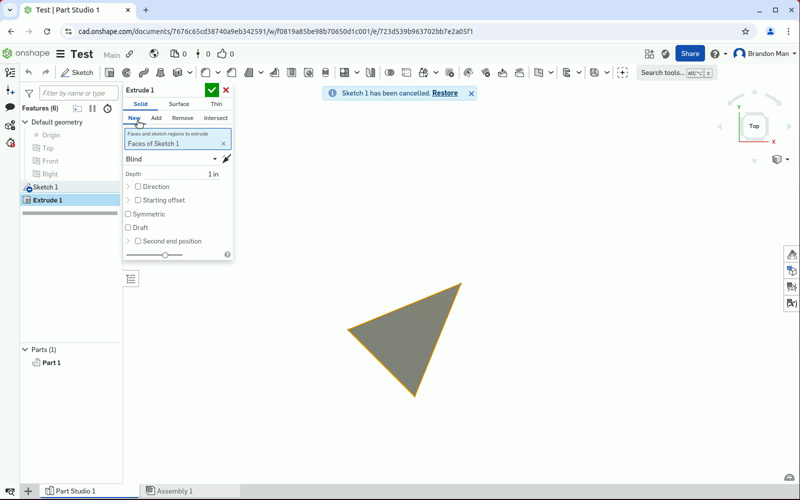
key(tab, 4)
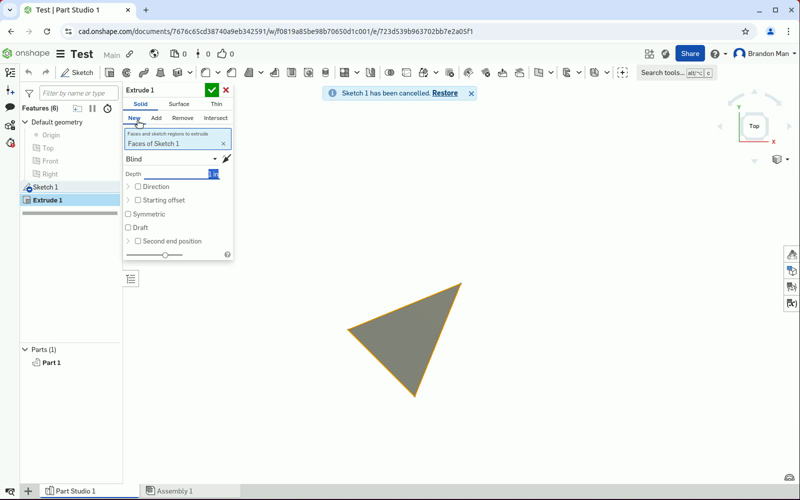
text(4.574)
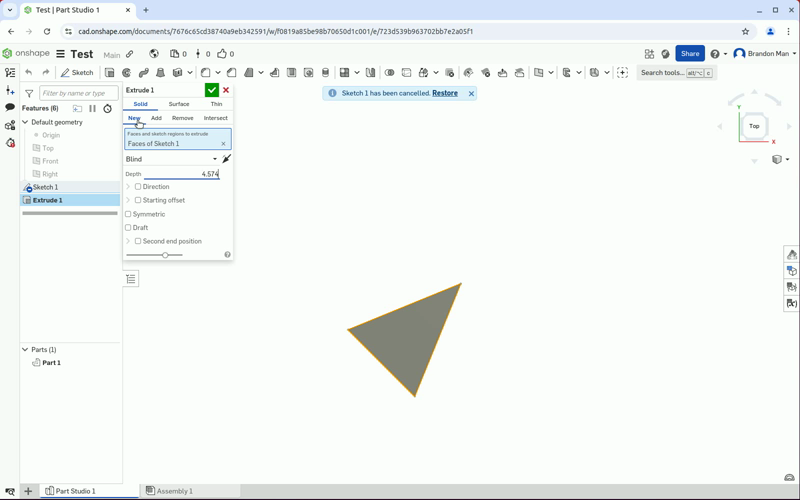
key(enter)
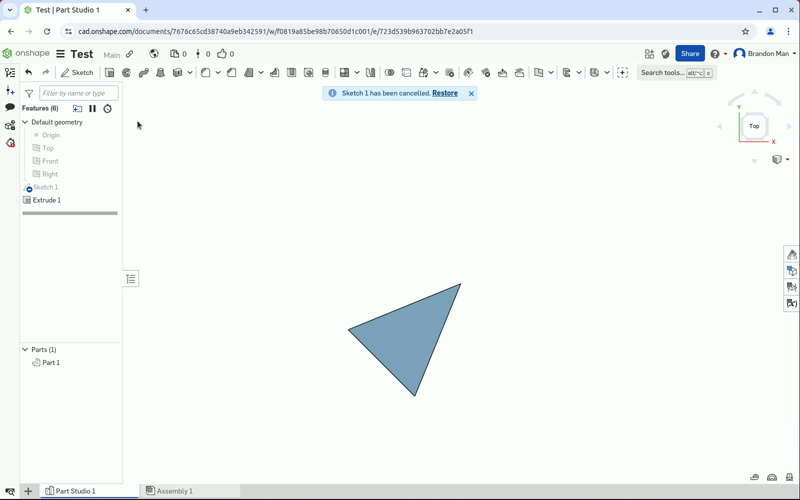
key(shift+h)
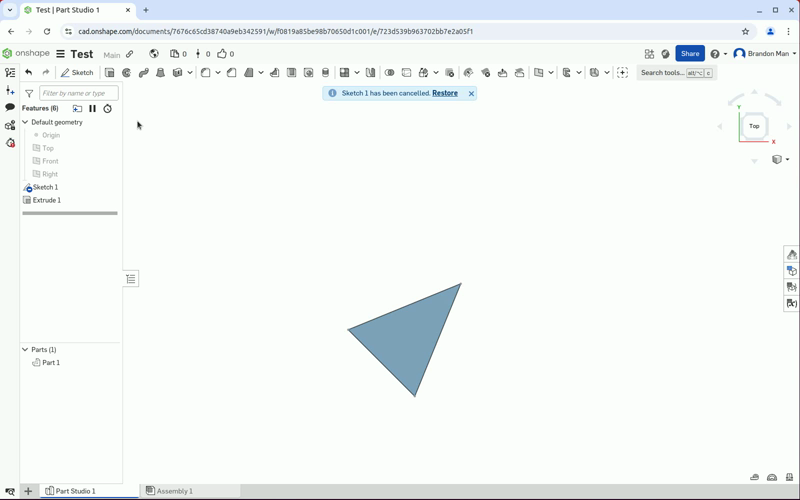
key(shift+h)
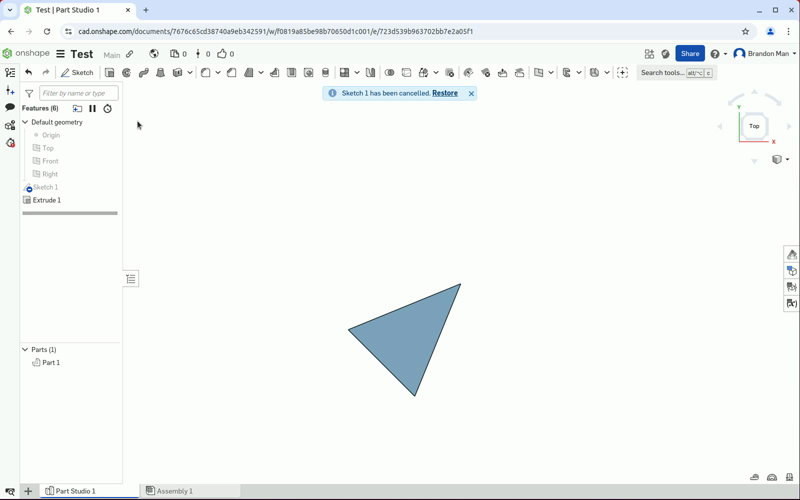
mouse_move(73, 189)
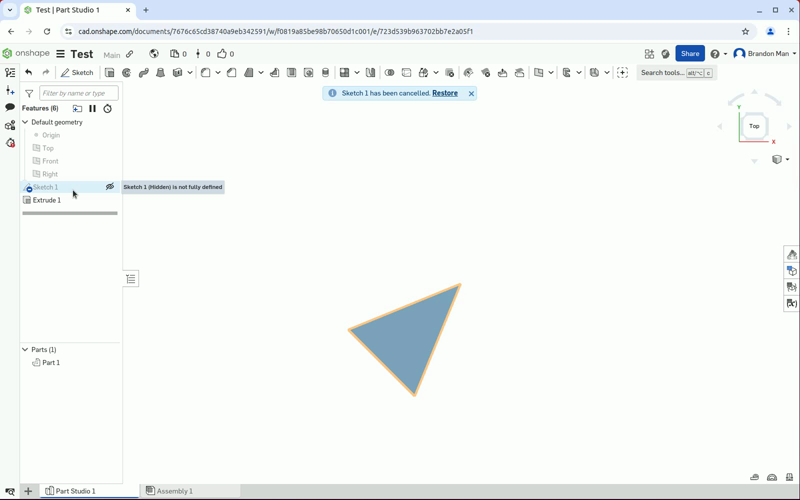
click(73, 189)
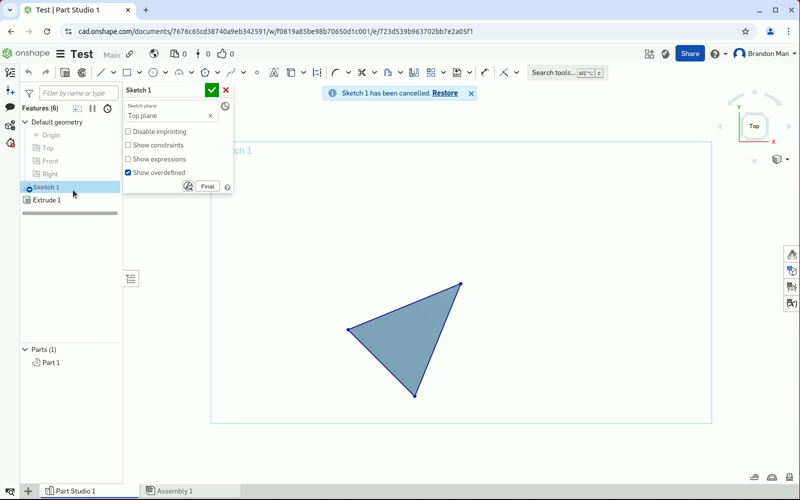
mouse_move(229, 92)
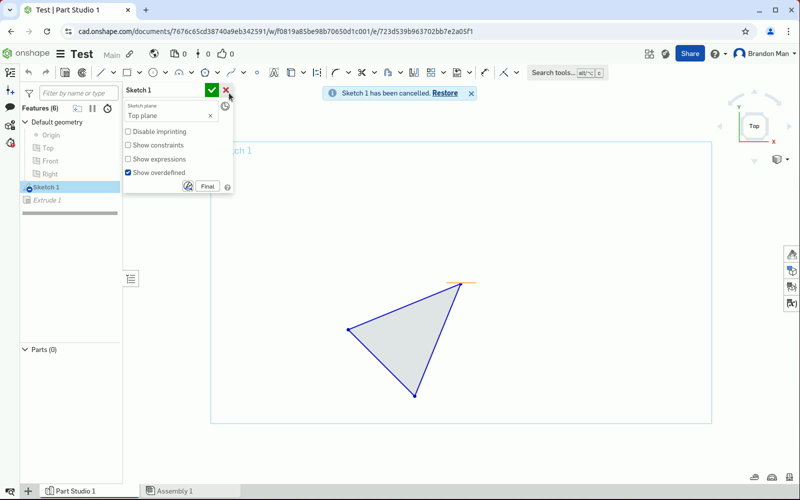
click(229, 92)
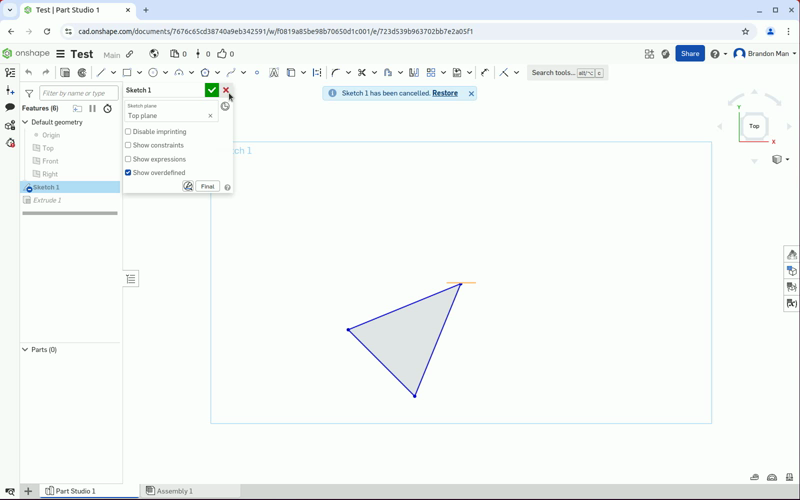
key(shift+s)
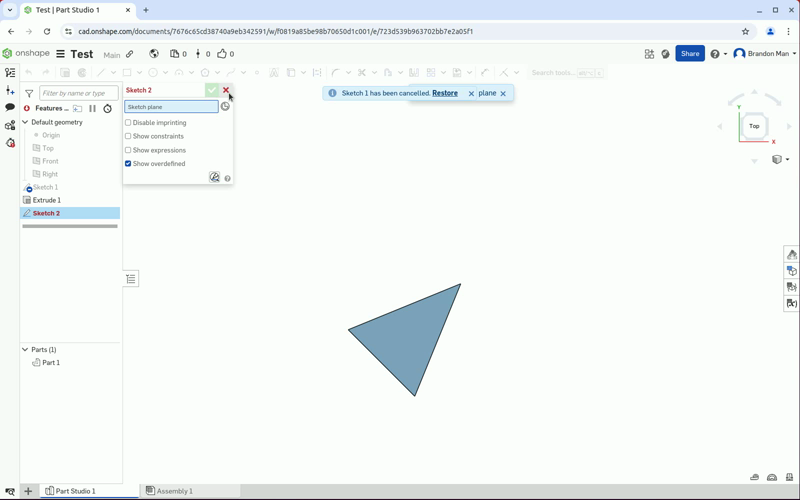
mouse_move(73, 150)
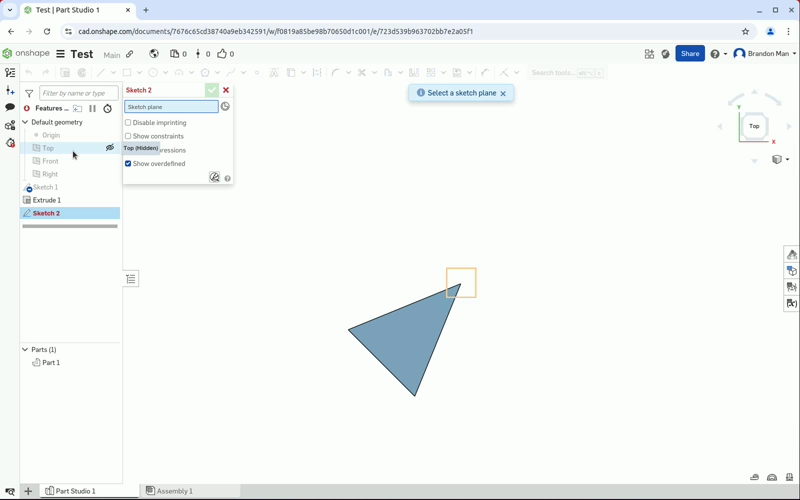
click(73, 150)
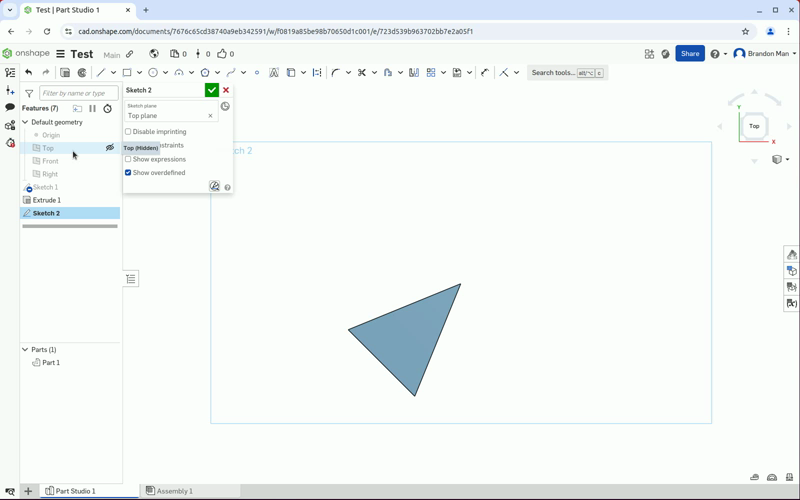
mouse_move(73, 352)
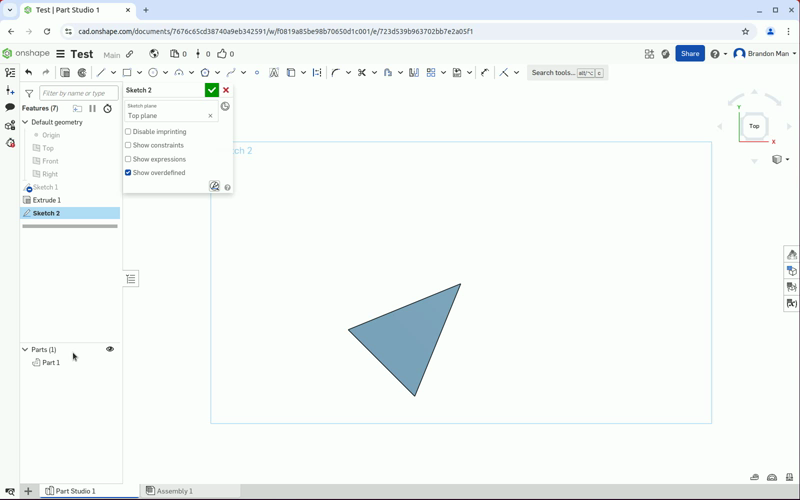
key(y)
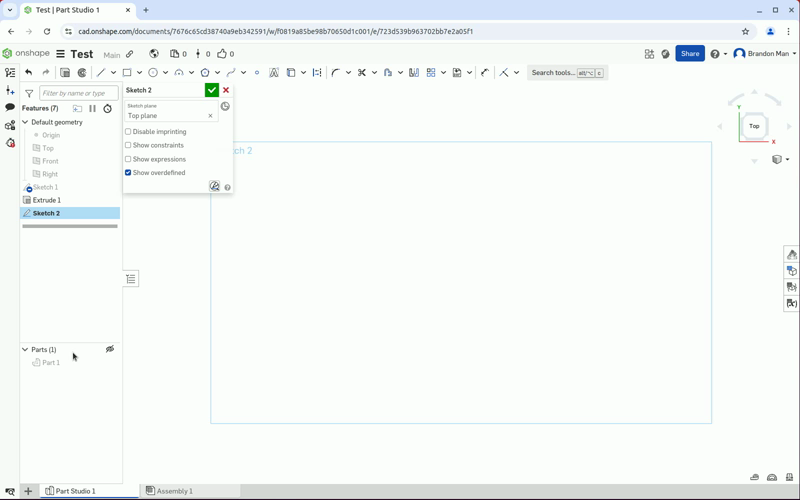
key(l)
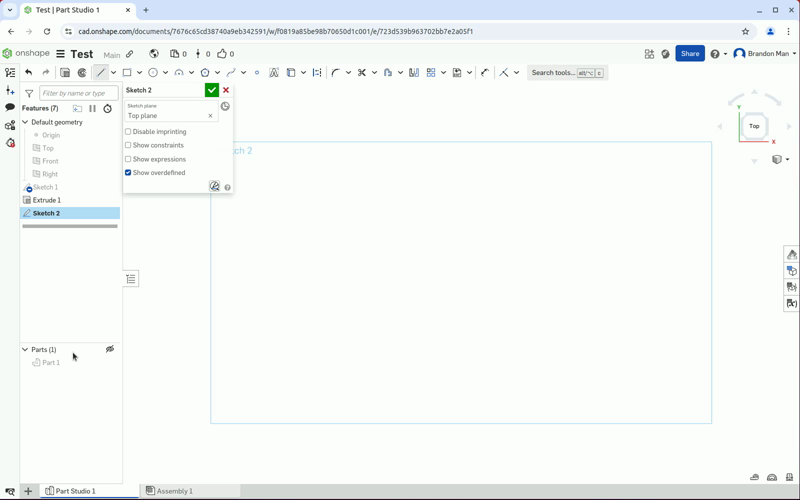
key_down(shift)
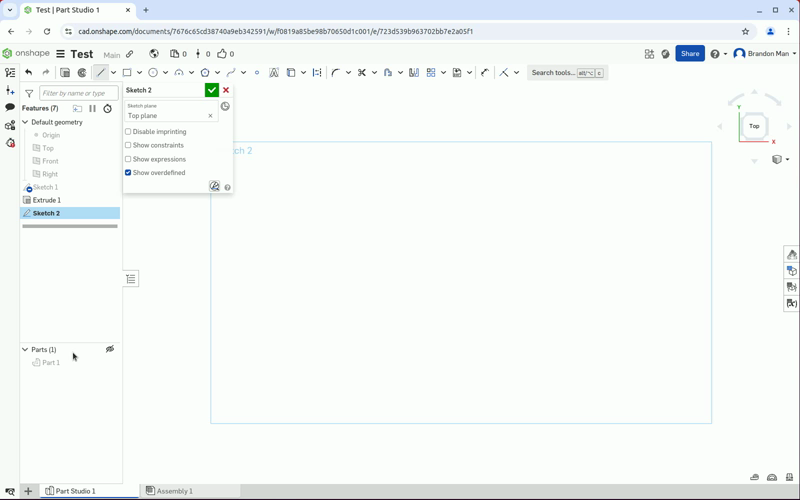
mouse_move(413, 170)
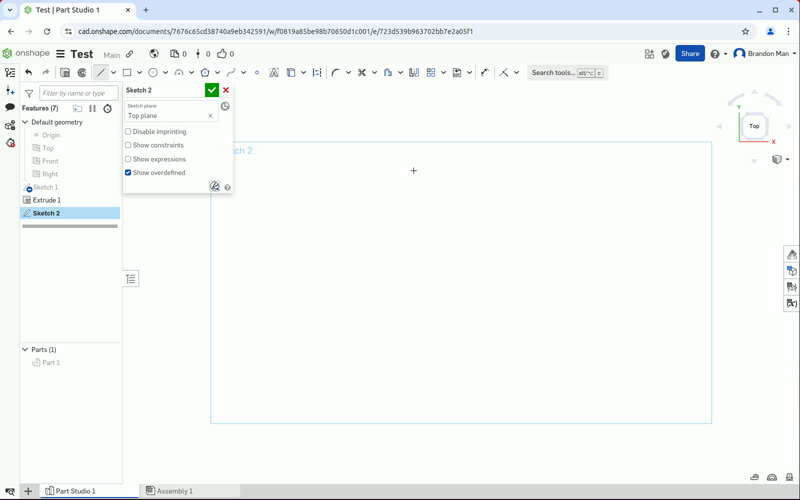
click(413, 170)
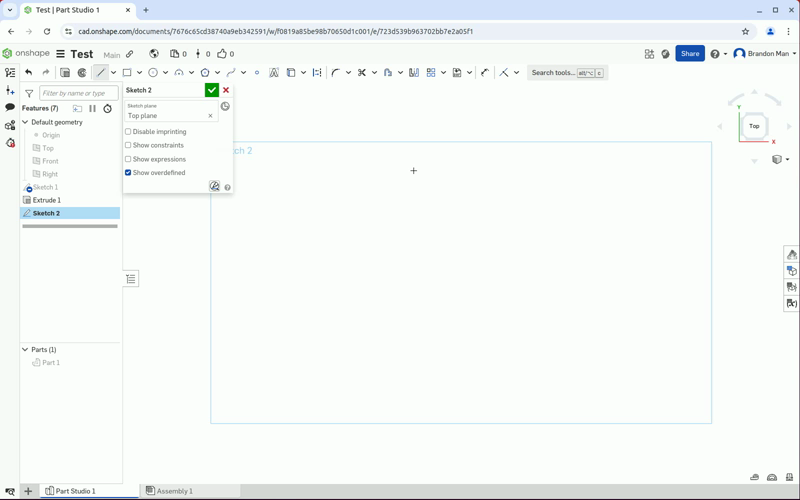
key_up(shift)
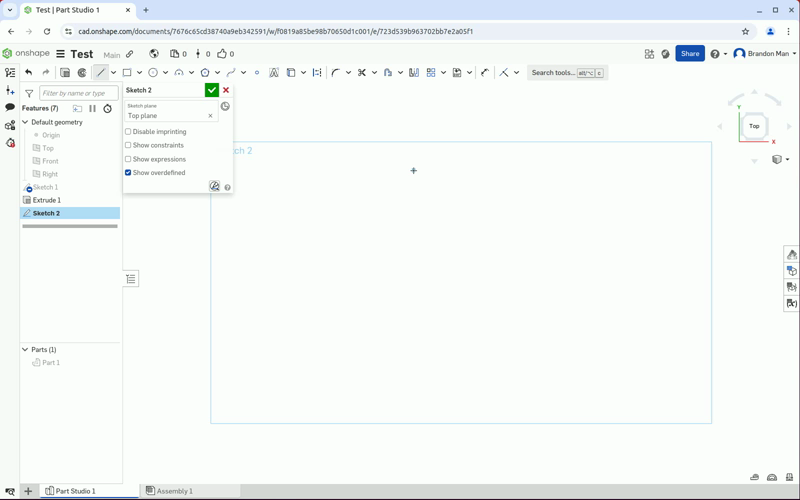
key_down(shift)
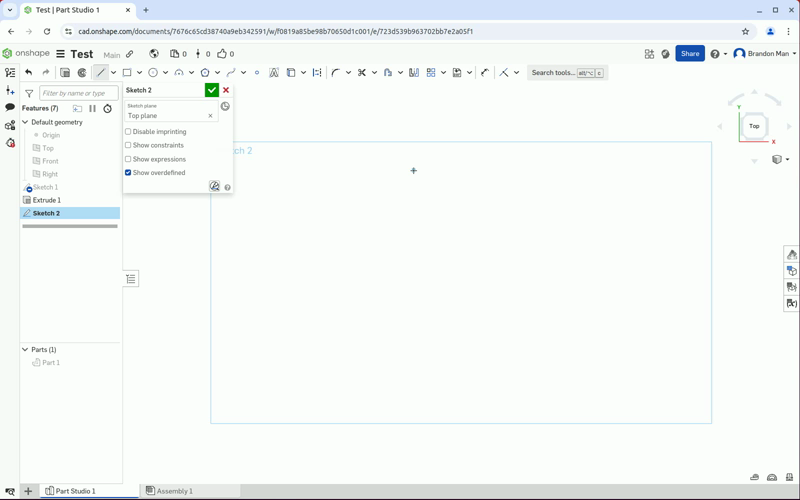
mouse_move(460, 282)
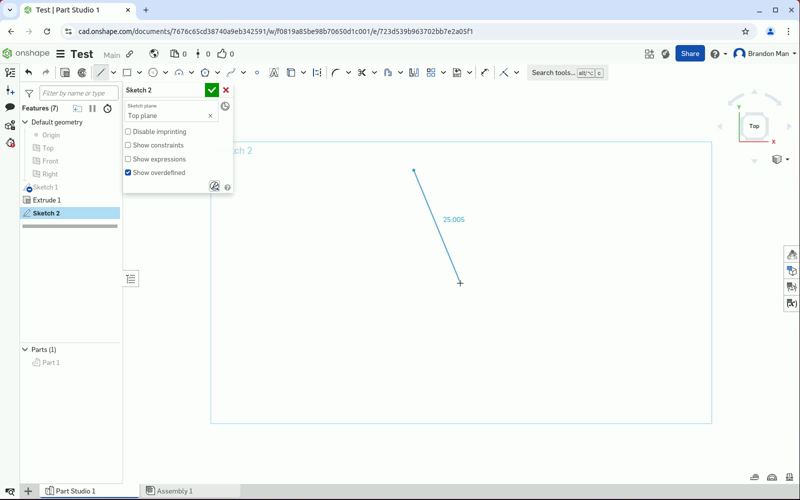
click(460, 282)
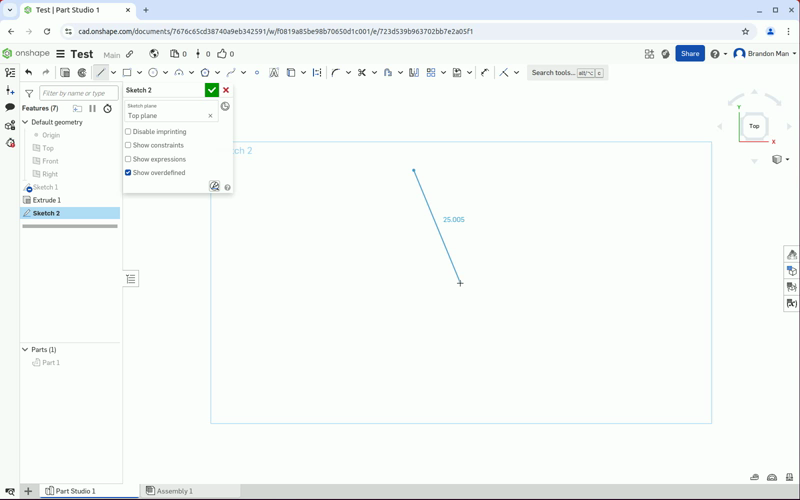
key_up(shift)
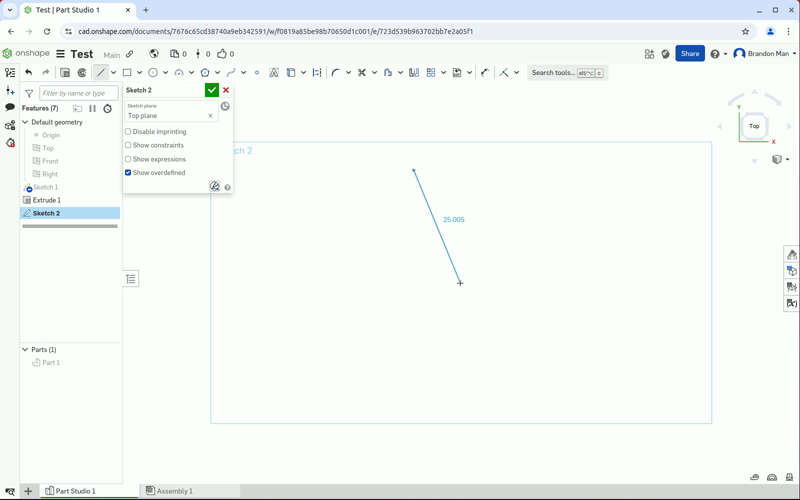
key_down(shift)
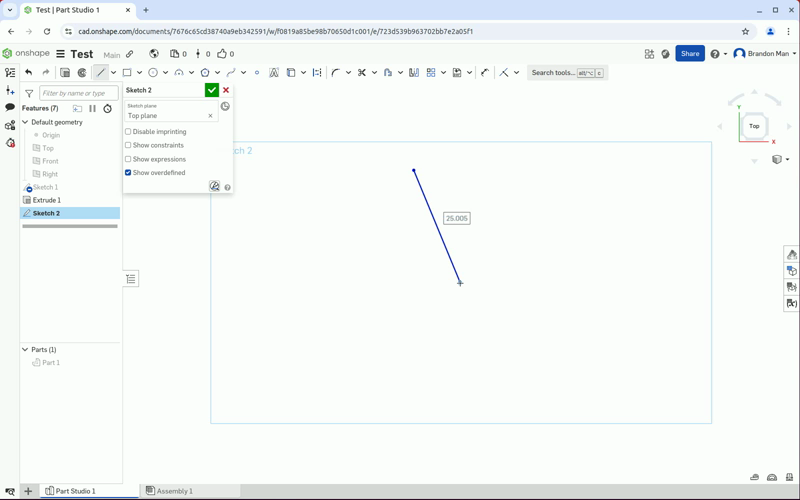
mouse_move(507, 170)
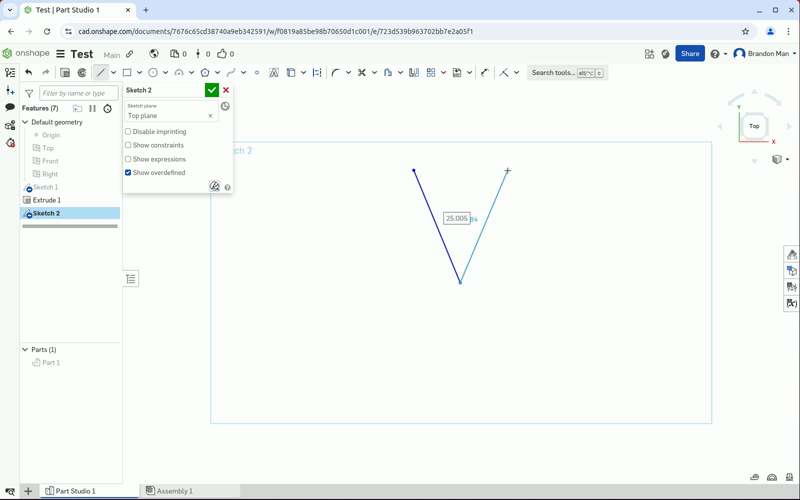
click(507, 170)
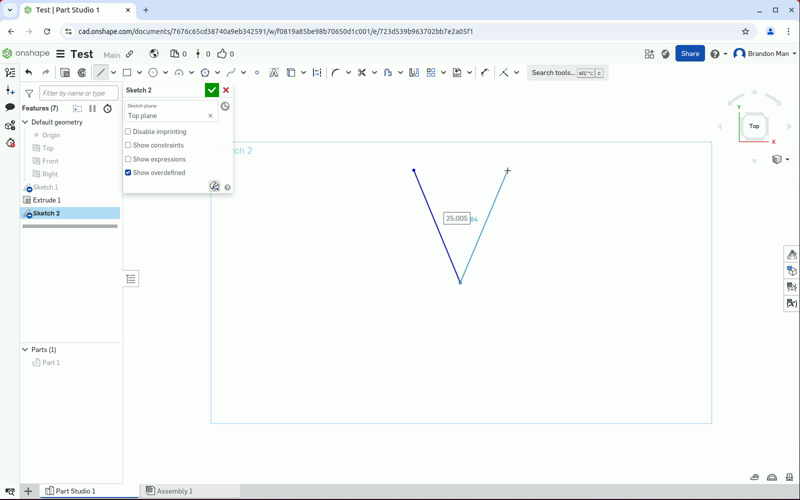
key_up(shift)
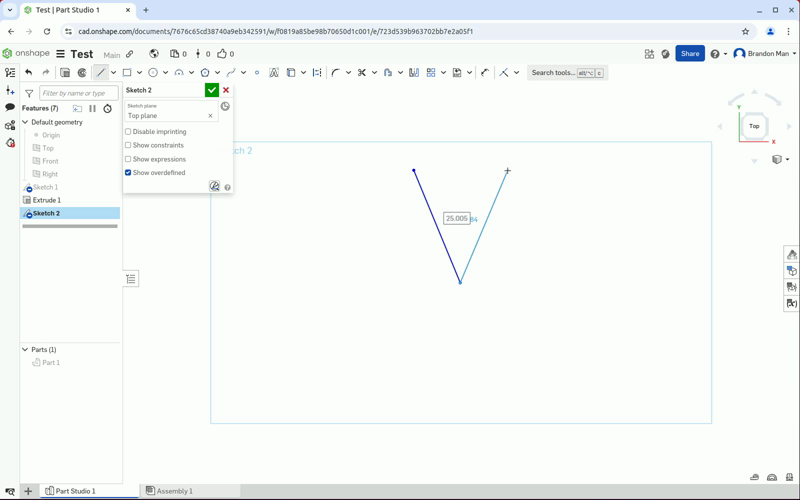
key_down(shift)
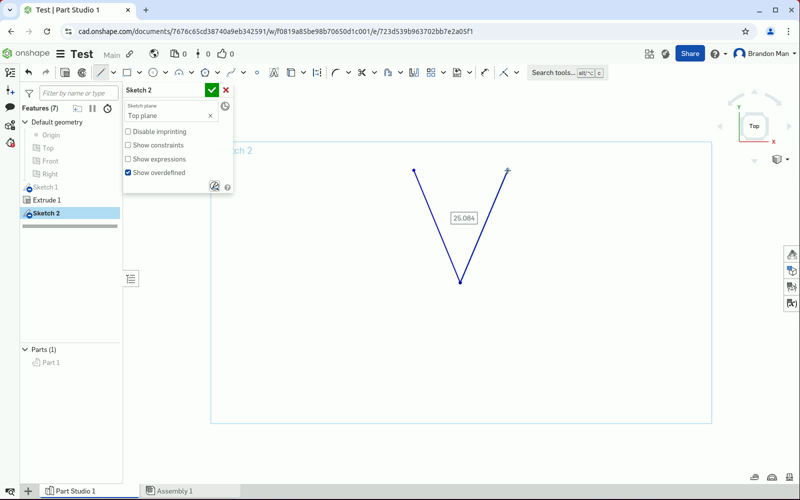
mouse_move(413, 170)
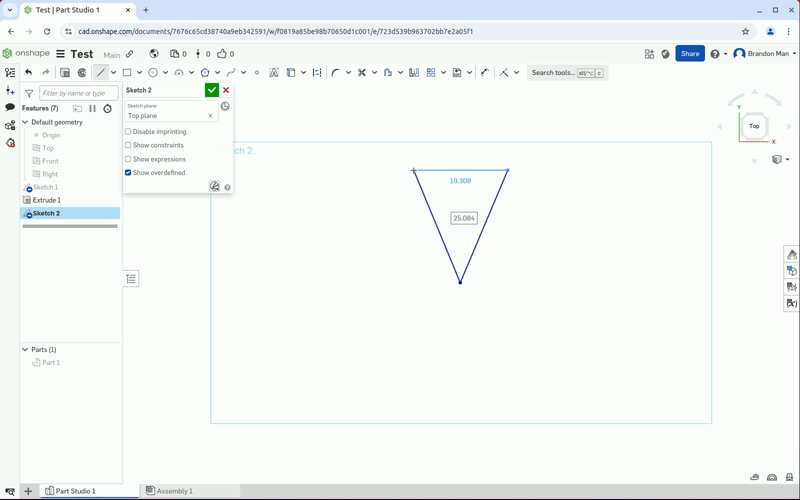
key_up(shift)
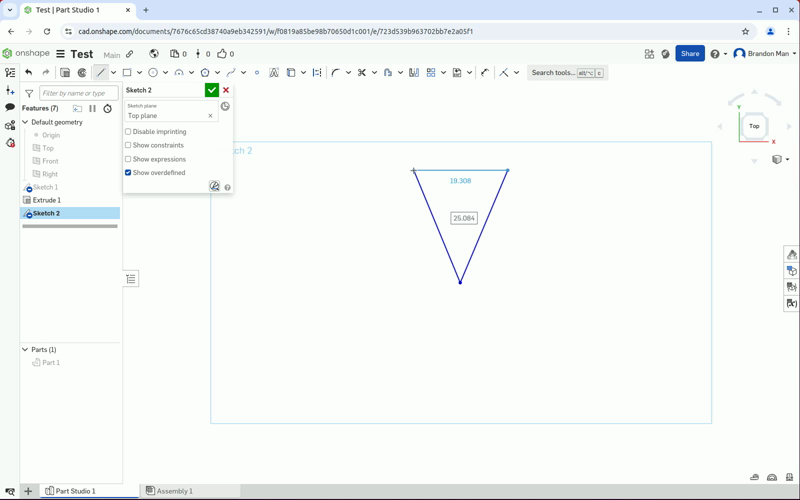
click(413, 170)
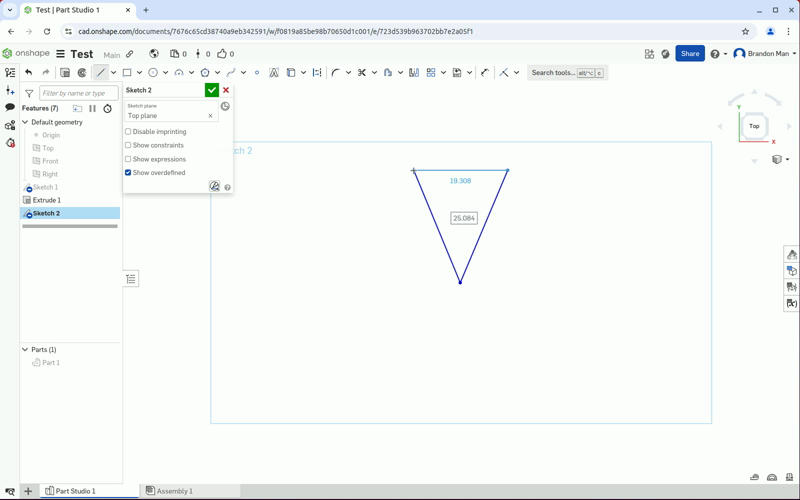
key(esc)
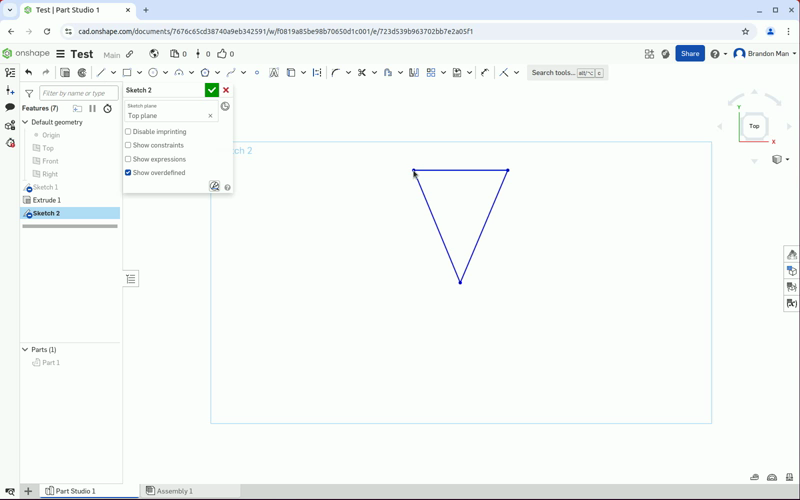
mouse_move(493, 175)
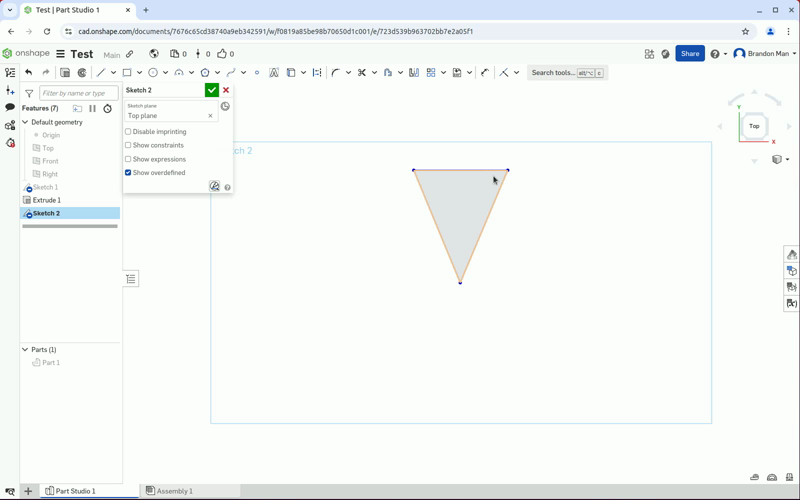
click(493, 175)
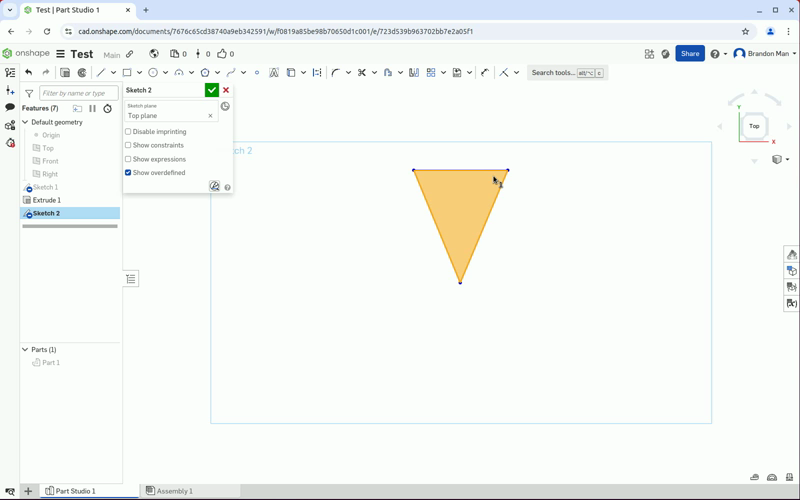
mouse_move(73, 352)
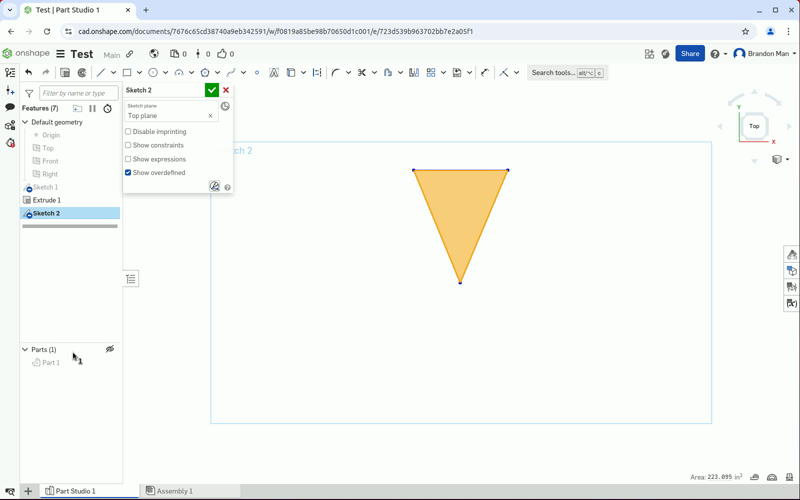
key(shift+y)
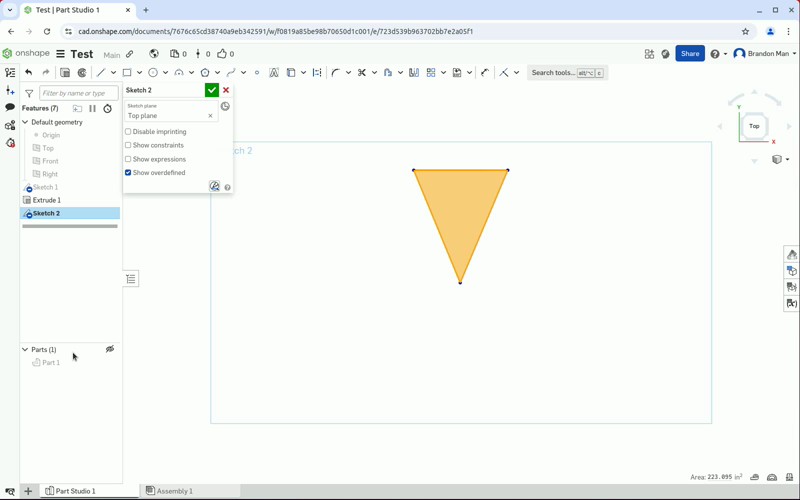
key(shift+e)
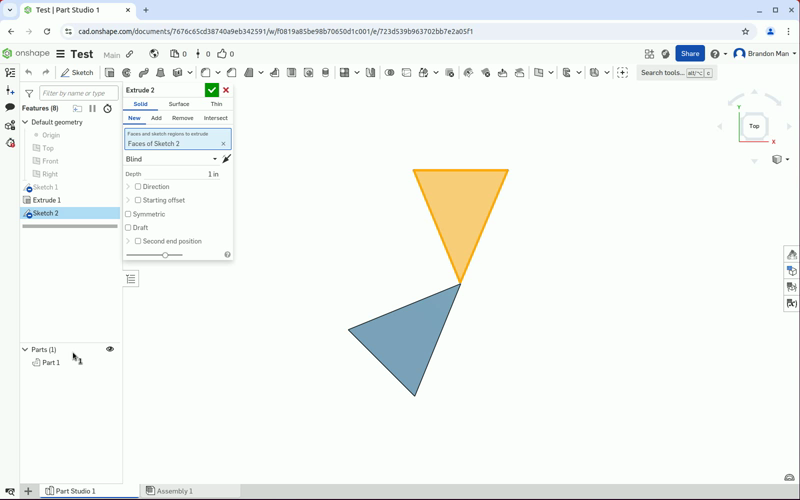
mouse_move(143, 106)
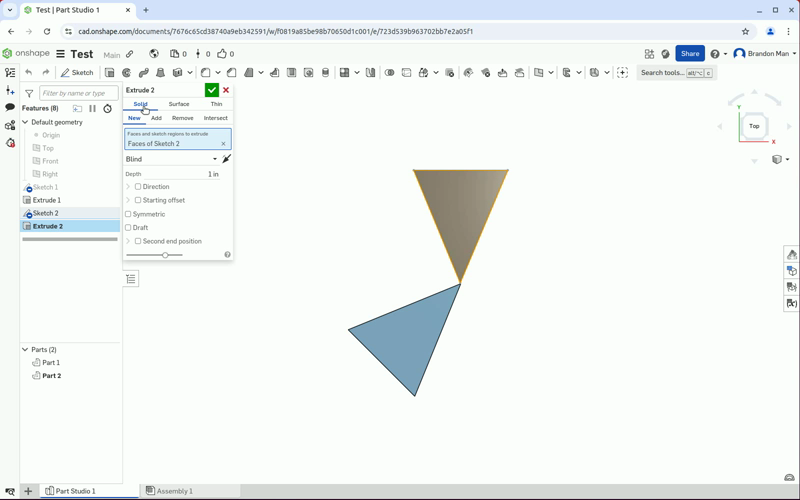
click(143, 106)
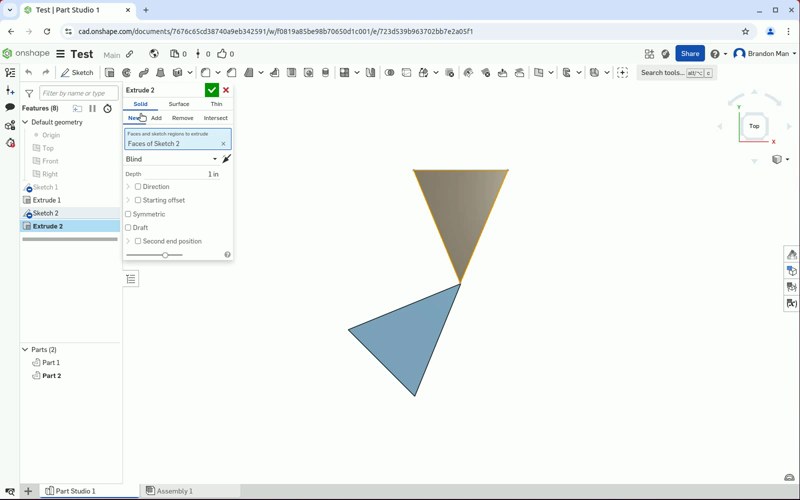
mouse_move(137, 120)
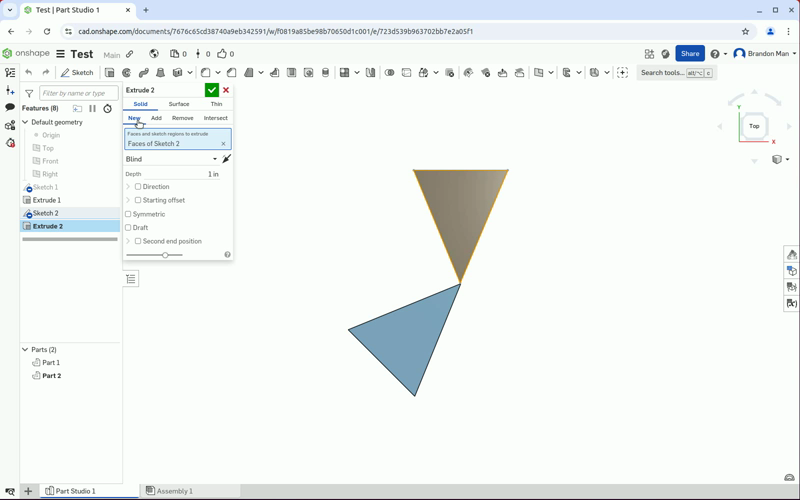
click(137, 120)
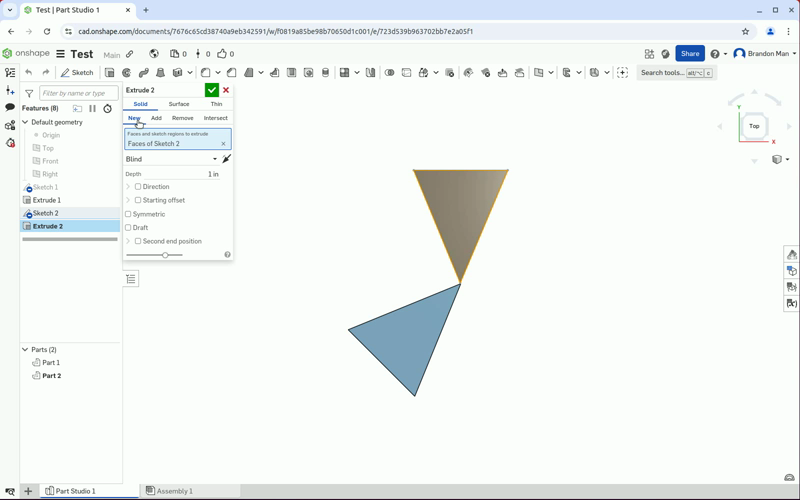
key(tab, 4)
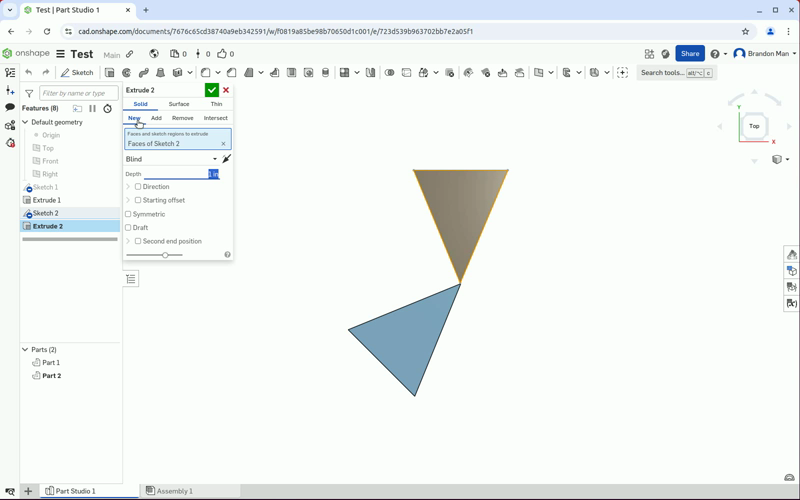
text(4.574)
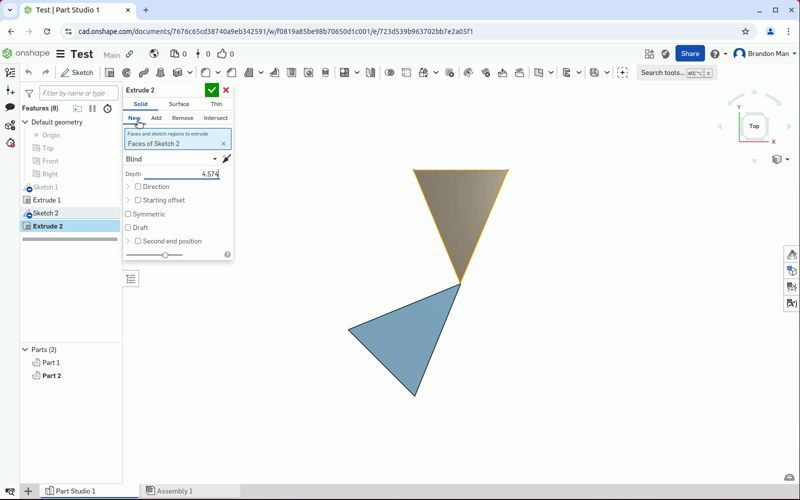
key(enter)
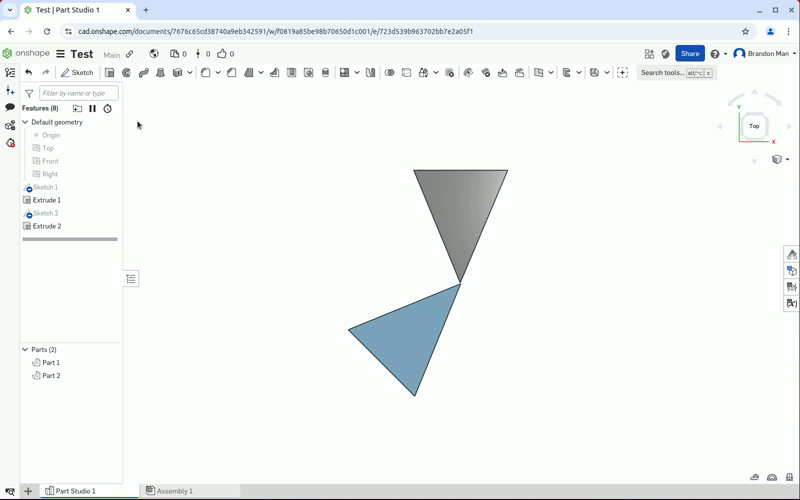
key(shift+h)
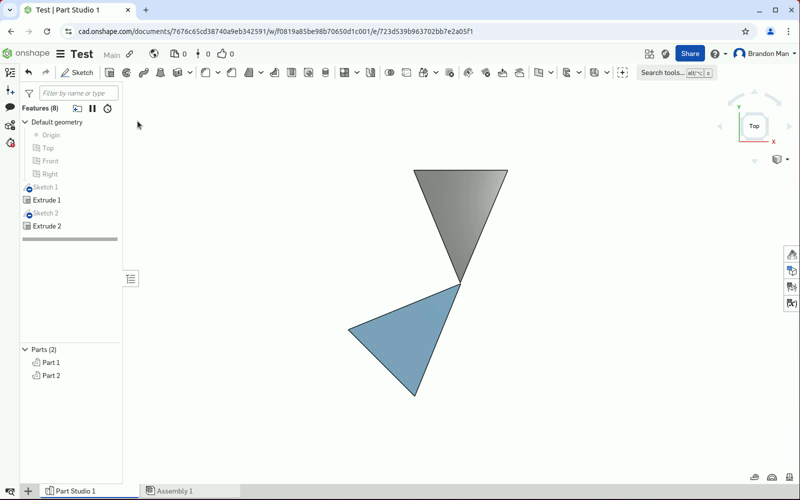
key(shift+h)
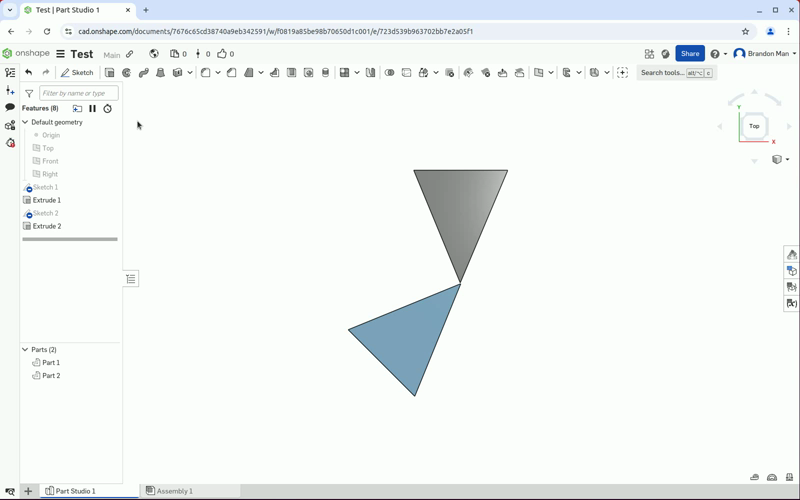
mouse_move(73, 189)
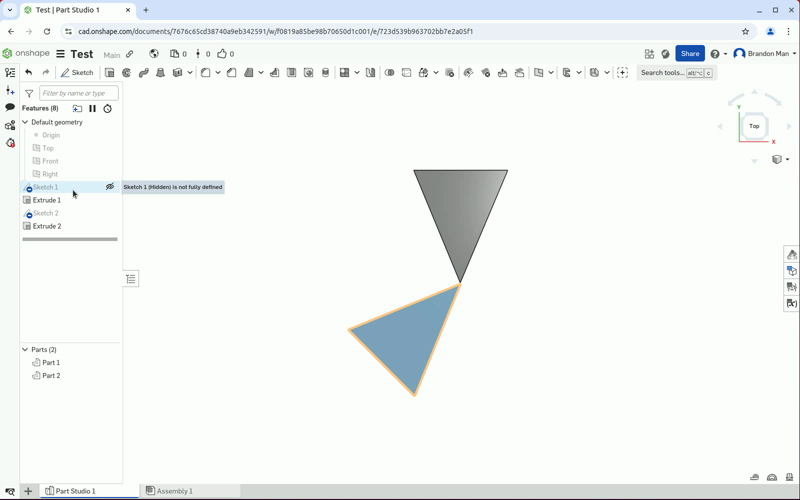
click(73, 189)
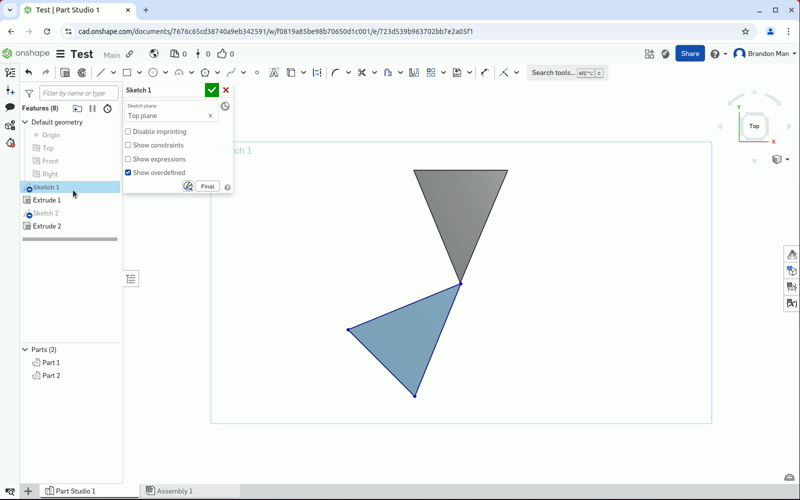
mouse_move(229, 92)
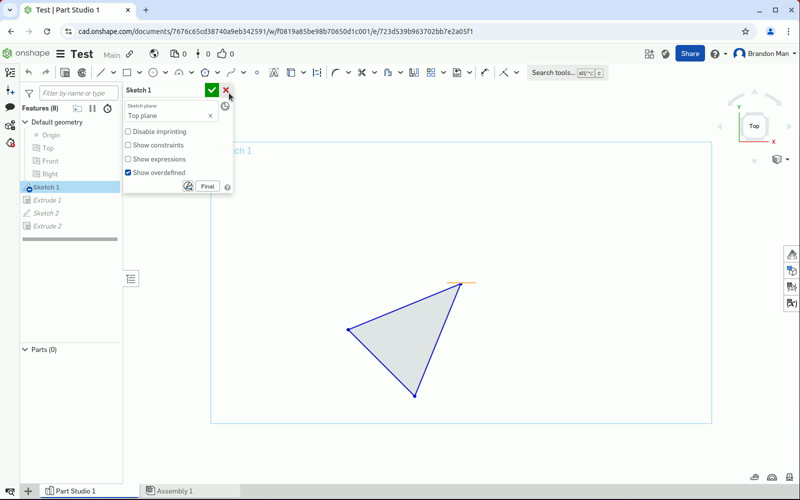
click(229, 92)
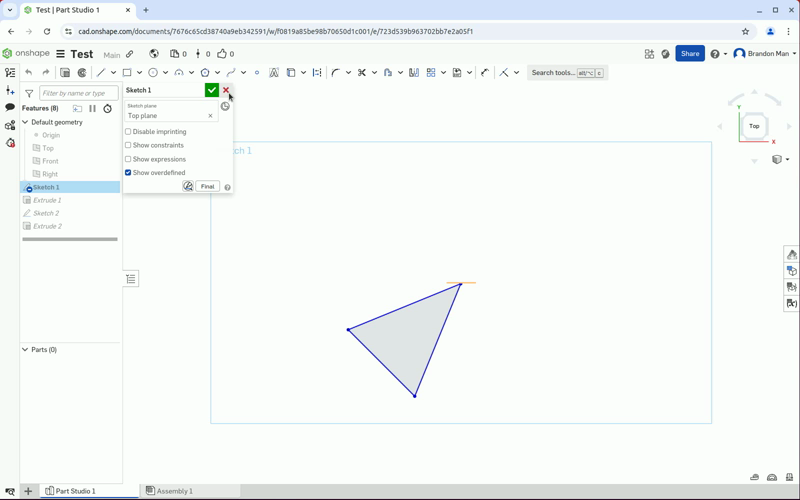
key(shift+s)
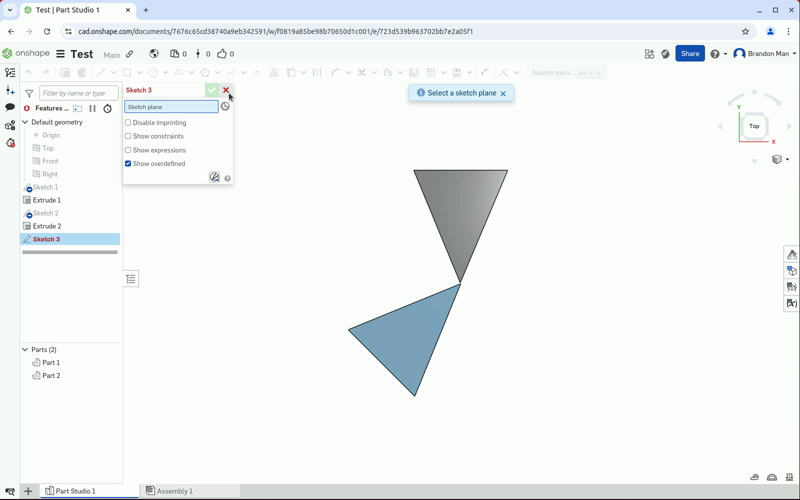
mouse_move(73, 150)
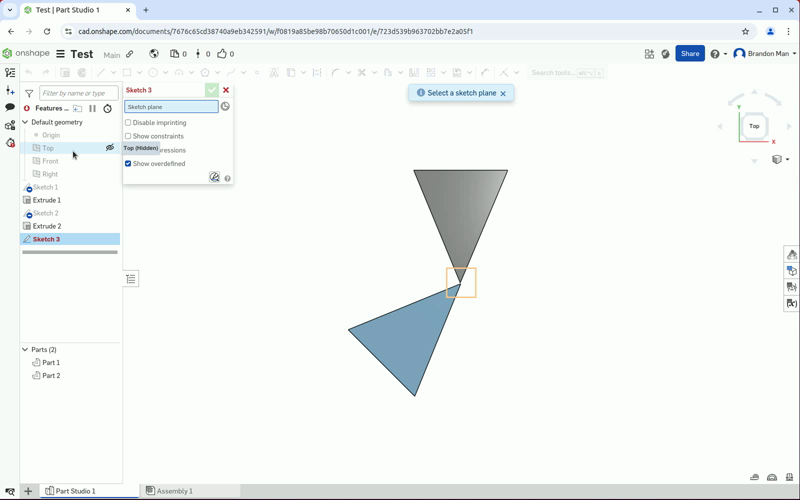
click(73, 150)
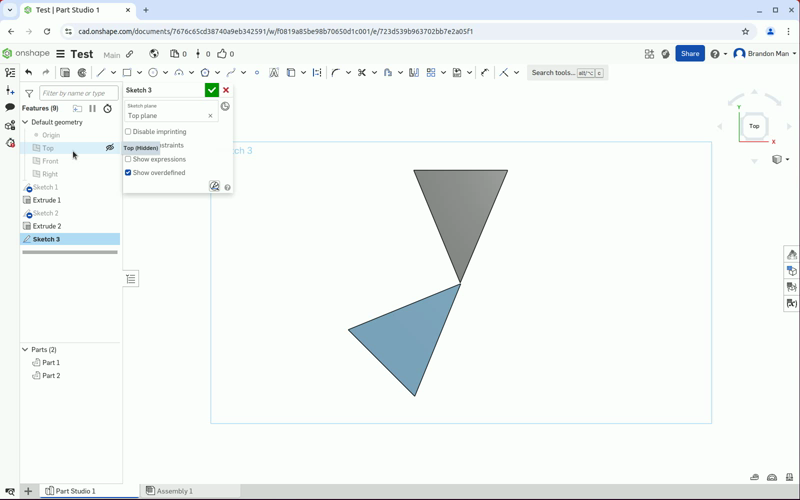
mouse_move(73, 352)
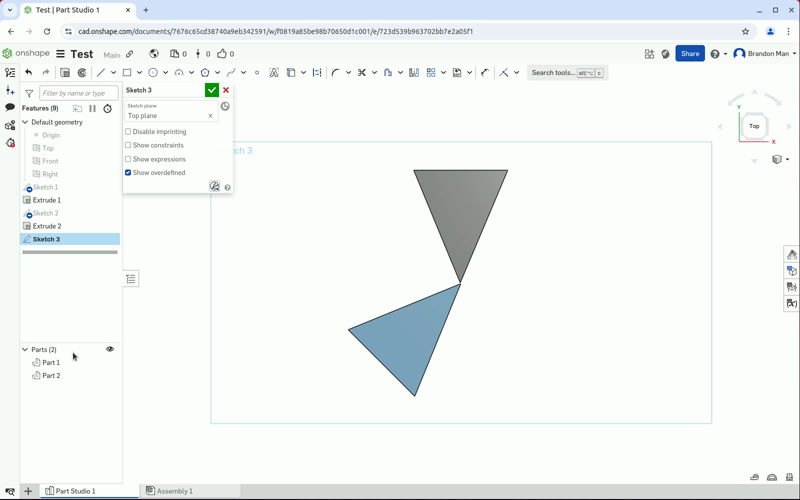
key(y)
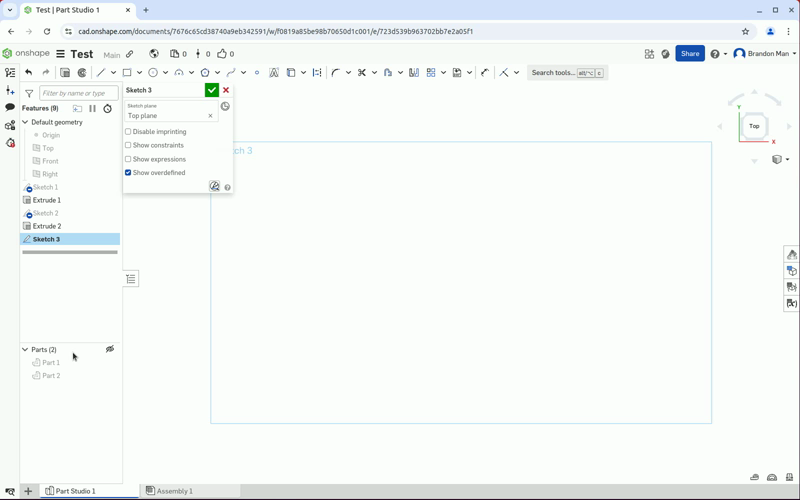
key(l)
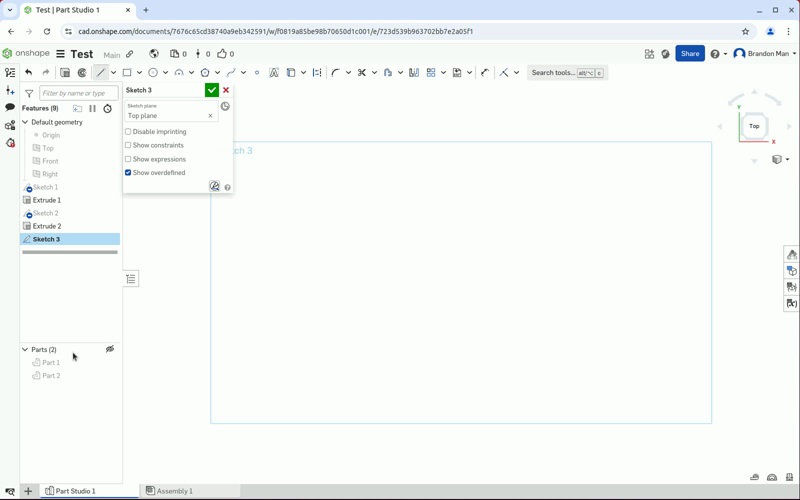
key_down(shift)
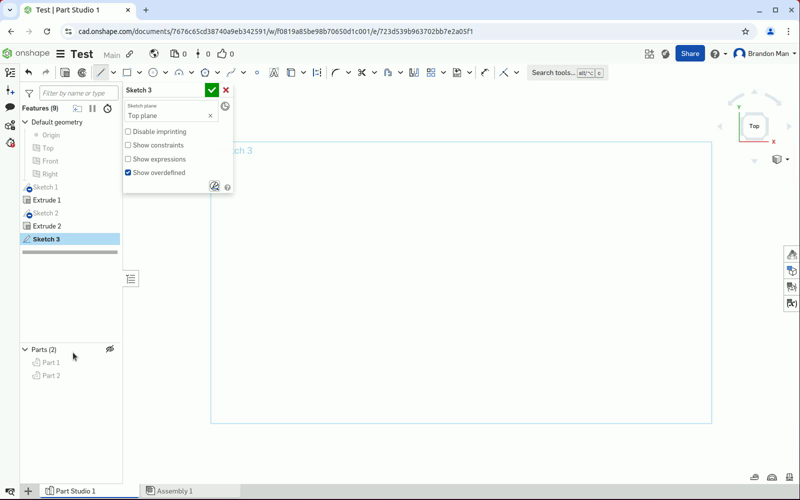
mouse_move(460, 282)
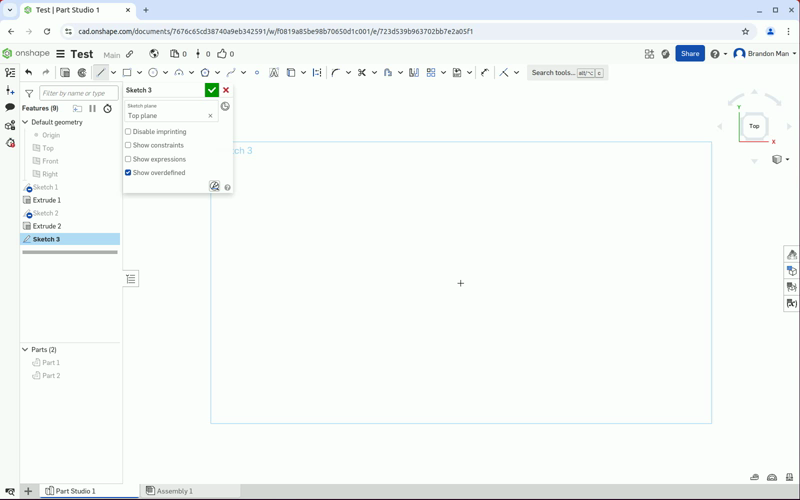
click(460, 282)
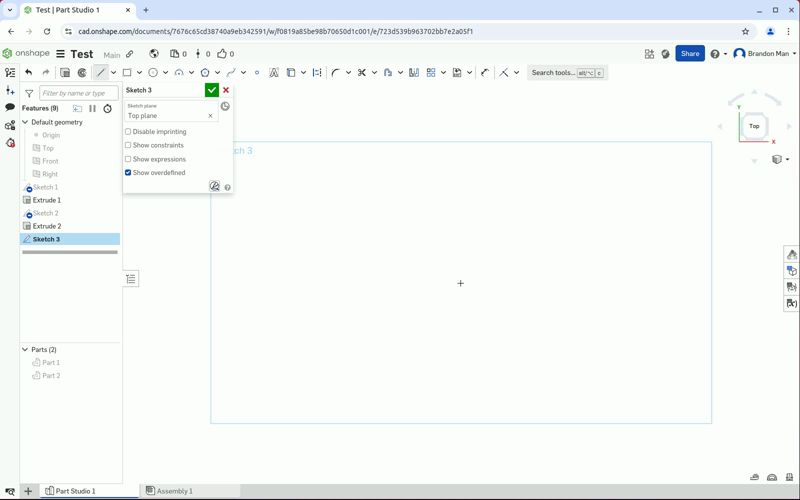
key_up(shift)
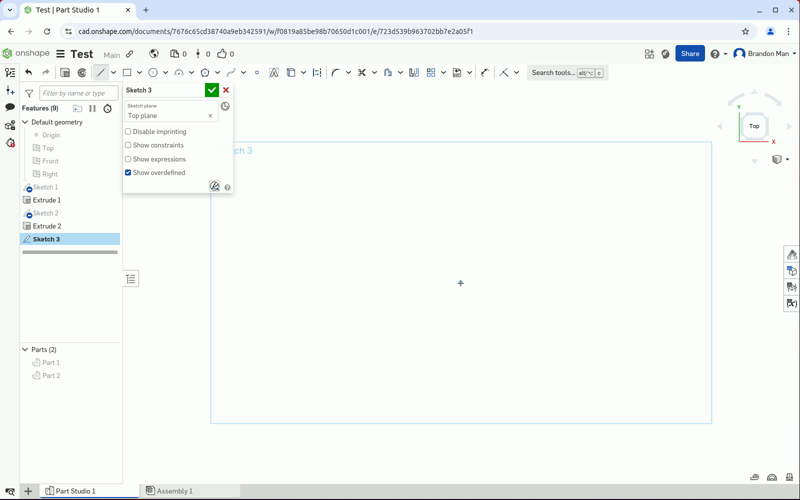
key_down(shift)
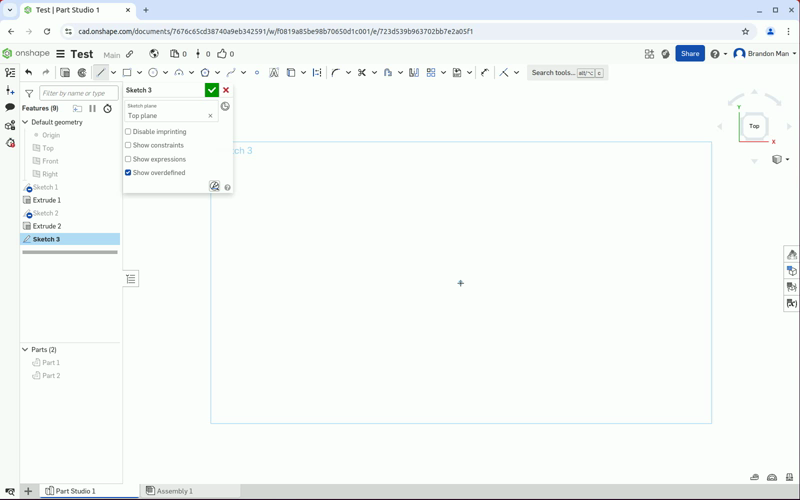
mouse_move(573, 236)
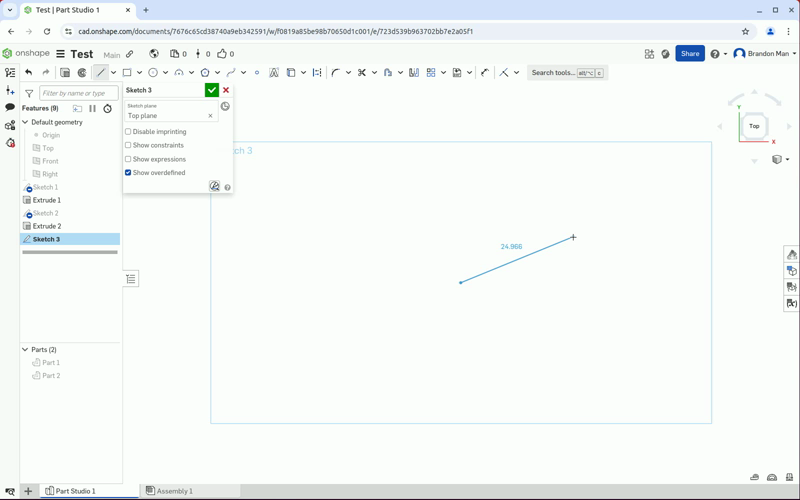
click(573, 236)
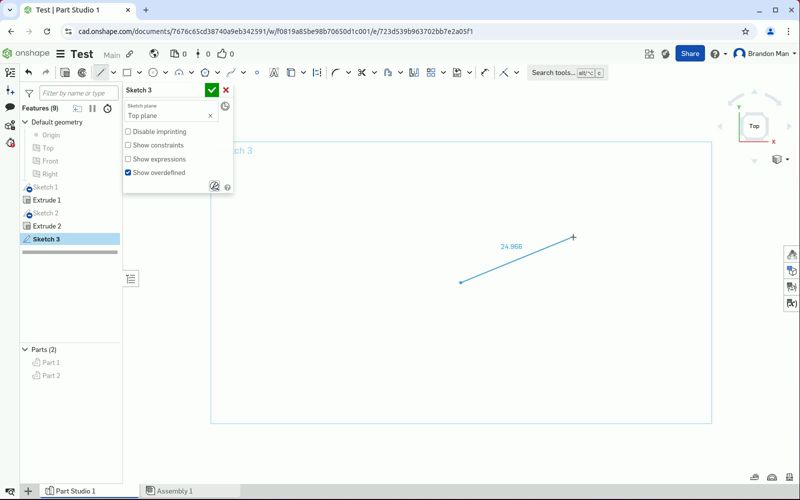
key_up(shift)
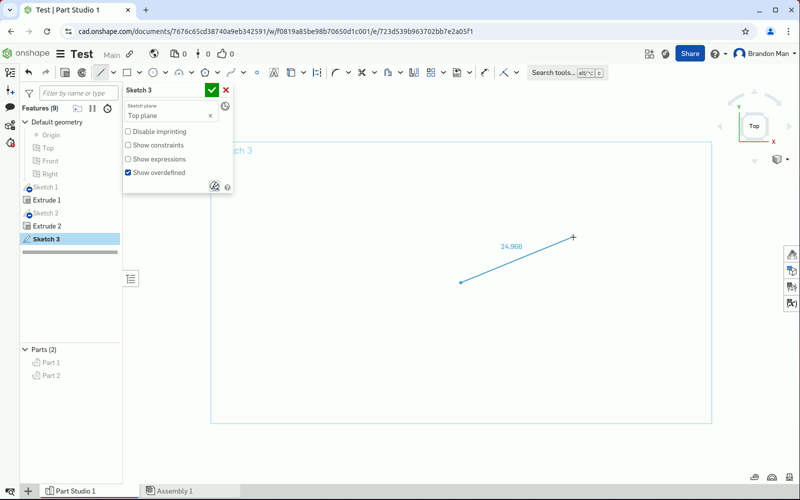
key_down(shift)
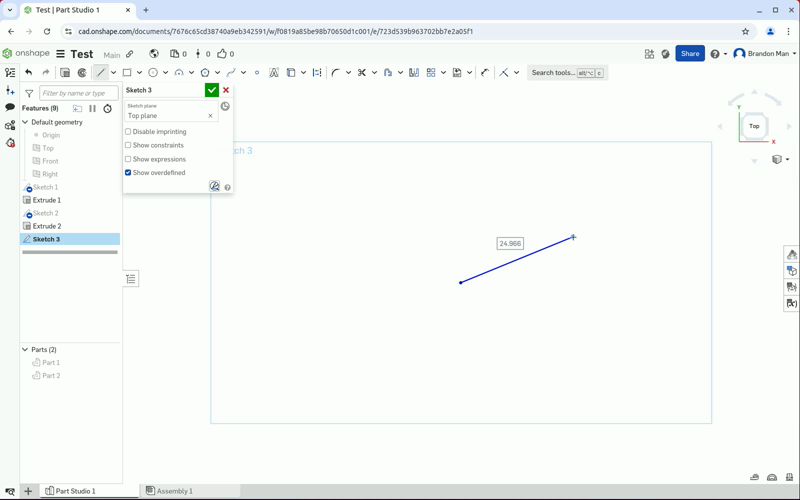
mouse_move(507, 170)
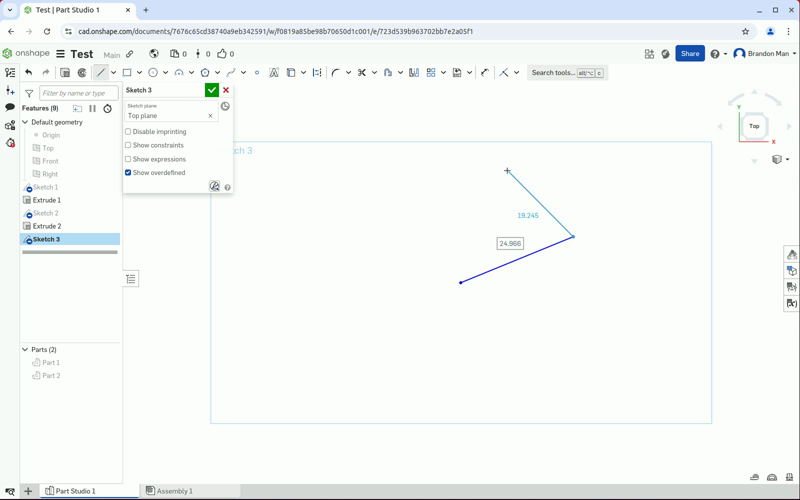
click(507, 170)
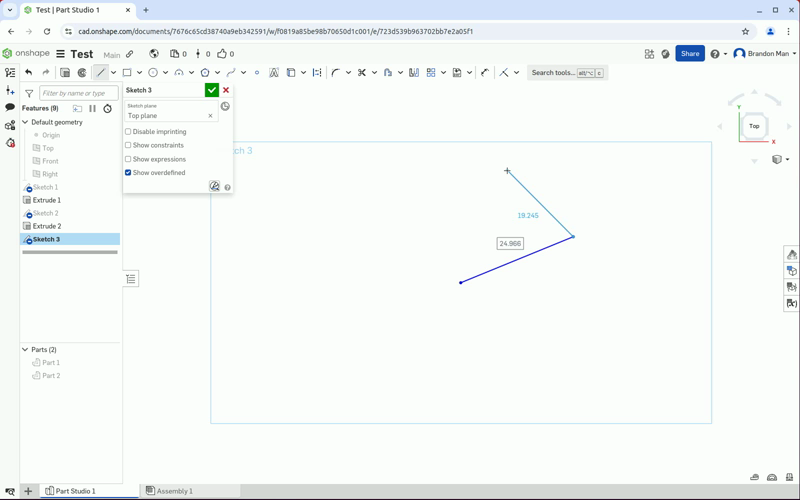
key_up(shift)
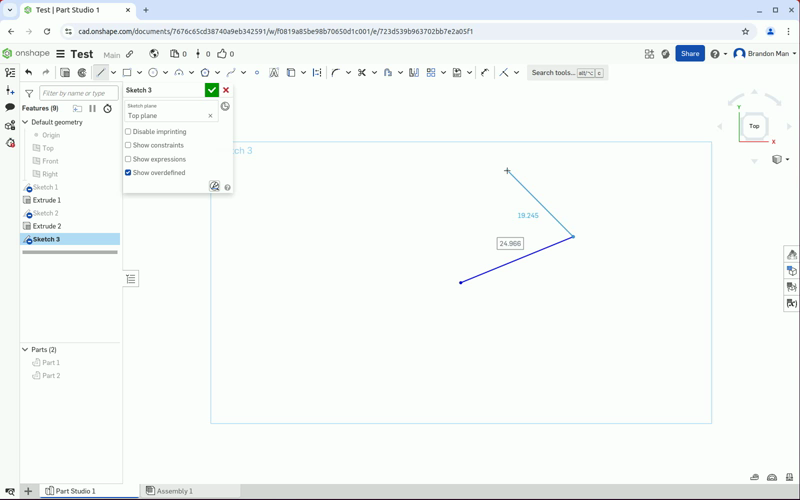
key_down(shift)
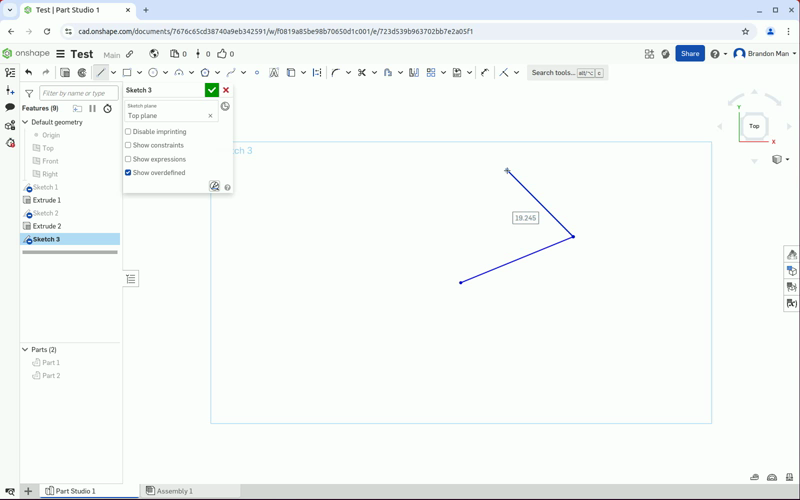
mouse_move(460, 282)
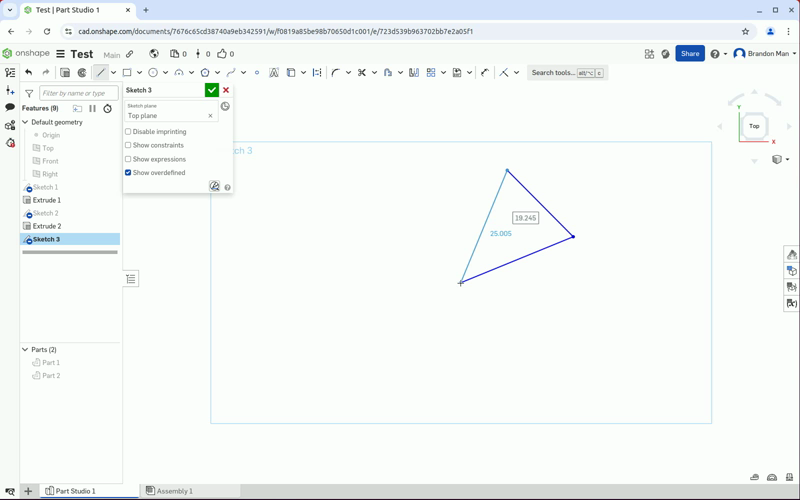
key_up(shift)
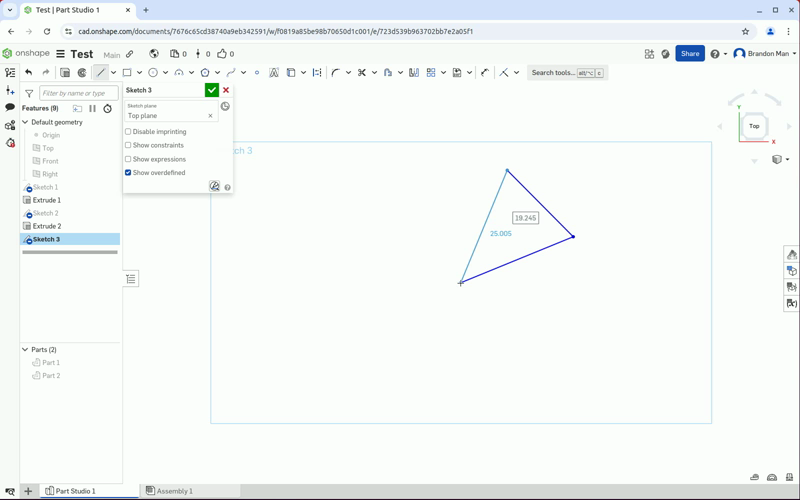
click(460, 282)
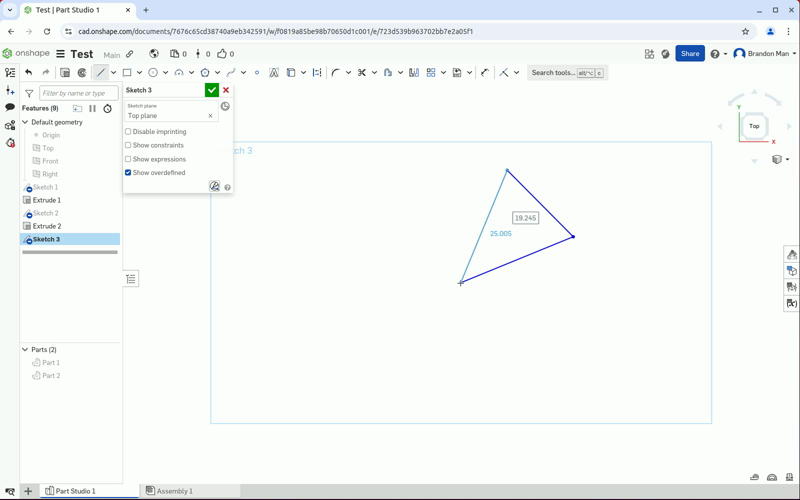
key(esc)
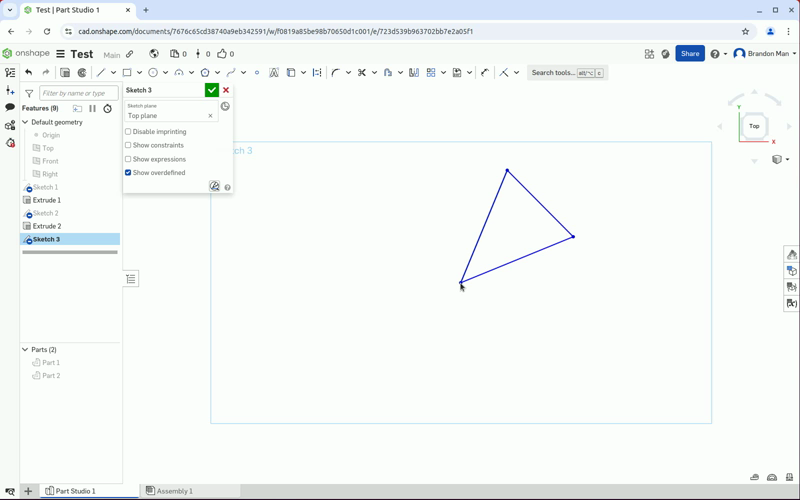
mouse_move(535, 222)
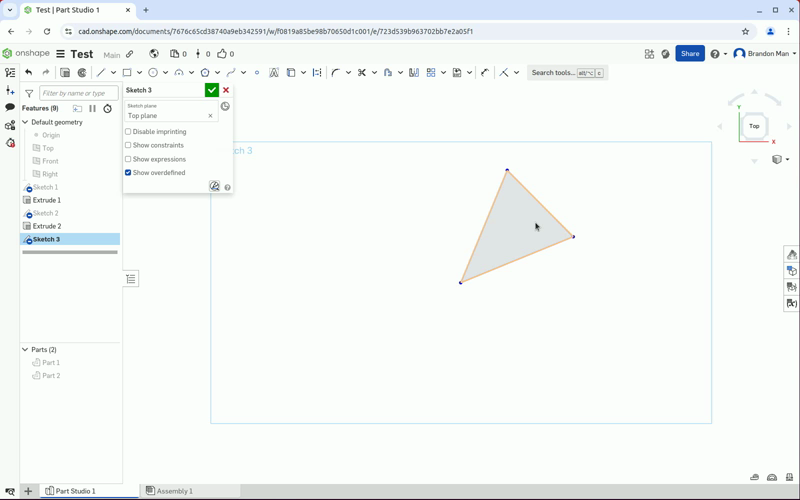
click(535, 222)
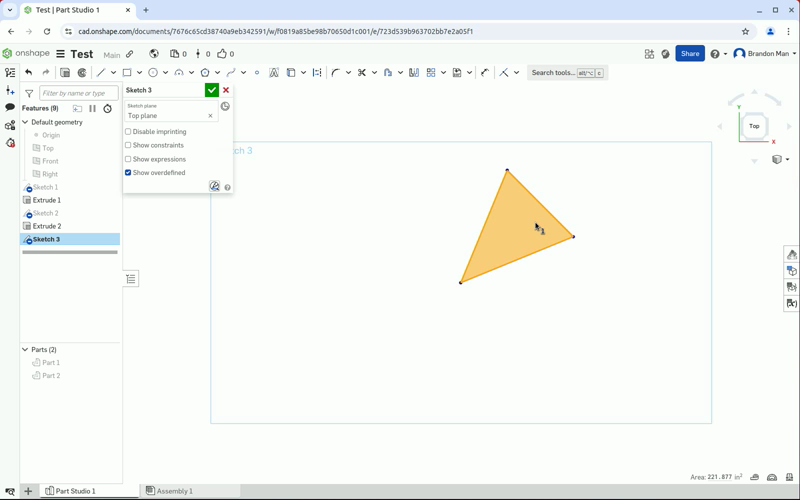
mouse_move(73, 352)
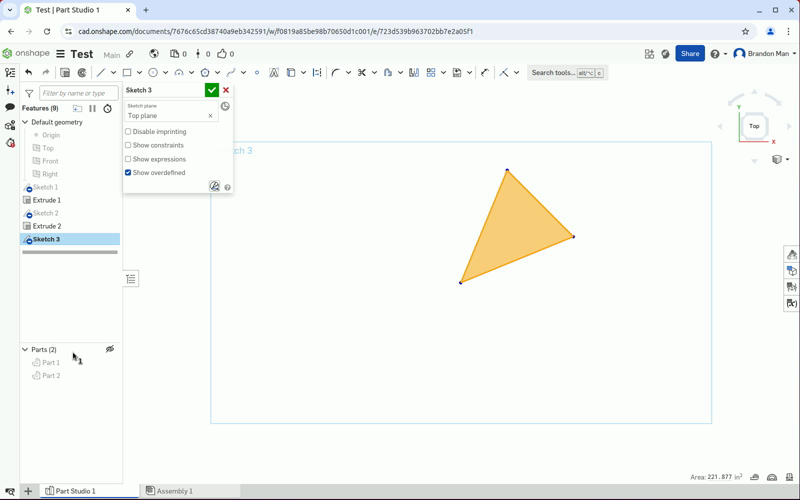
key(shift+y)
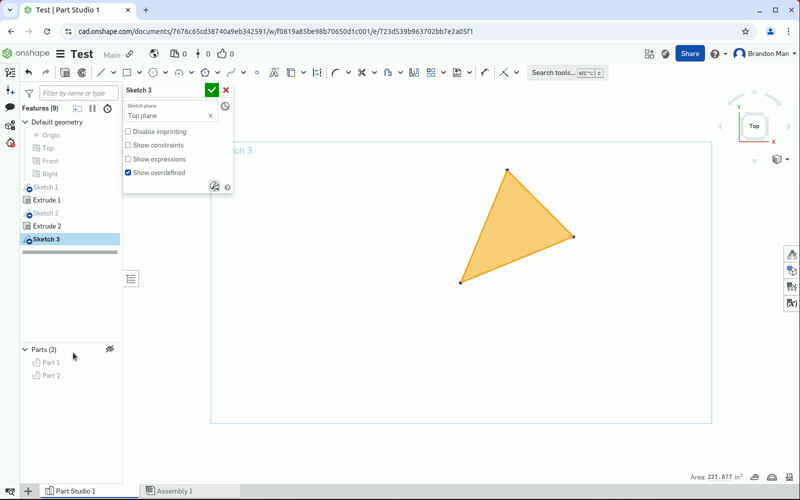
key(shift+e)
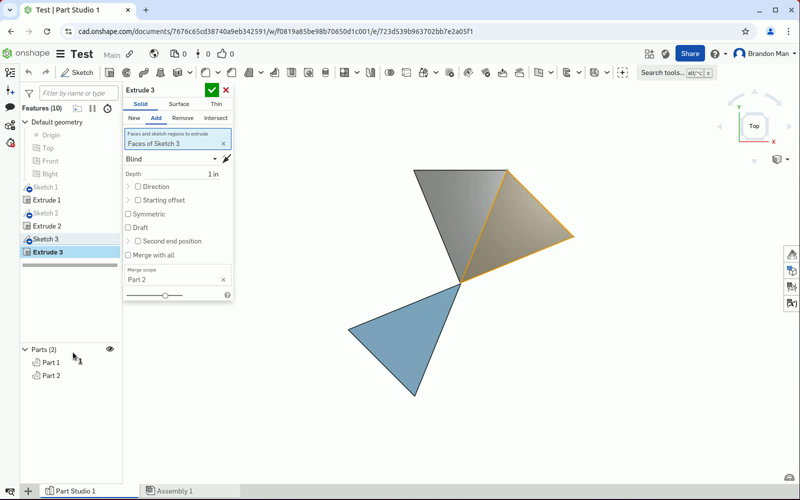
mouse_move(143, 106)
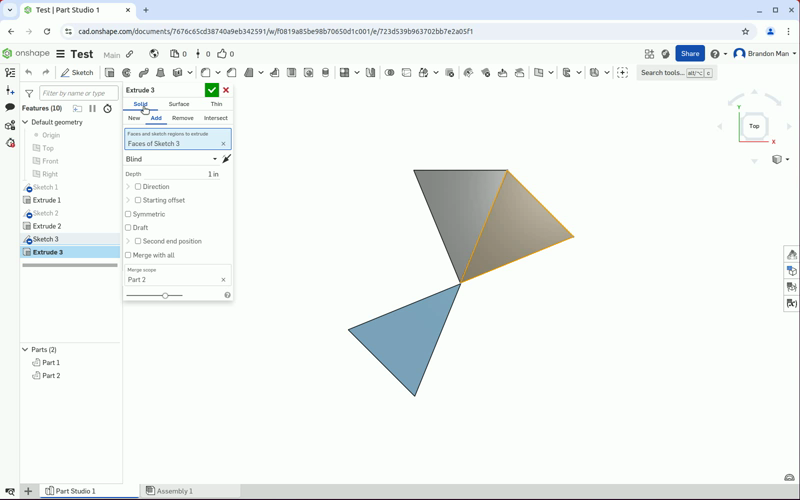
click(143, 106)
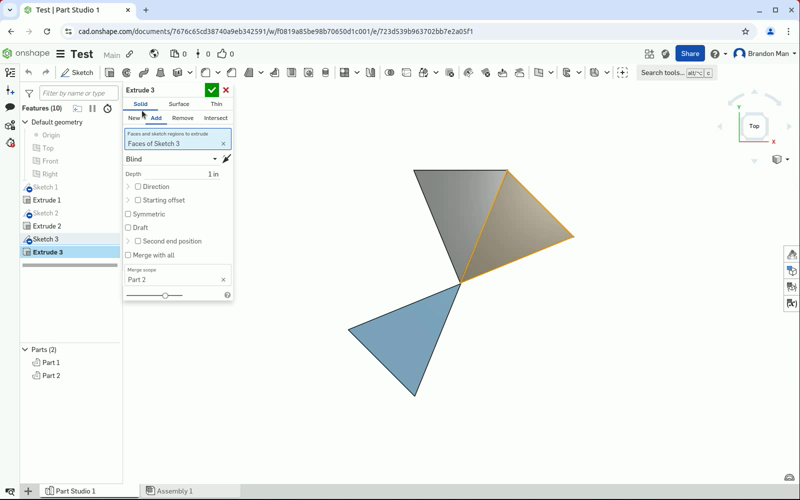
mouse_move(137, 120)
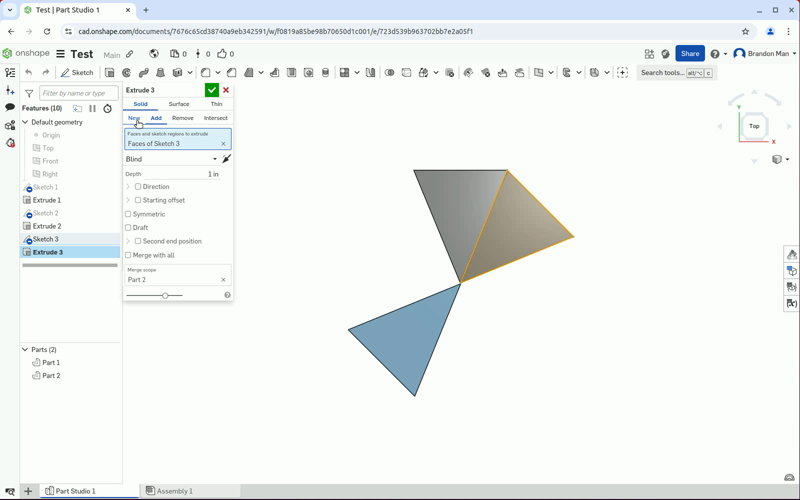
click(137, 120)
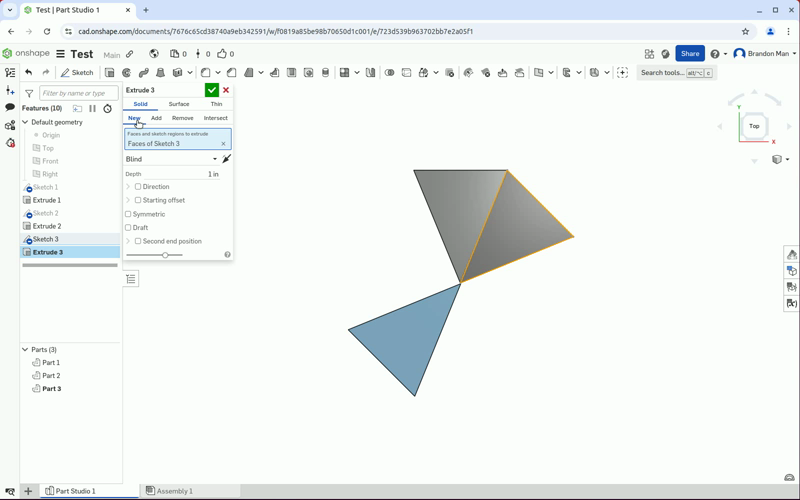
key(tab, 4)
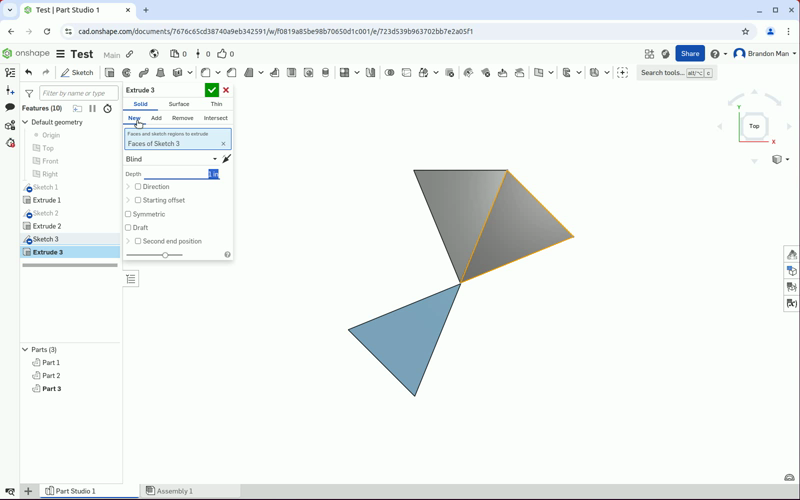
text(4.574)
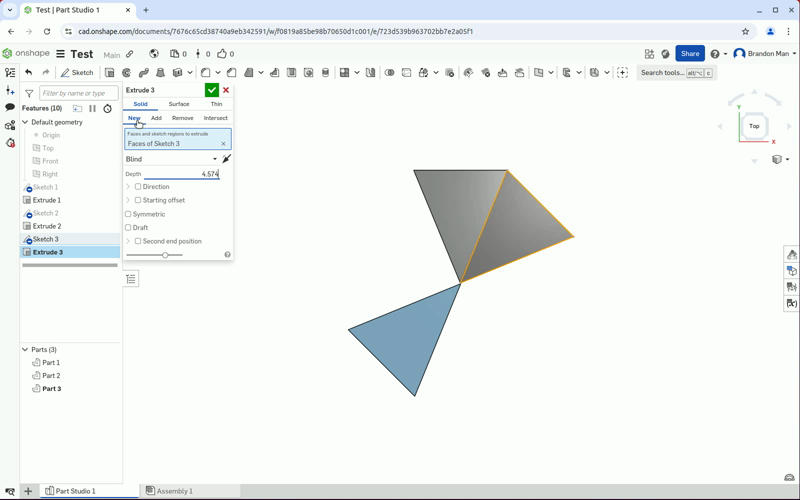
key(enter)
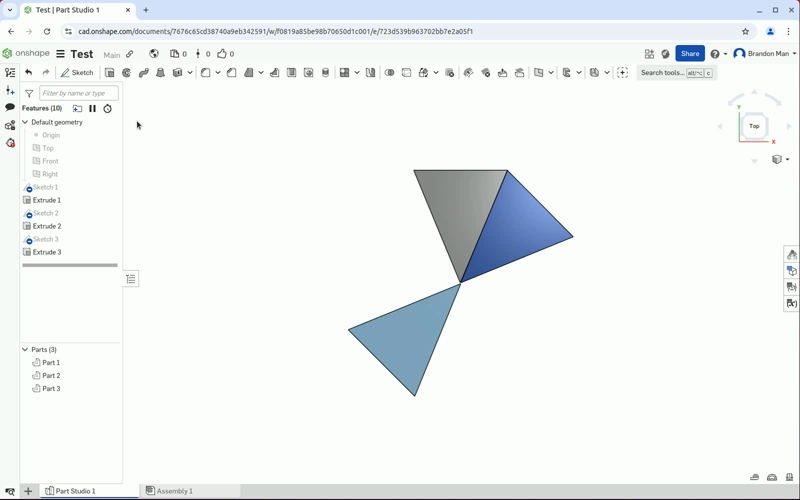
key(shift+h)
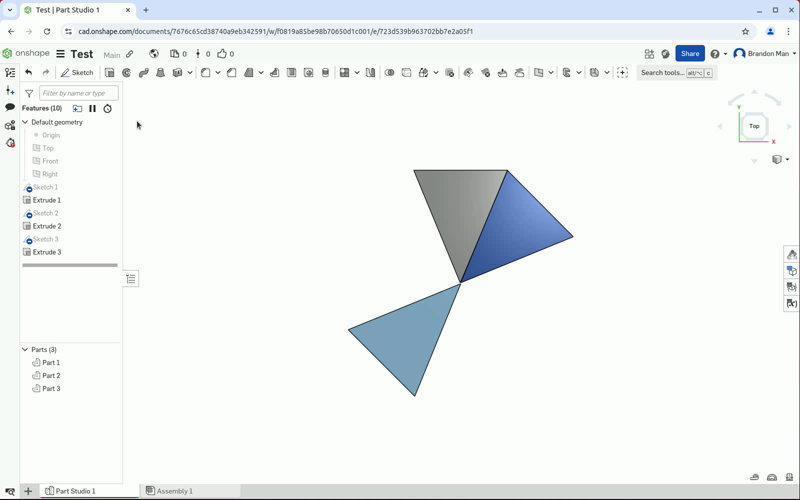
key(shift+h)
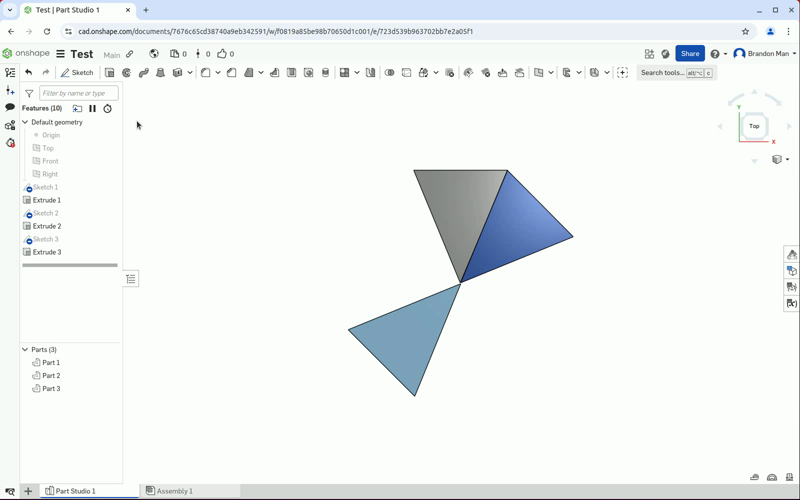
mouse_move(73, 189)
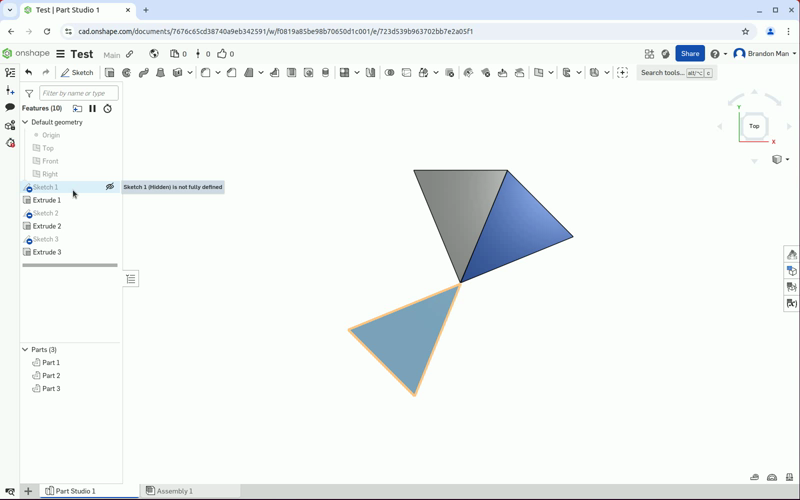
click(73, 189)
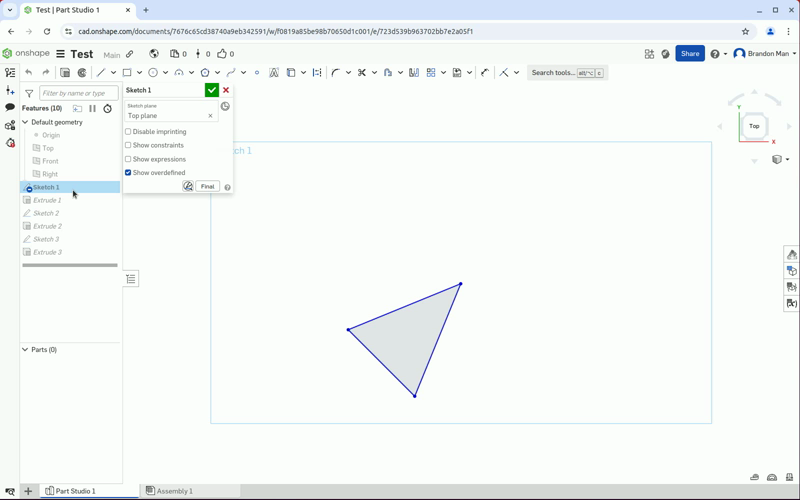
mouse_move(229, 92)
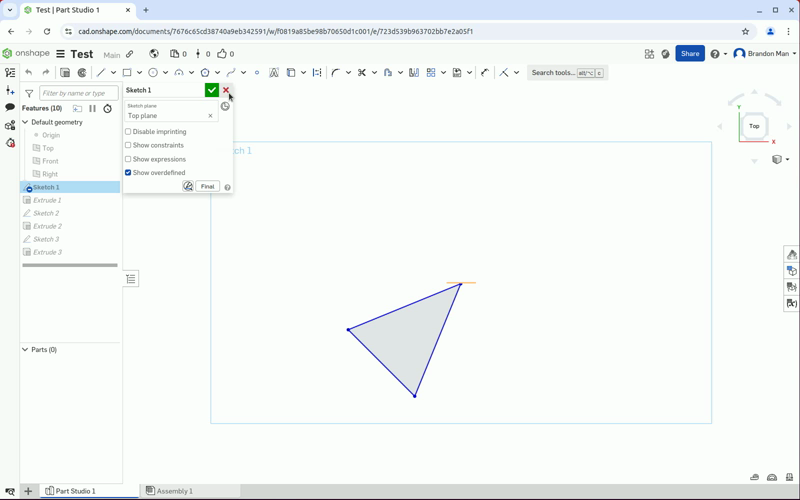
click(229, 92)
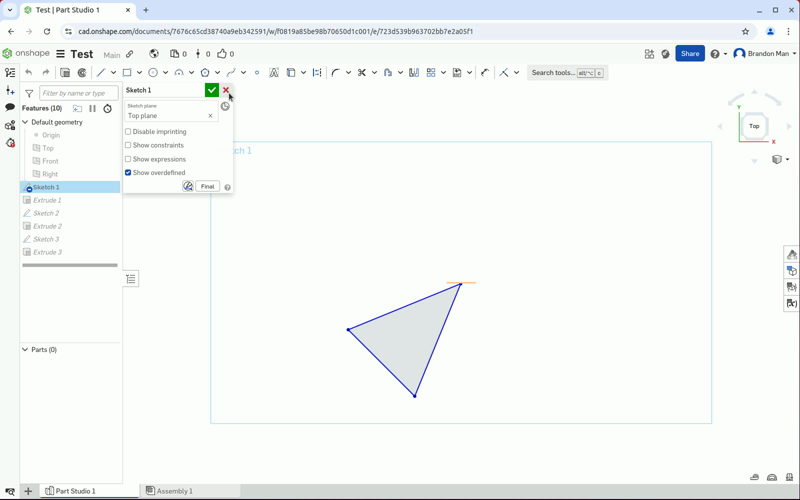
key(shift+s)
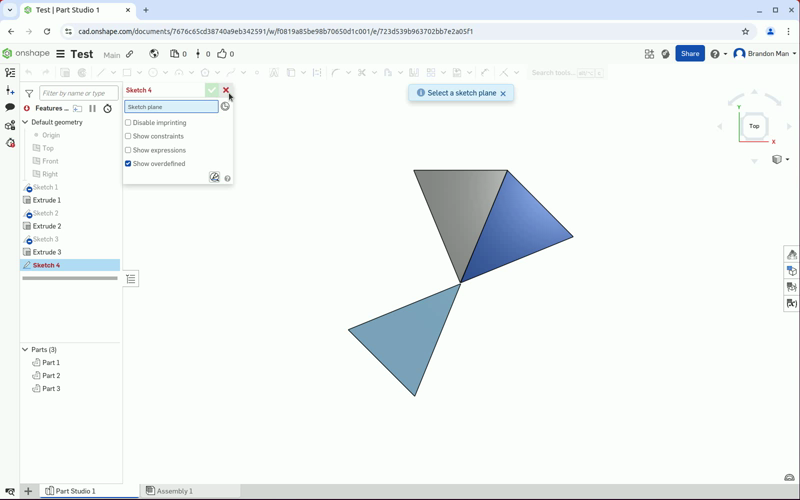
mouse_move(73, 150)
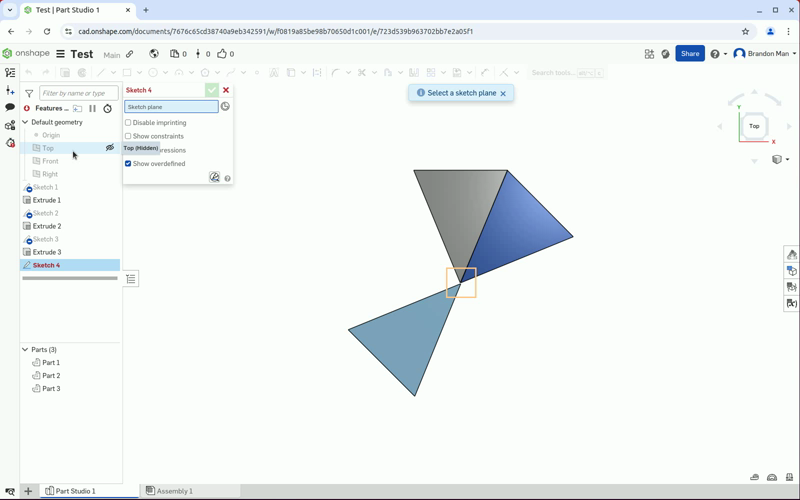
click(73, 150)
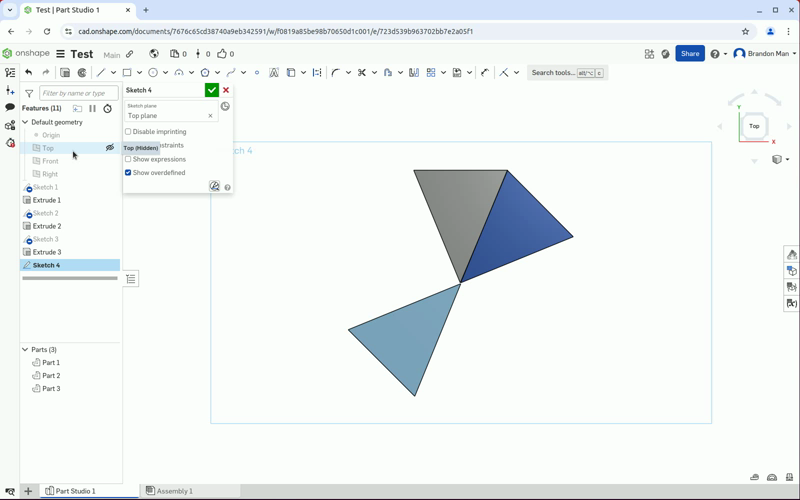
mouse_move(73, 352)
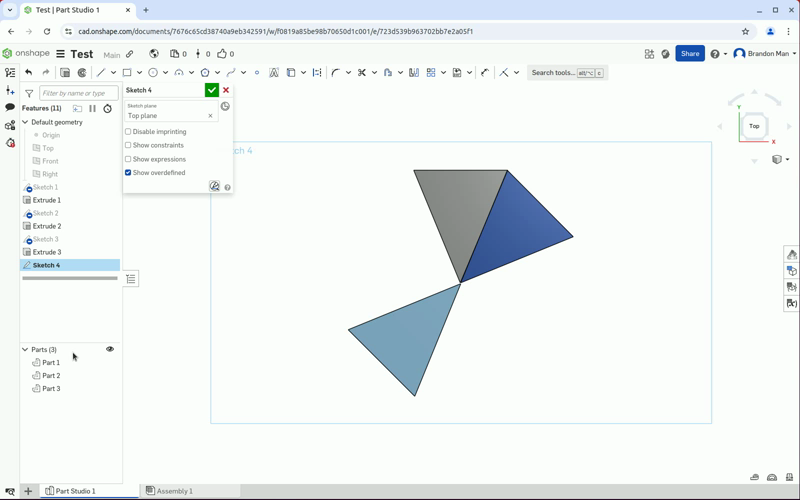
key(y)
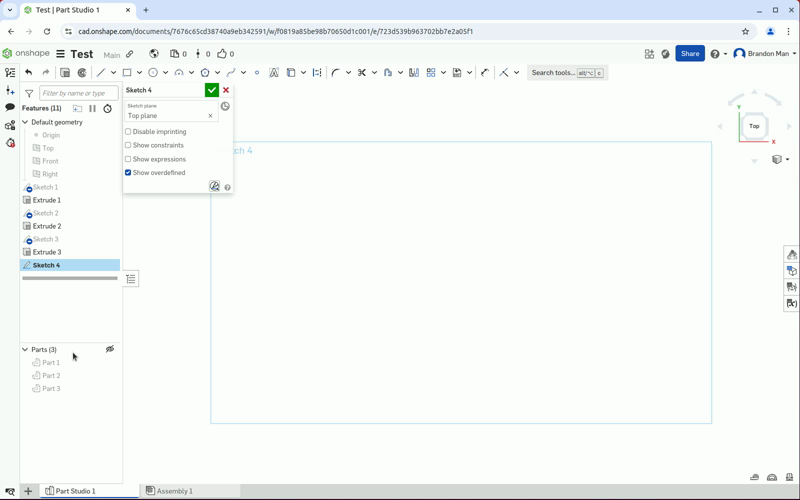
key(l)
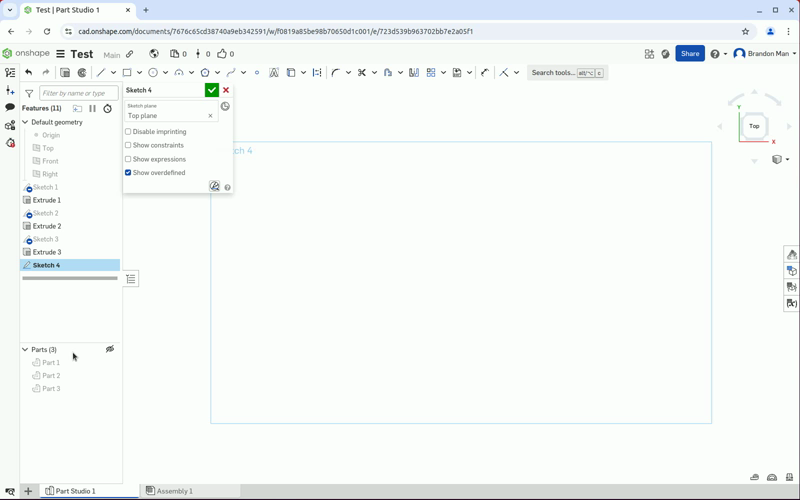
key_down(shift)
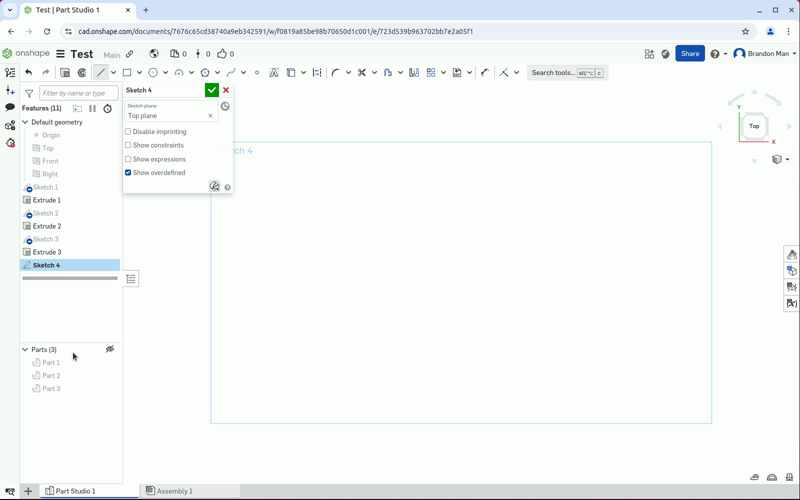
mouse_move(460, 282)
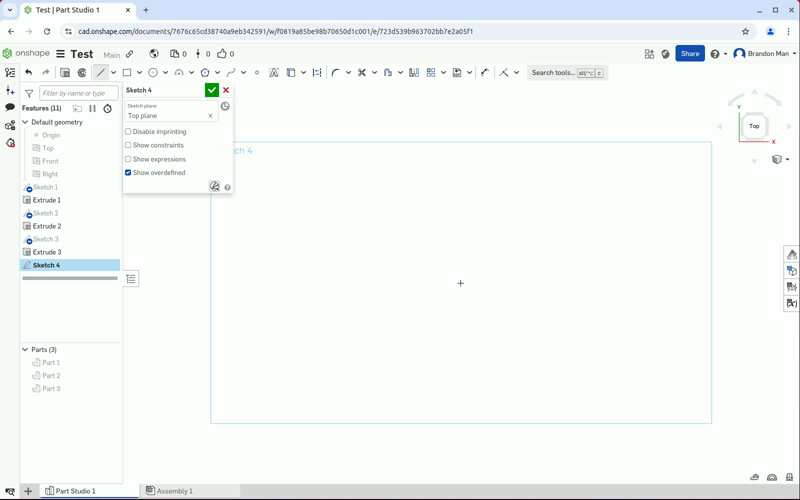
click(460, 282)
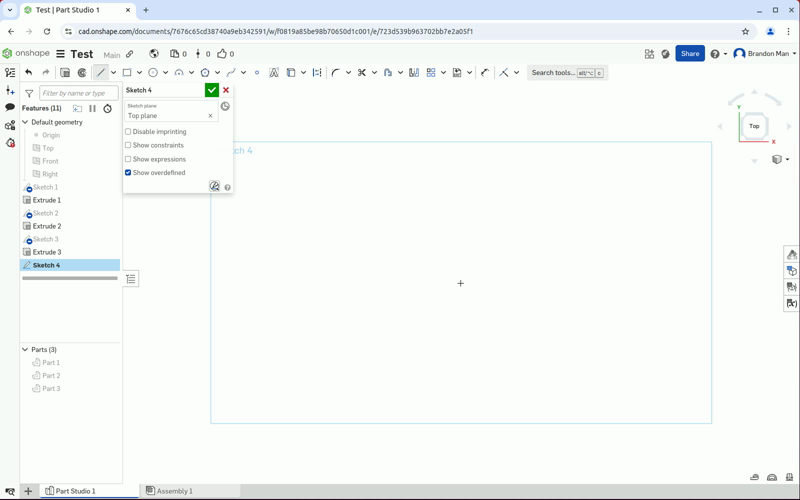
key_up(shift)
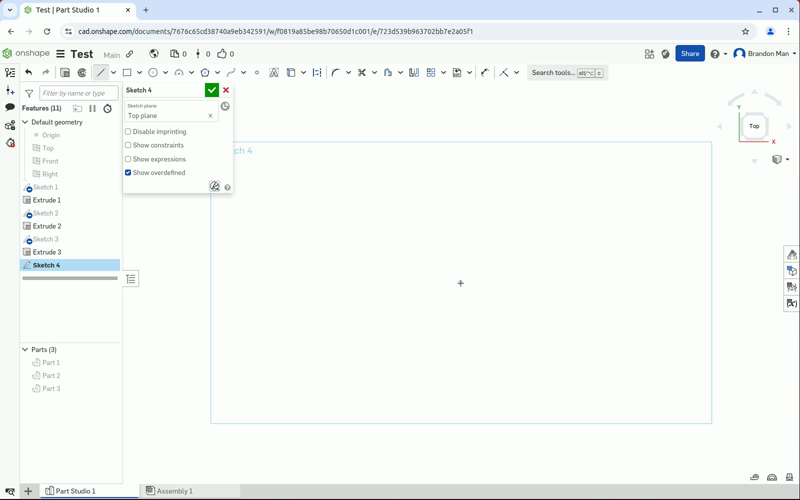
key_down(shift)
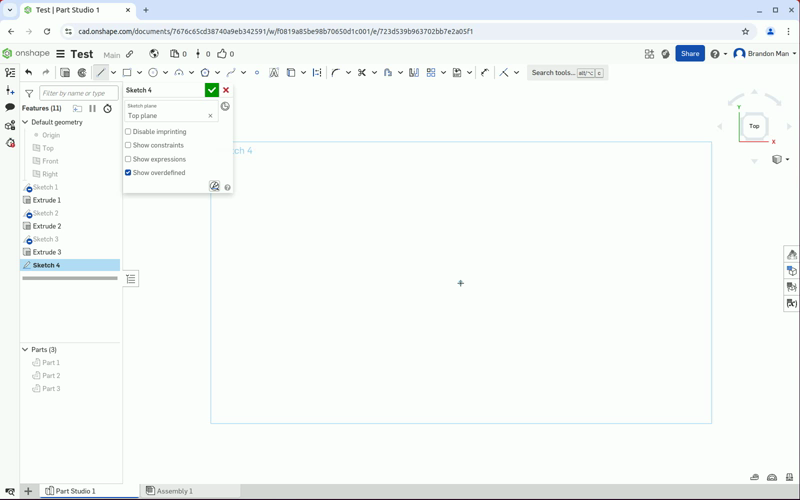
mouse_move(573, 329)
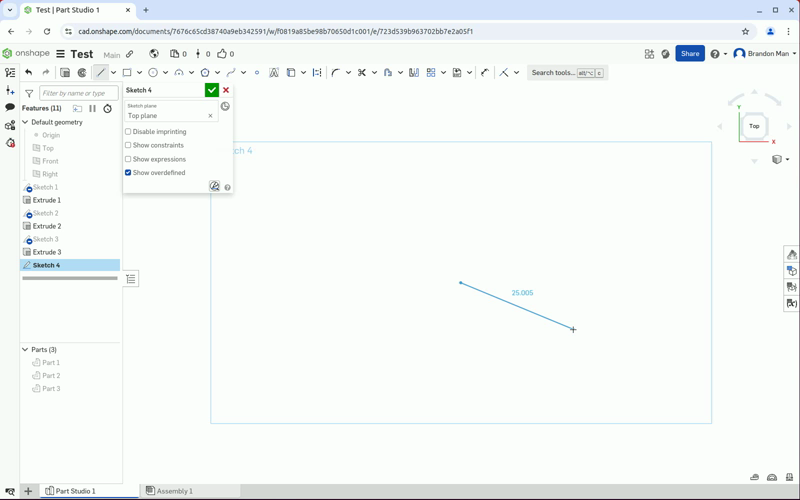
click(573, 329)
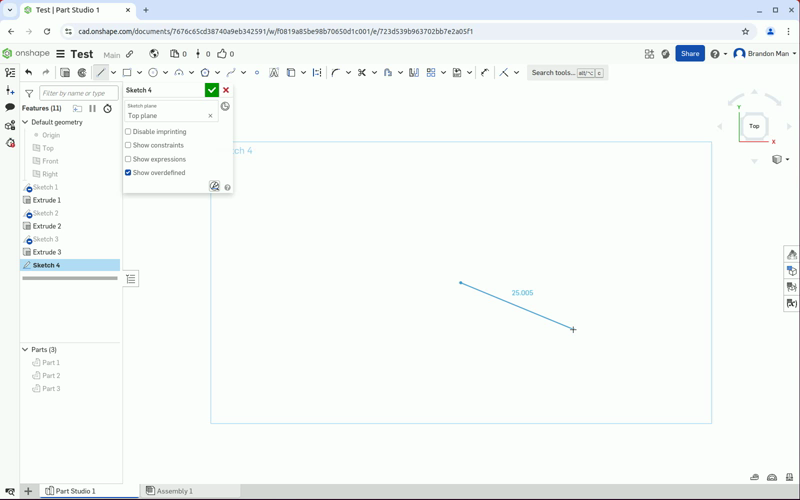
key_up(shift)
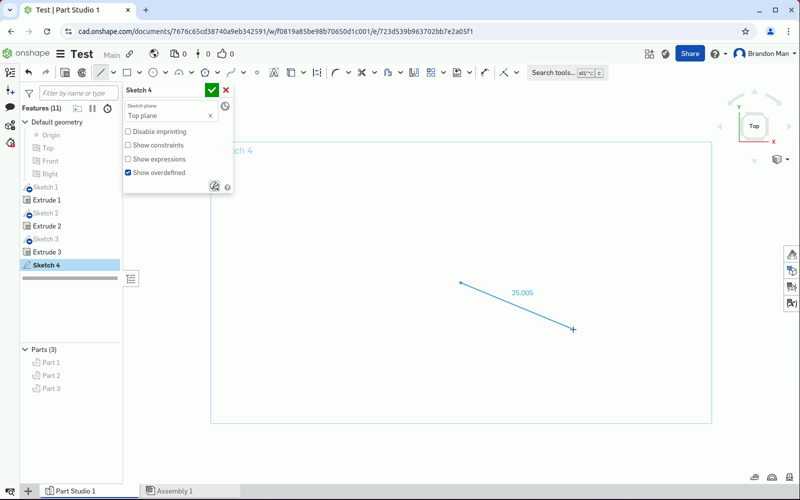
key_down(shift)
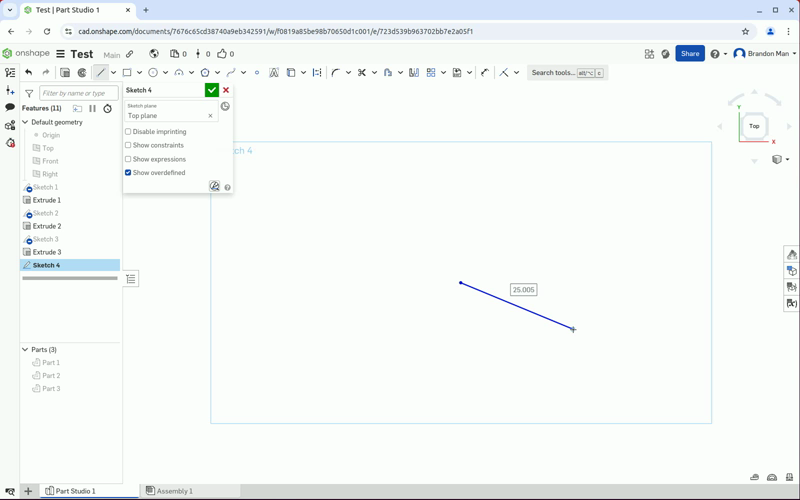
mouse_move(573, 236)
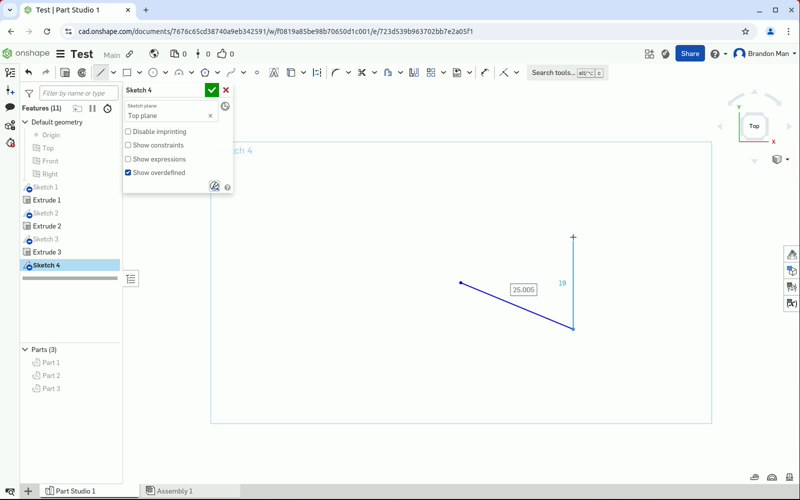
click(573, 236)
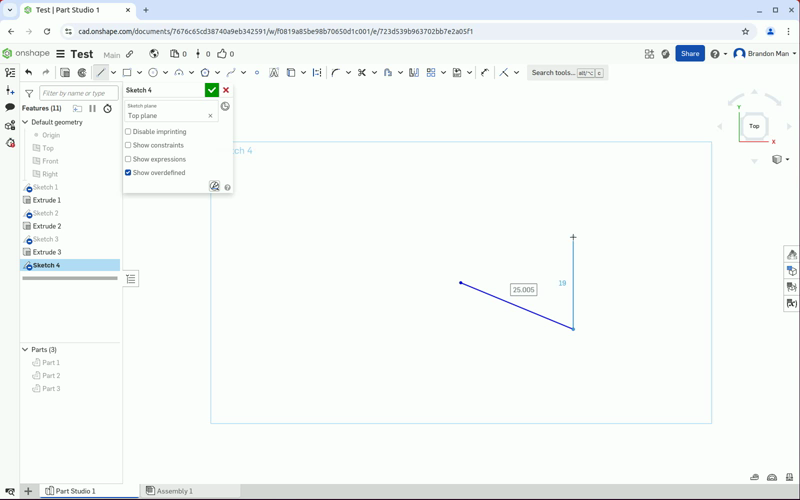
key_up(shift)
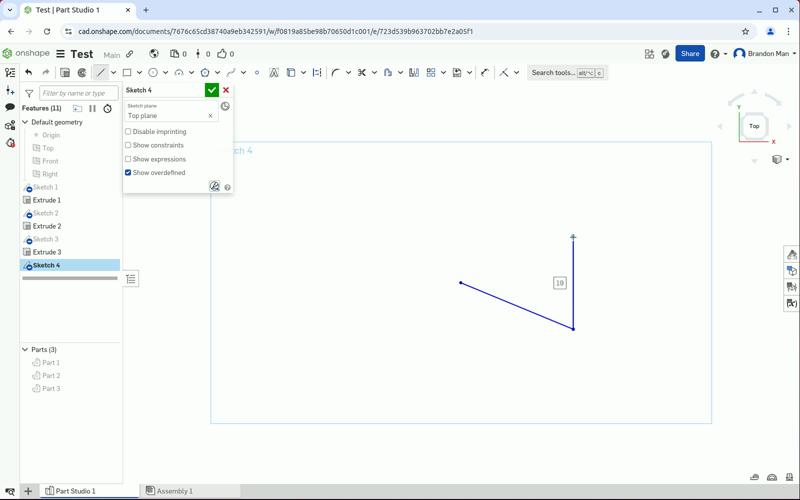
key_down(shift)
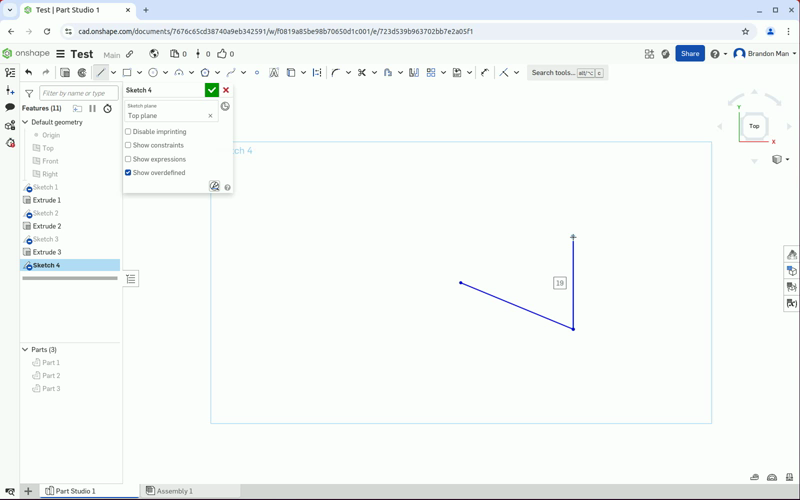
mouse_move(460, 282)
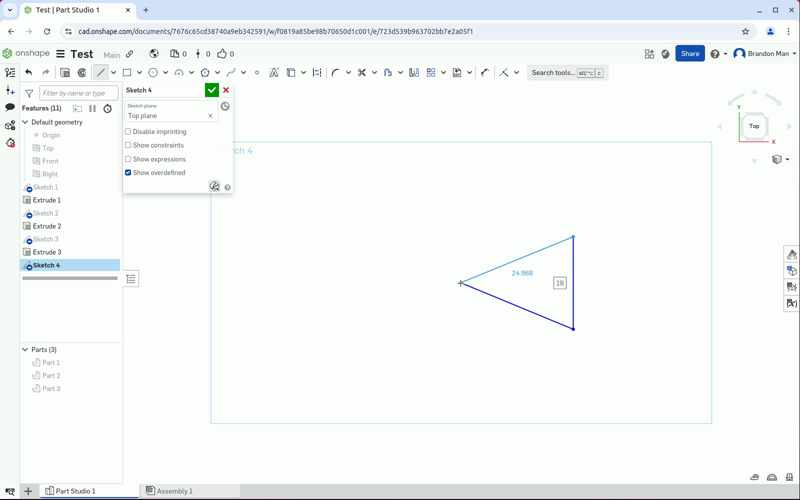
key_up(shift)
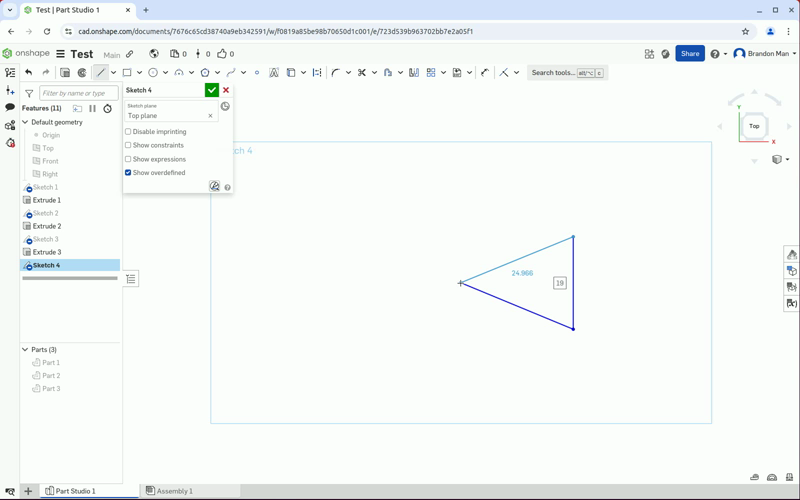
click(460, 282)
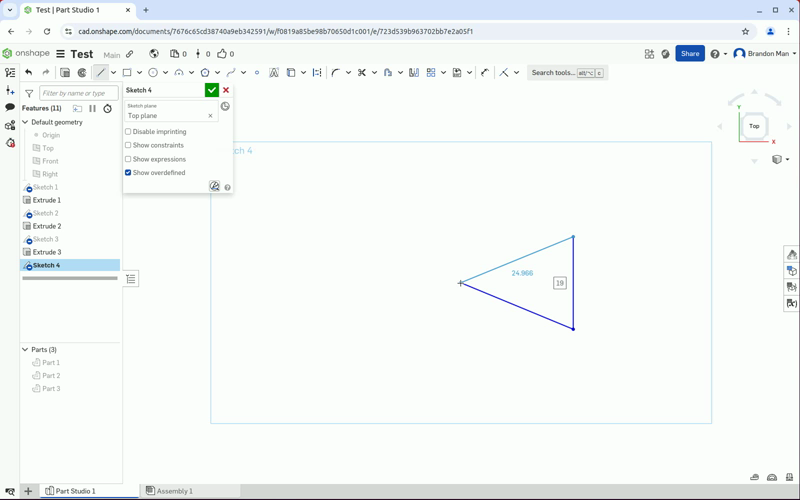
key(esc)
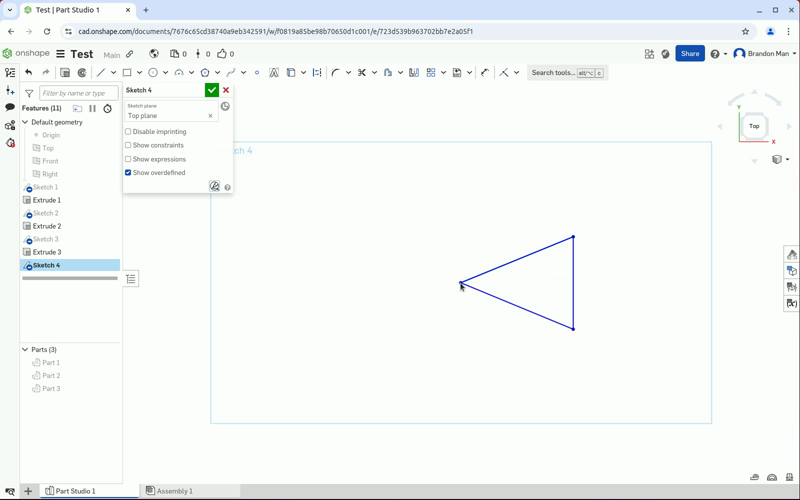
mouse_move(548, 312)
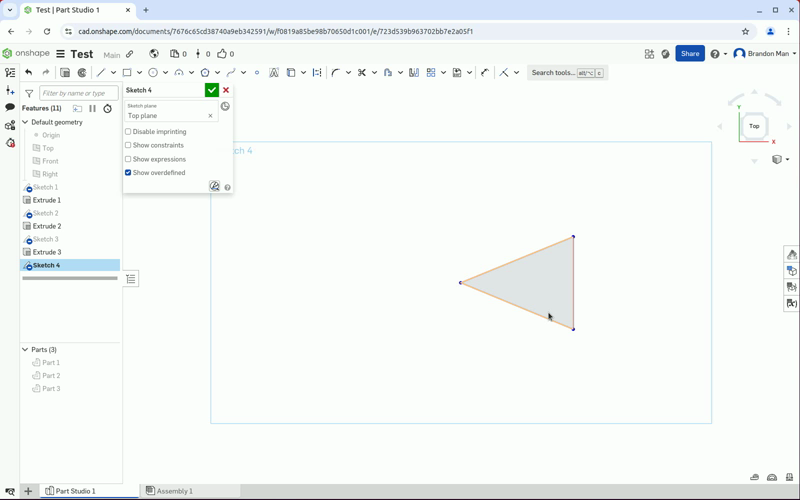
click(548, 312)
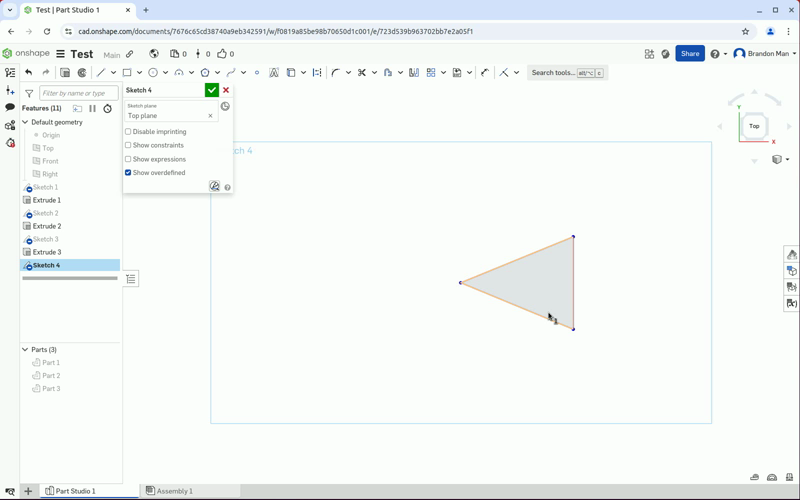
mouse_move(73, 352)
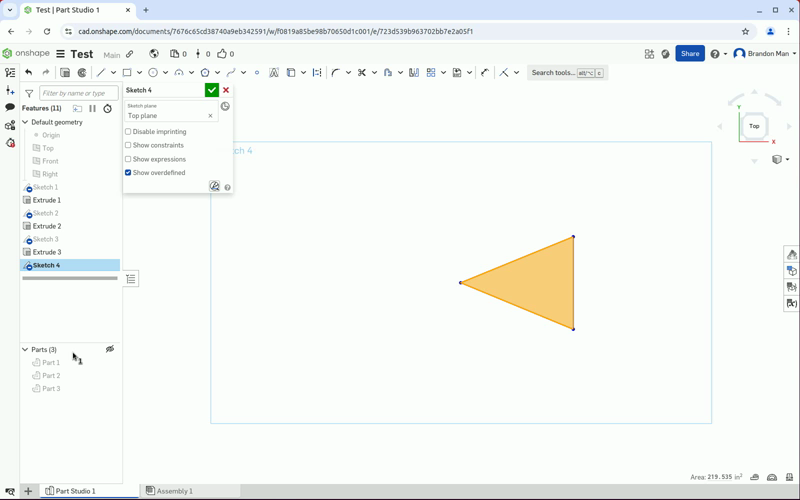
key(shift+y)
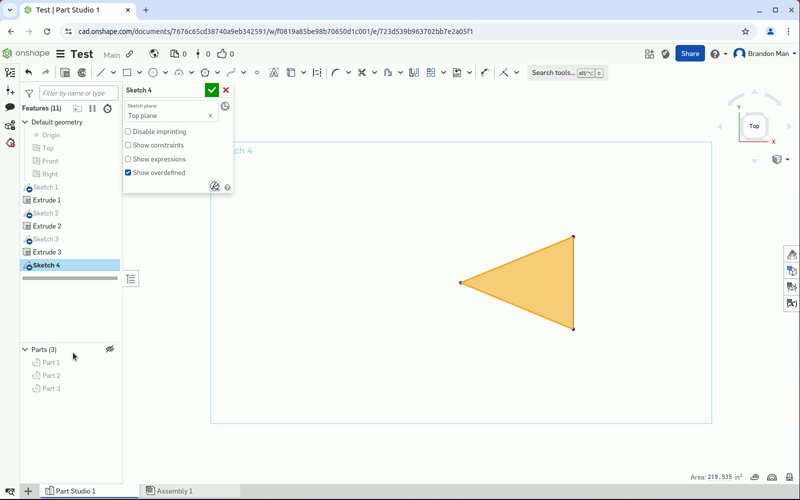
key(shift+e)
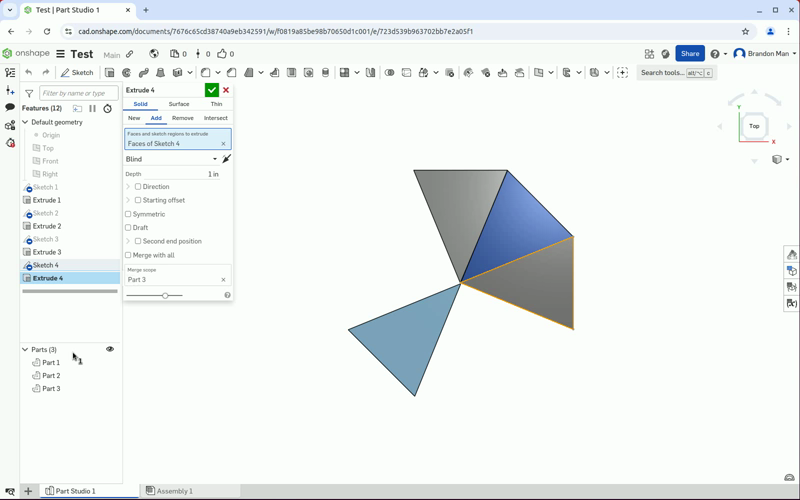
mouse_move(143, 106)
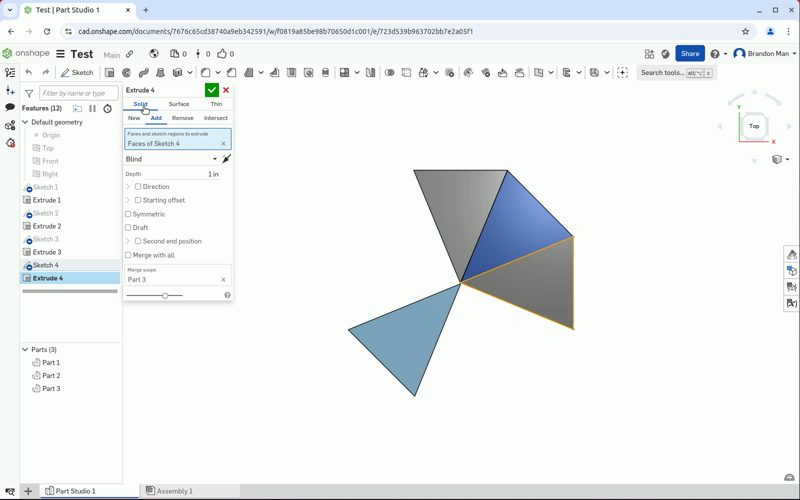
click(143, 106)
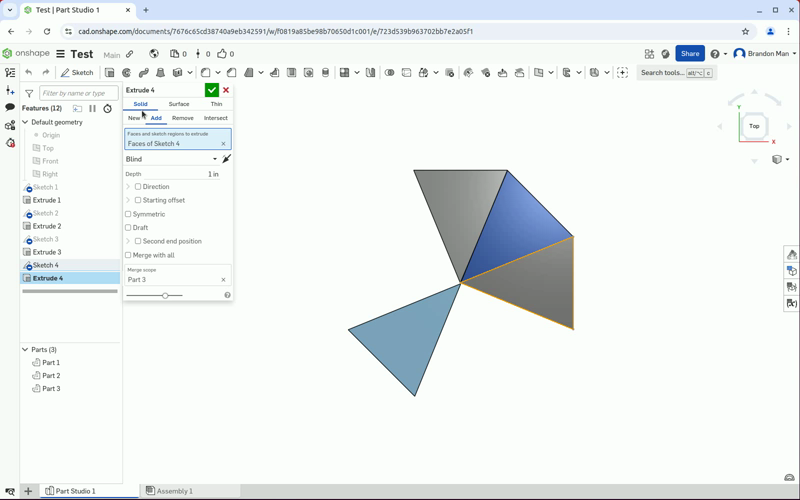
mouse_move(137, 120)
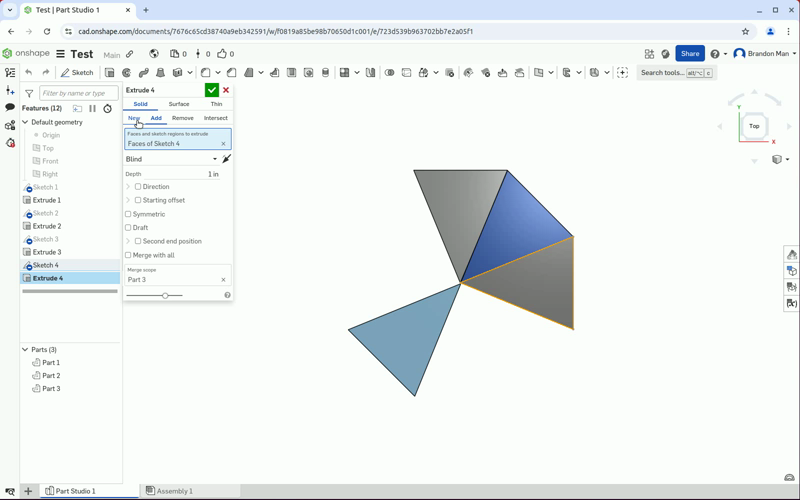
click(137, 120)
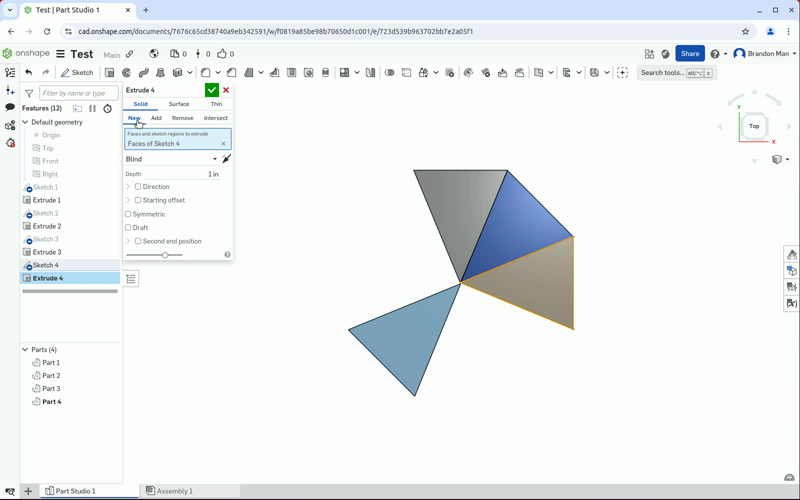
key(tab, 4)
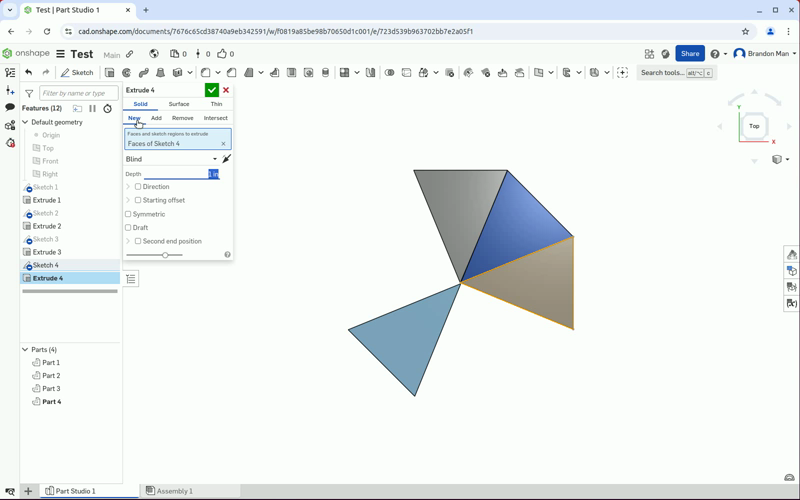
text(4.574)
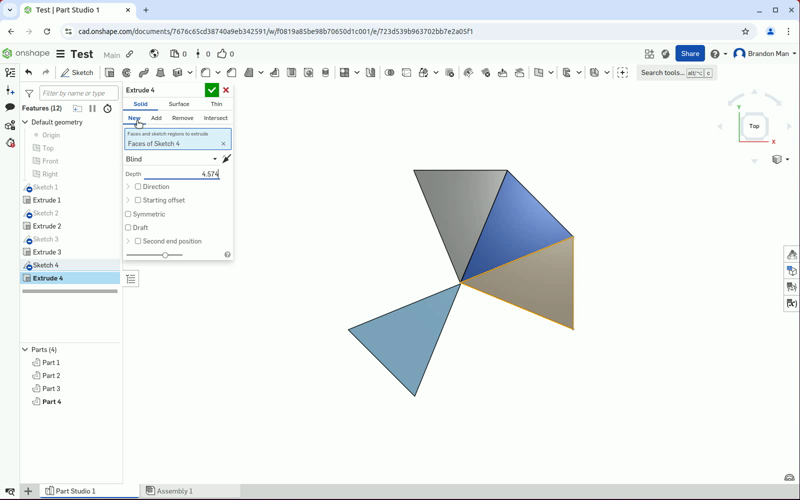
key(enter)
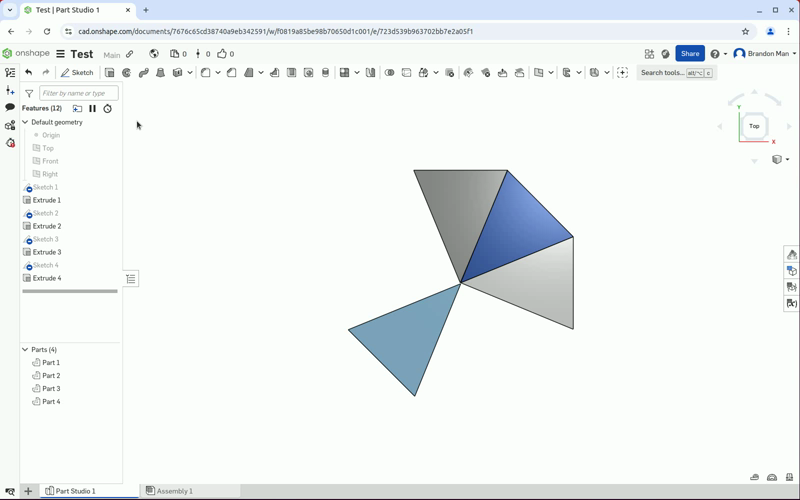
key(shift+h)
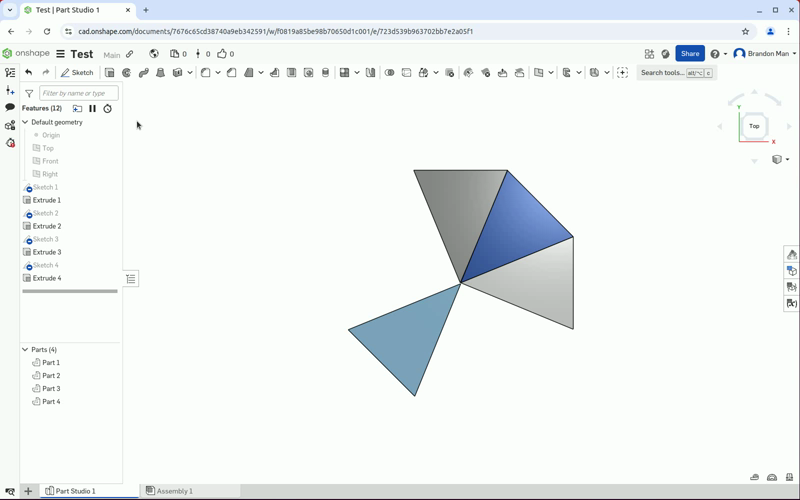
key(shift+h)
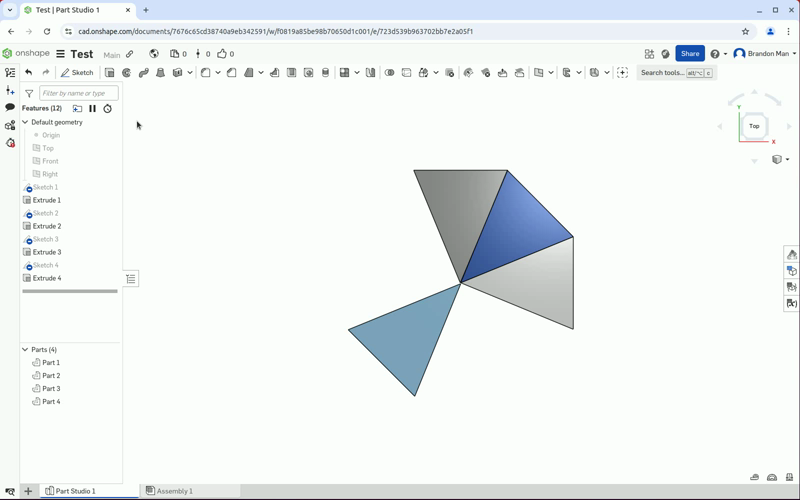
mouse_move(73, 189)
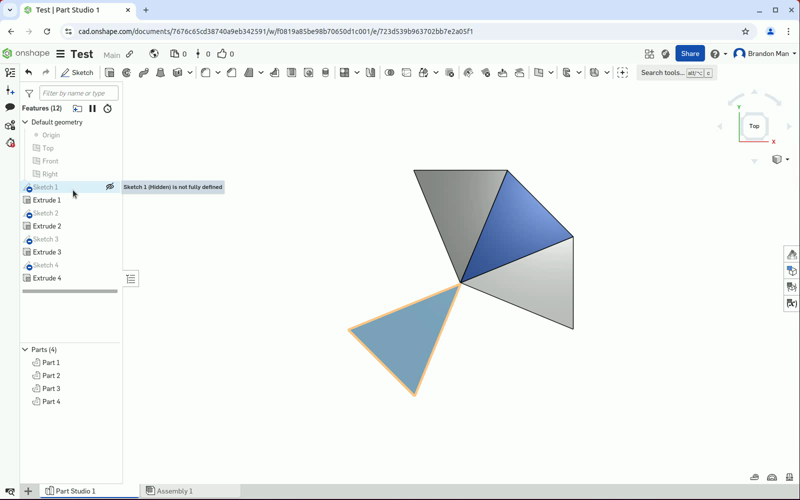
click(73, 189)
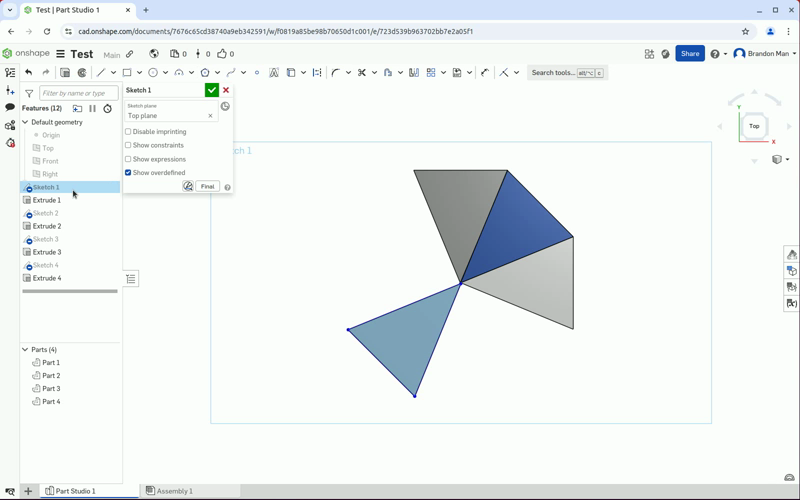
mouse_move(229, 92)
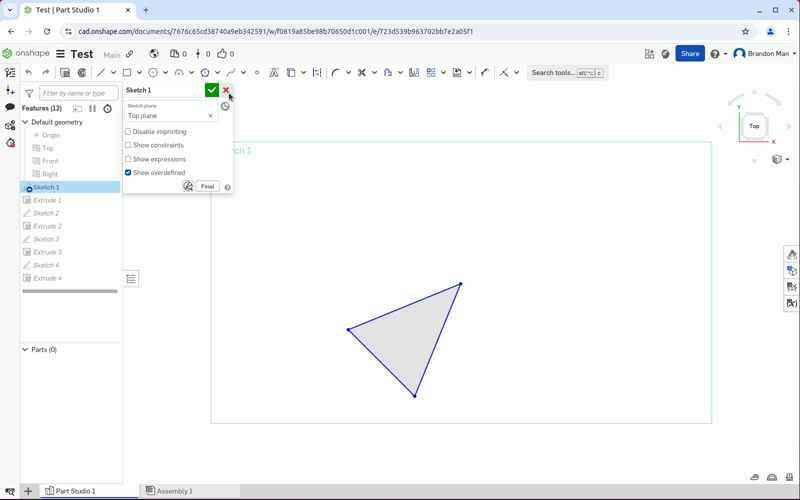
click(229, 92)
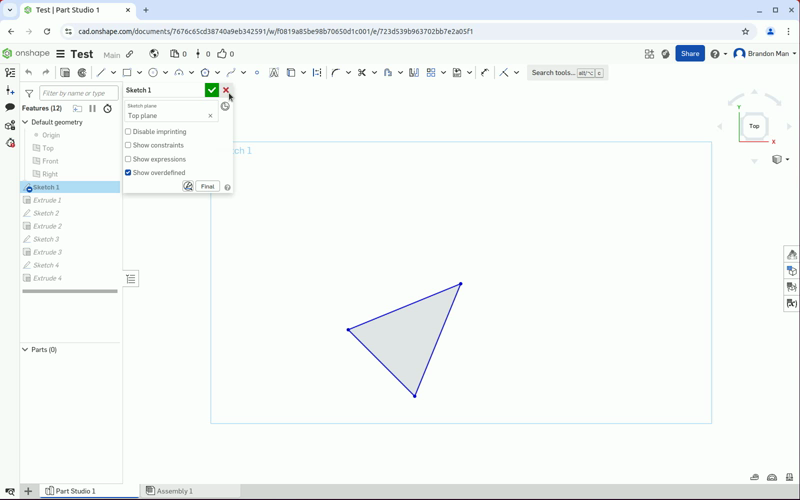
key(shift+s)
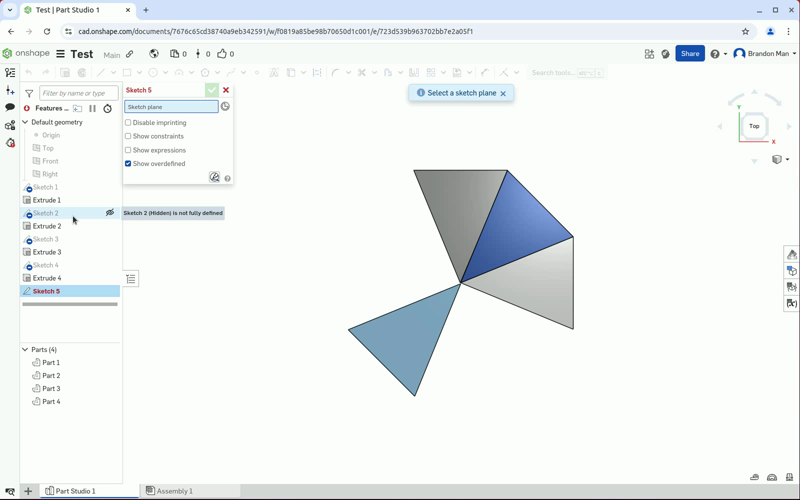
scroll(3)
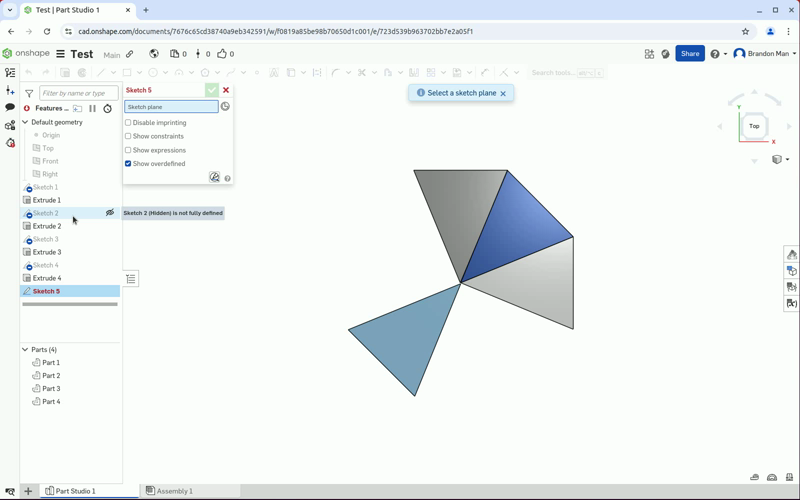
mouse_move(73, 150)
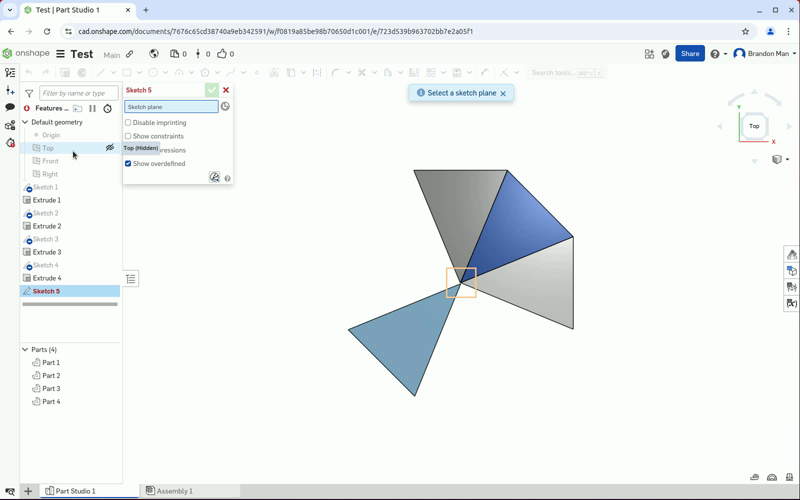
click(73, 150)
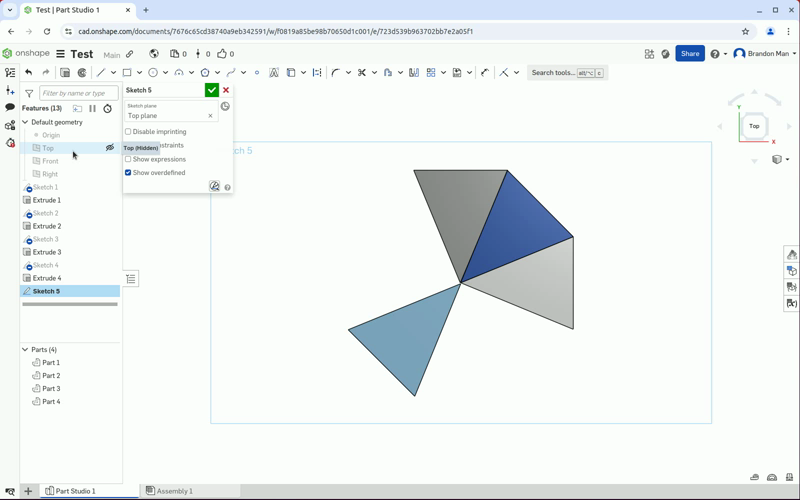
mouse_move(73, 352)
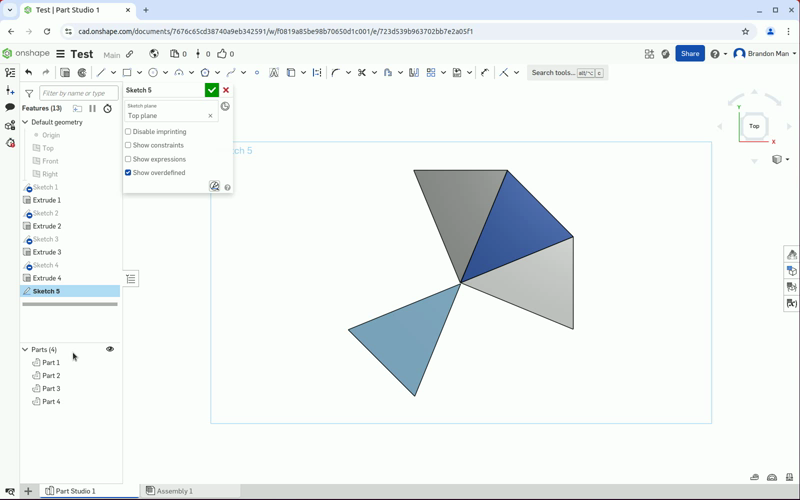
key(y)
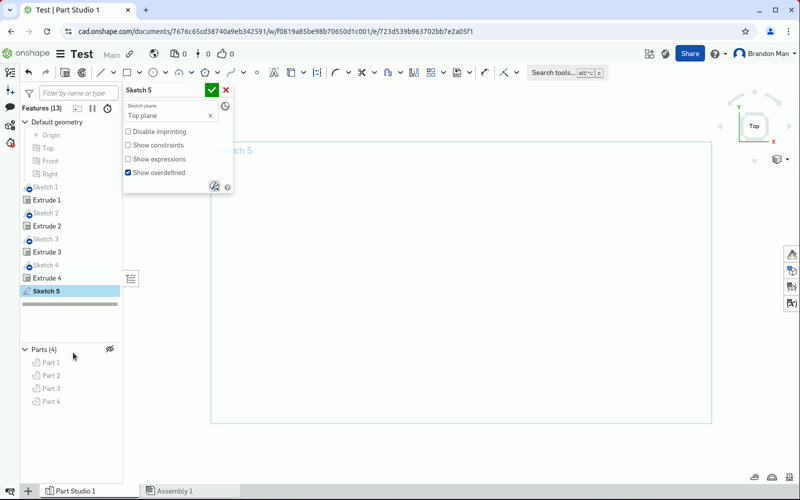
key(l)
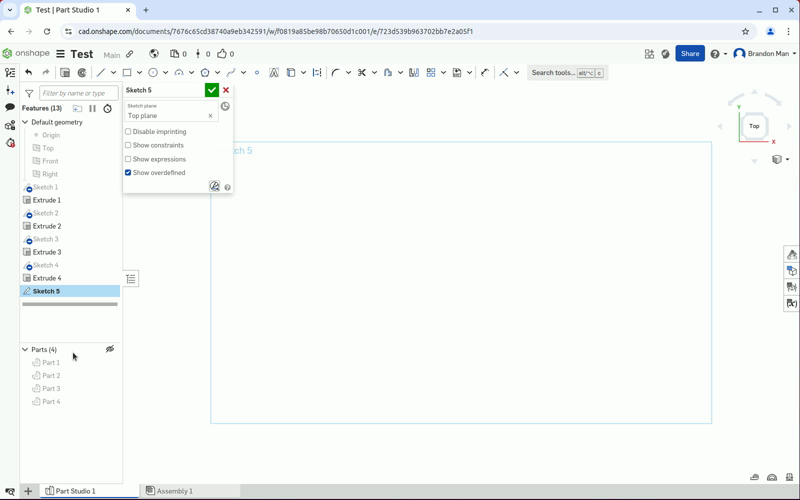
key_down(shift)
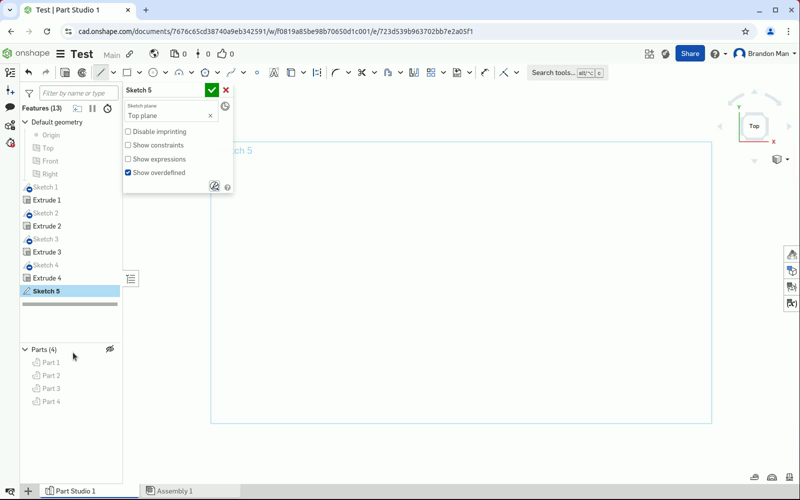
mouse_move(460, 282)
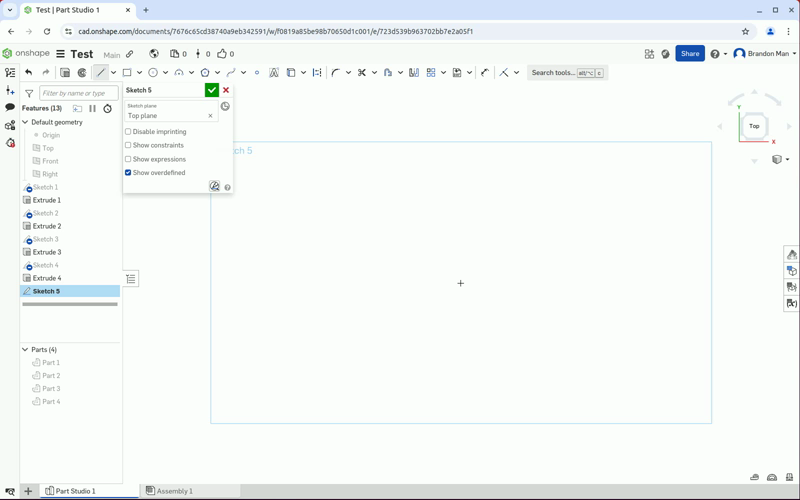
click(460, 282)
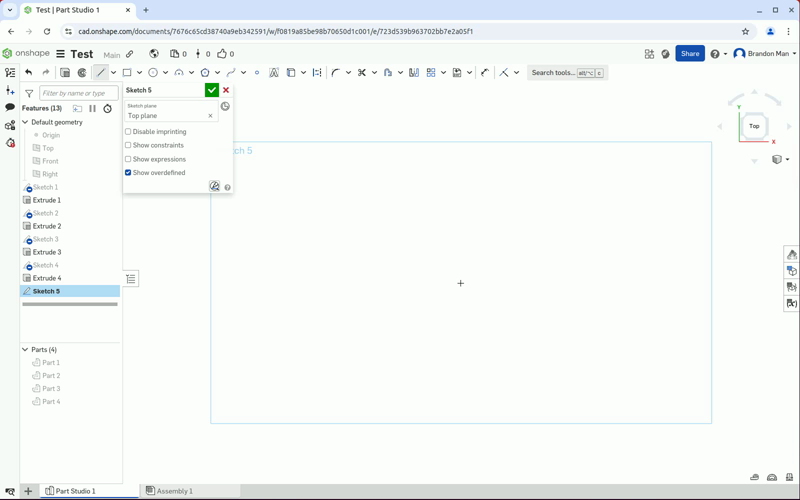
key_up(shift)
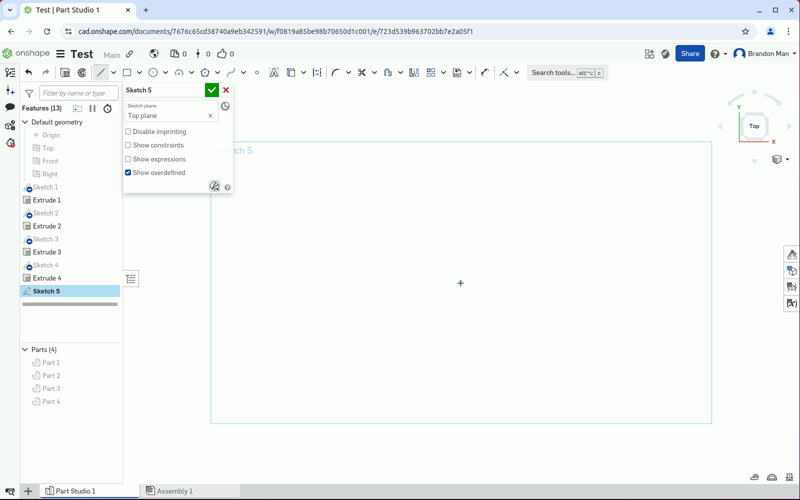
key_down(shift)
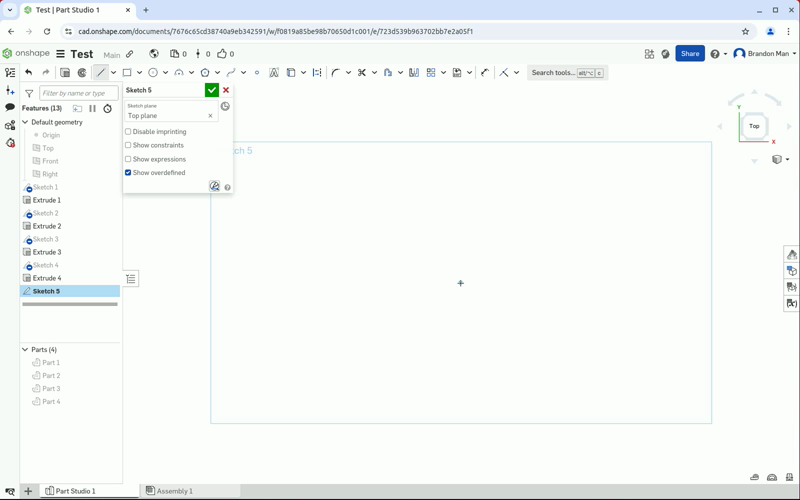
mouse_move(507, 395)
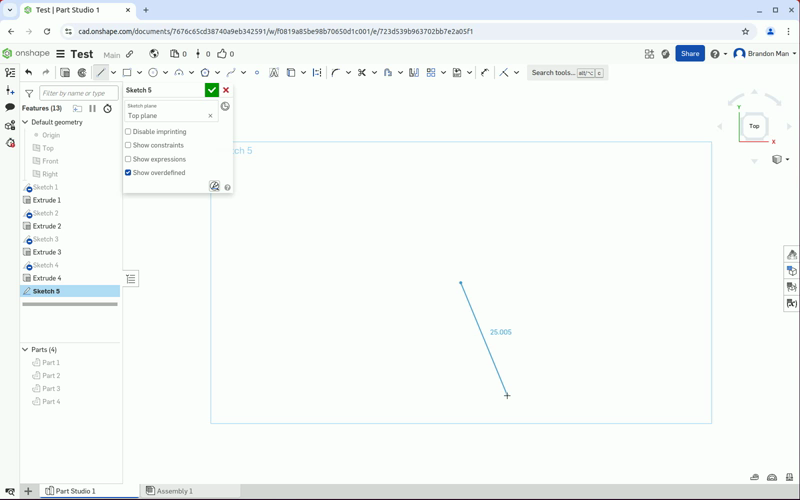
click(507, 395)
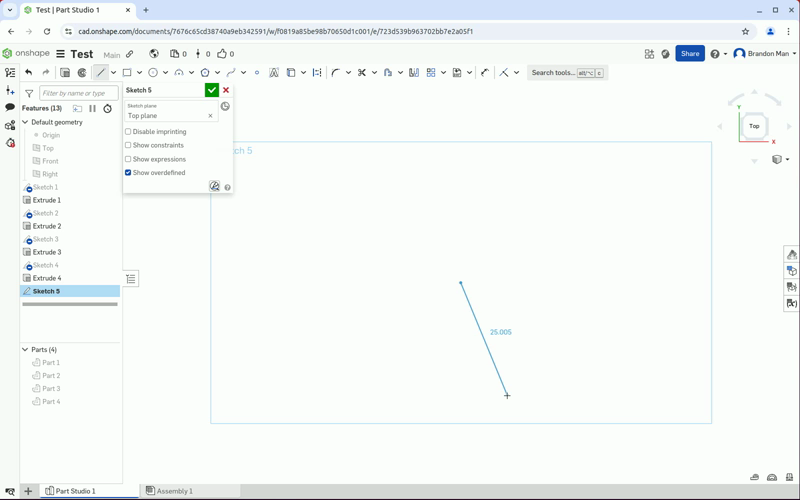
key_up(shift)
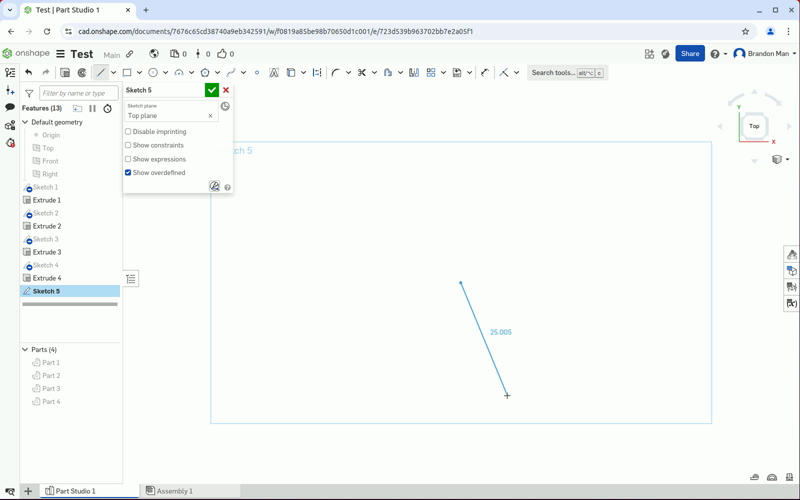
key_down(shift)
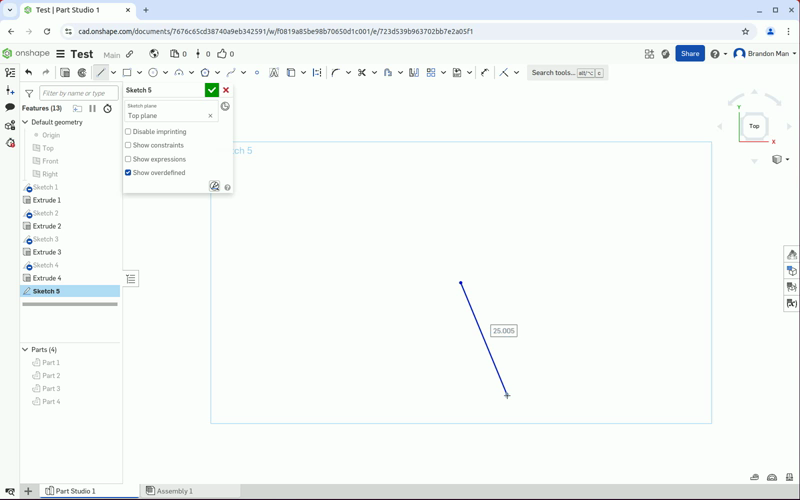
mouse_move(573, 329)
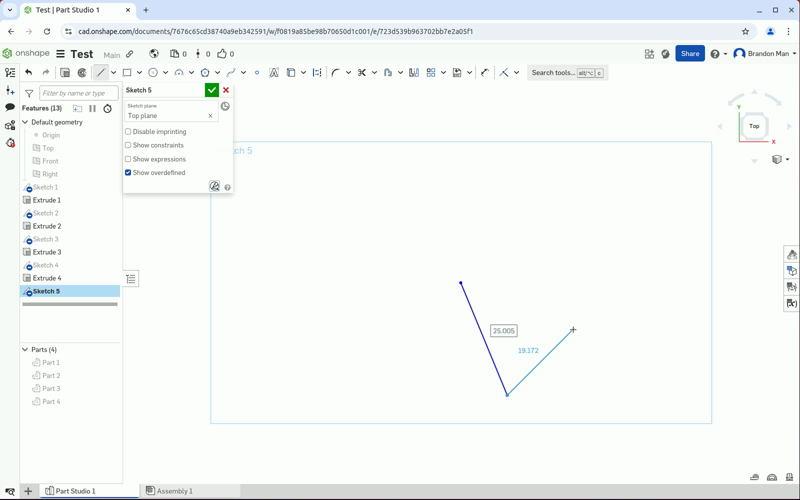
click(573, 329)
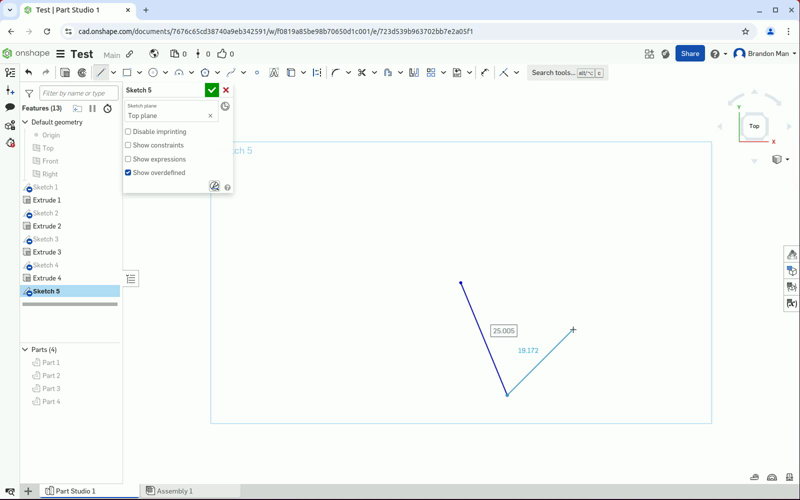
key_up(shift)
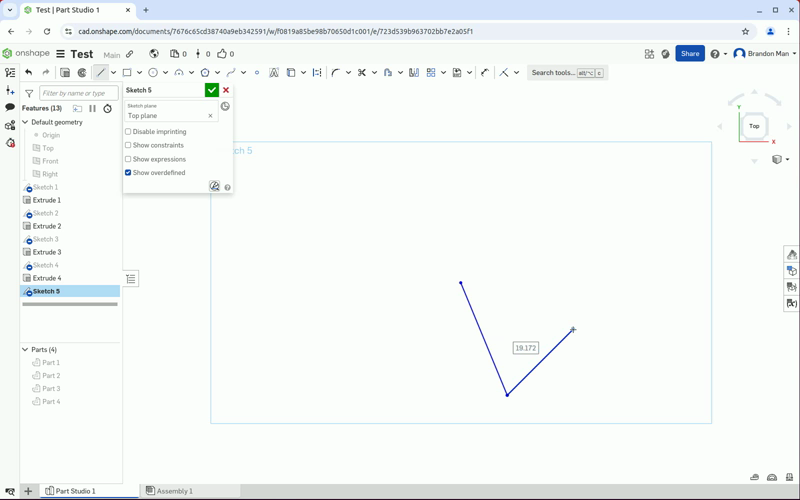
key_down(shift)
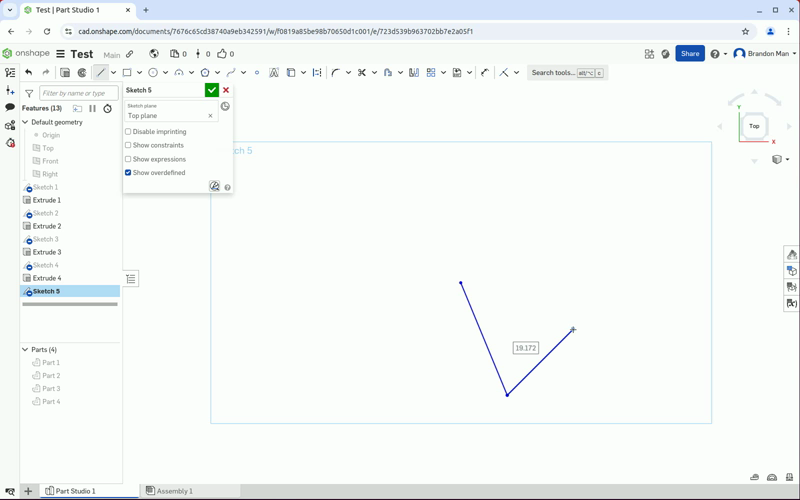
mouse_move(460, 282)
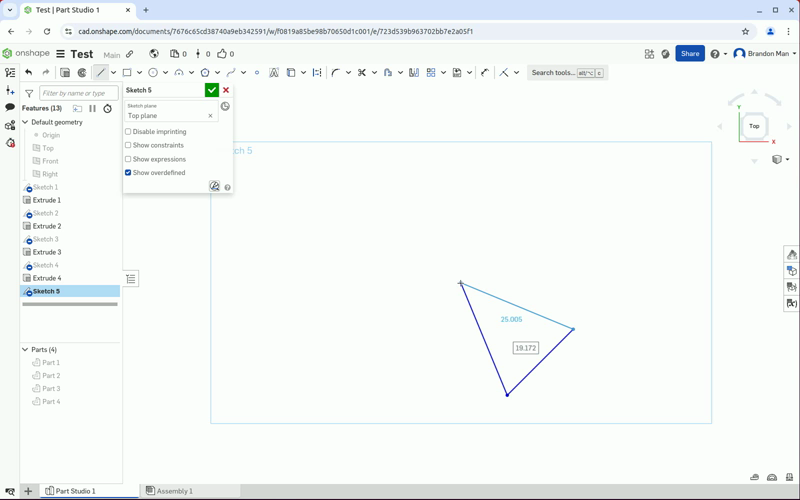
key_up(shift)
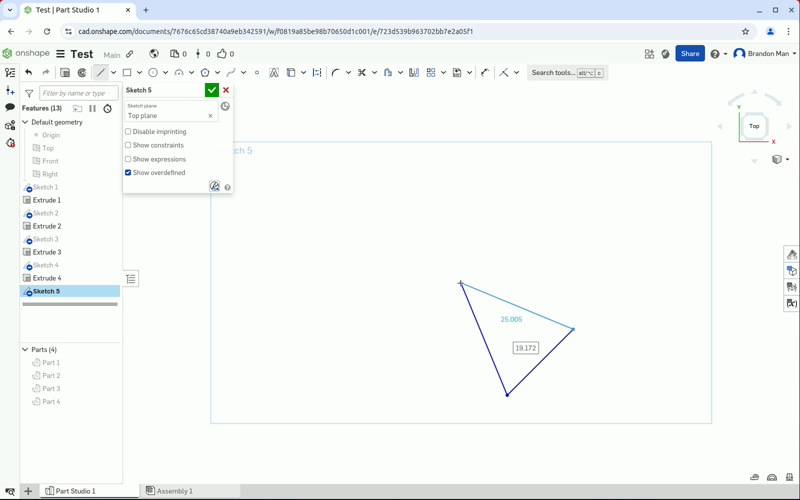
click(460, 282)
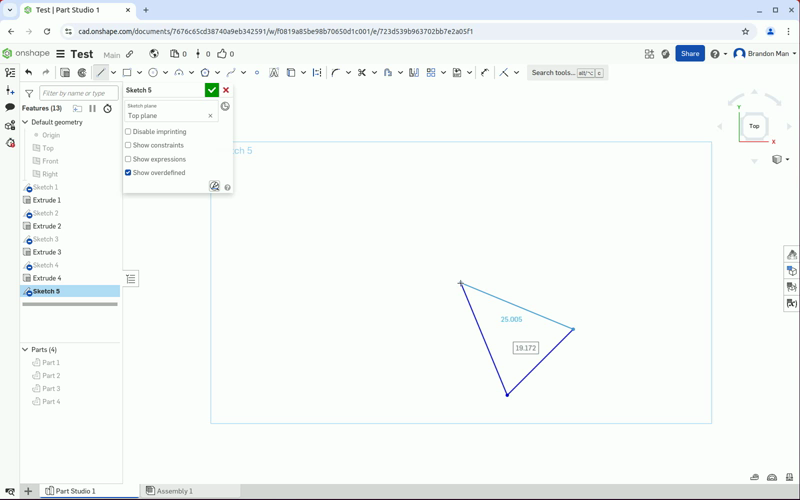
key(esc)
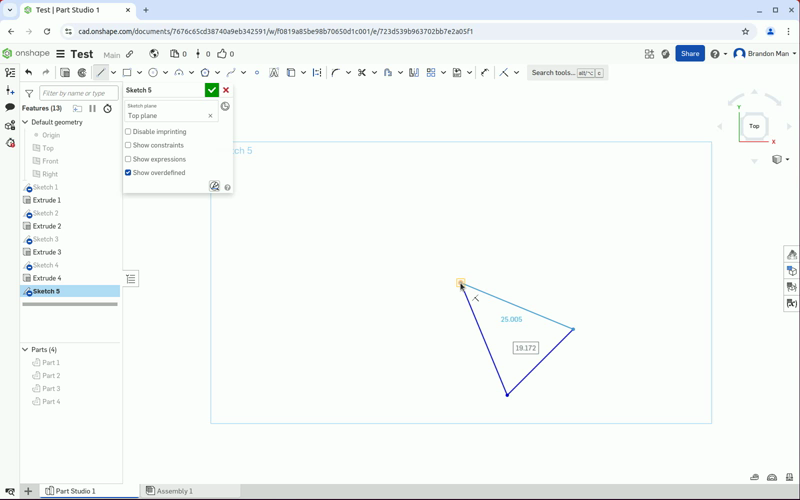
mouse_move(531, 340)
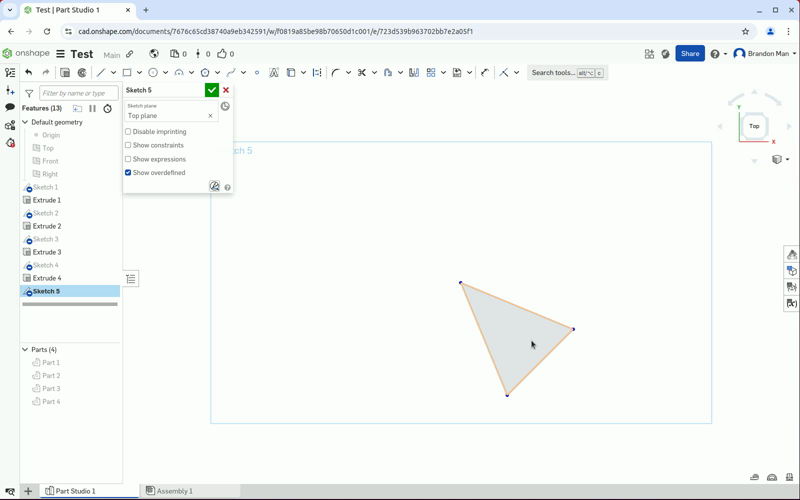
click(531, 340)
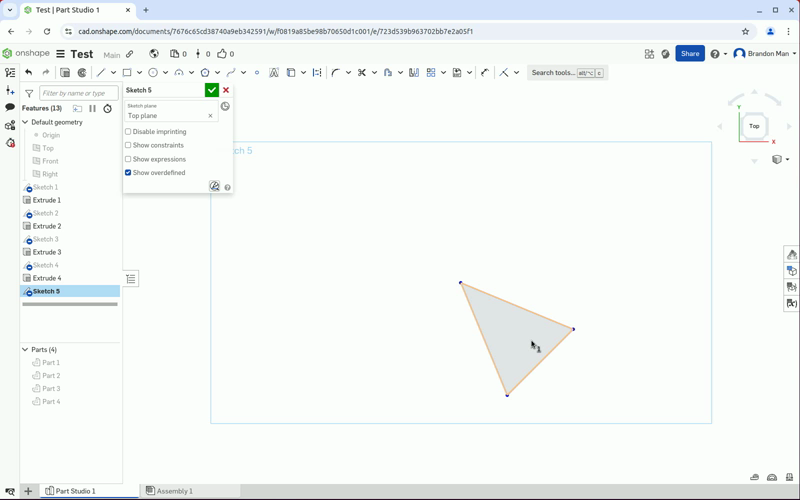
mouse_move(73, 352)
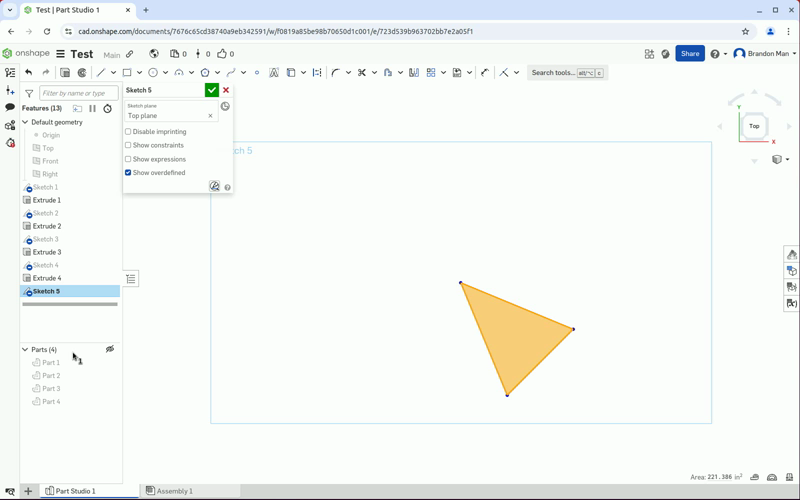
key(shift+y)
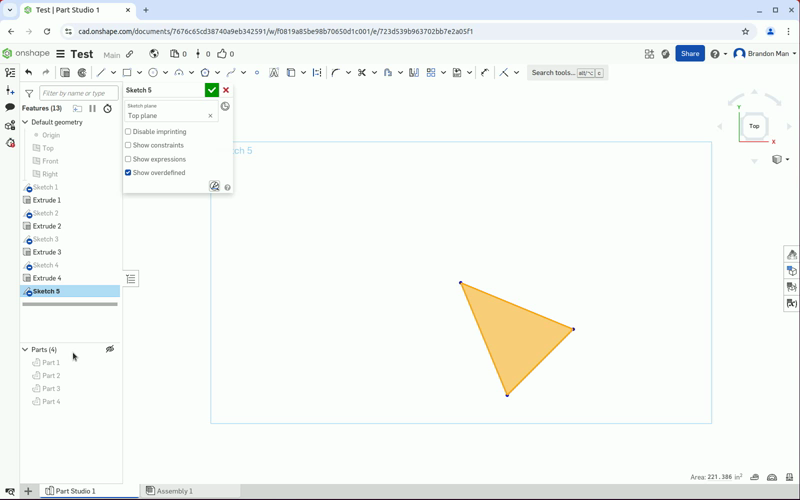
key(shift+e)
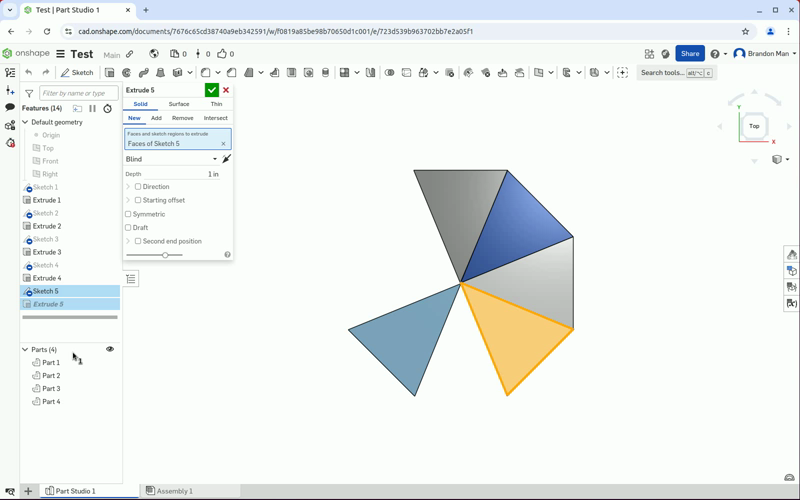
mouse_move(143, 106)
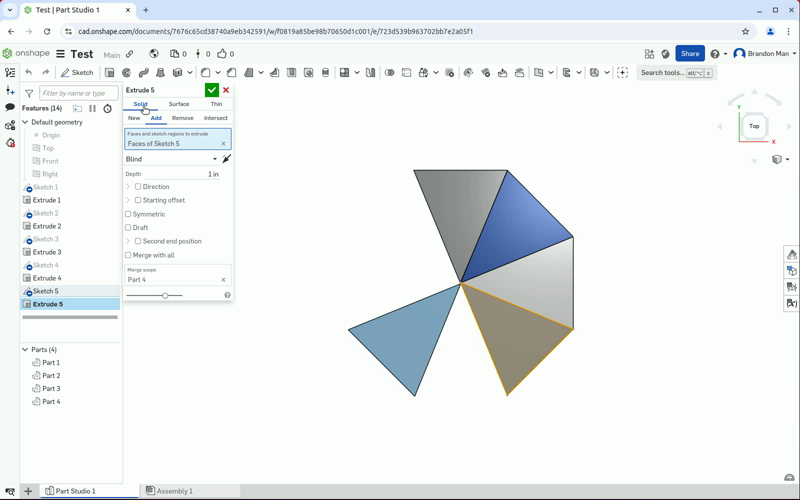
click(143, 106)
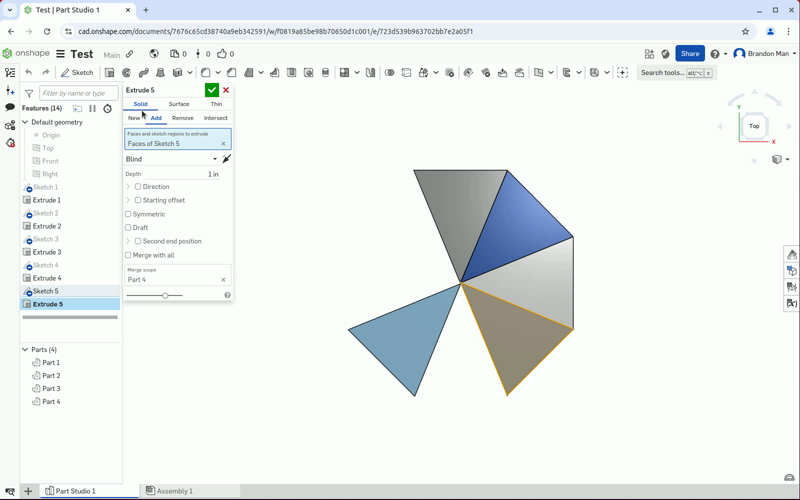
mouse_move(137, 120)
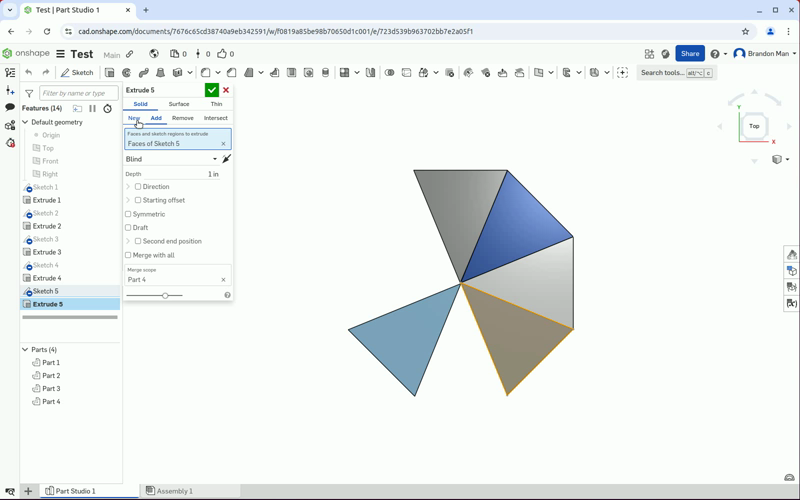
click(137, 120)
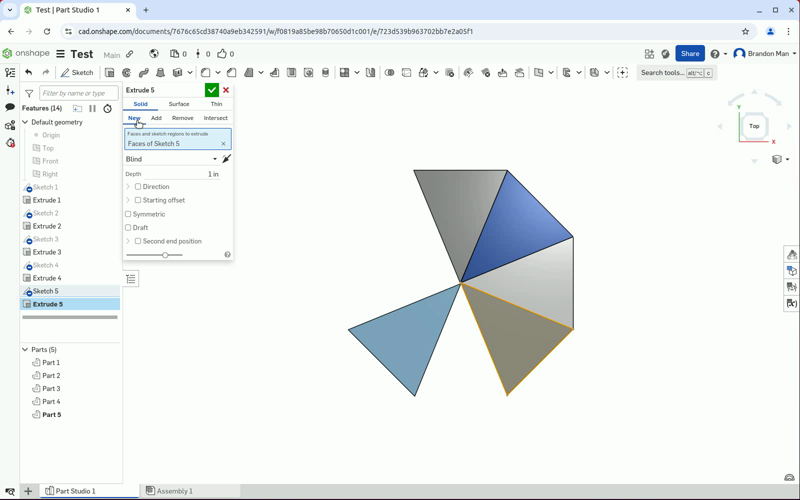
key(tab, 4)
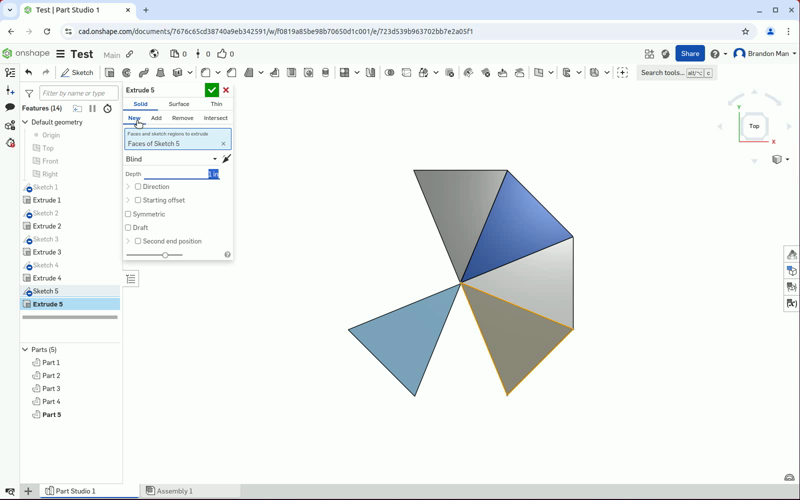
text(4.574)
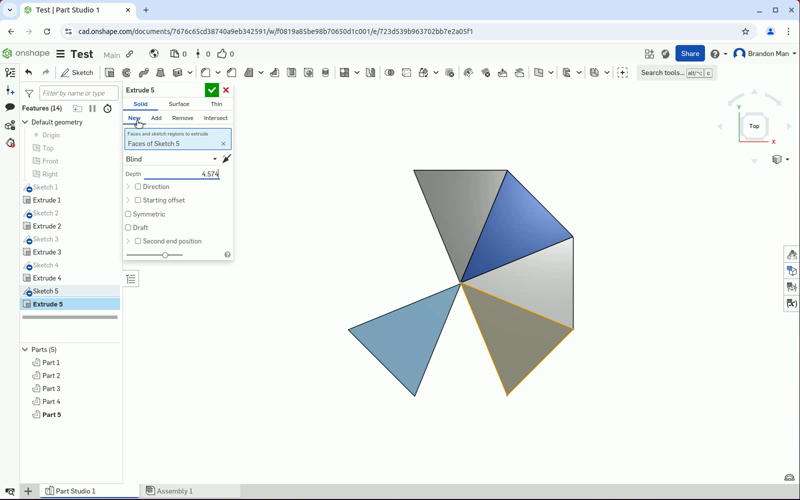
key(enter)
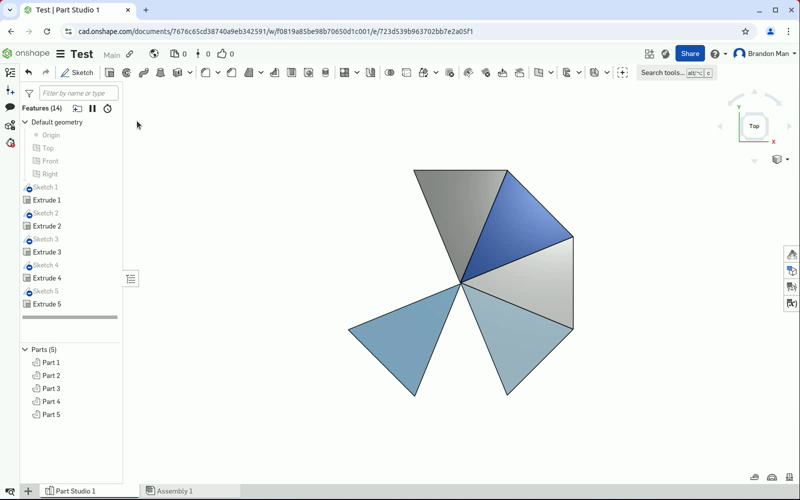
key(shift+h)
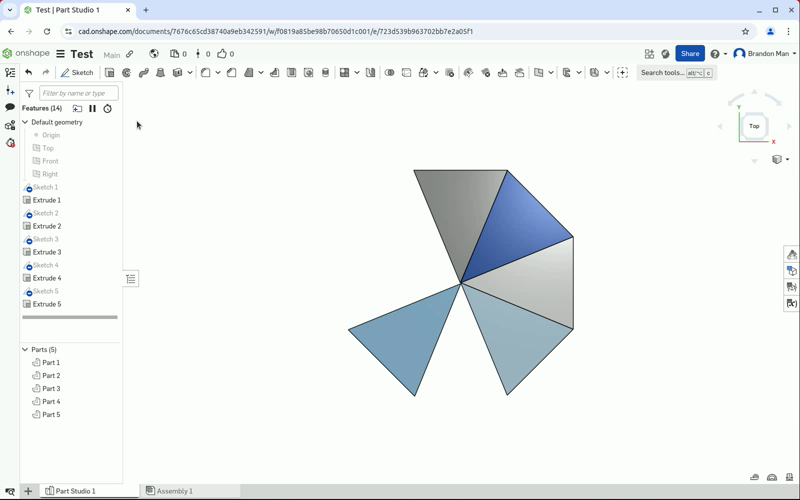
key(shift+h)
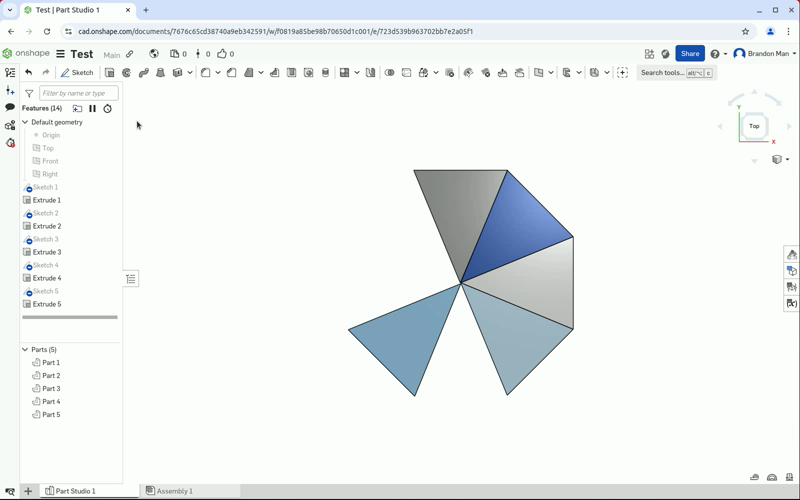
mouse_move(73, 189)
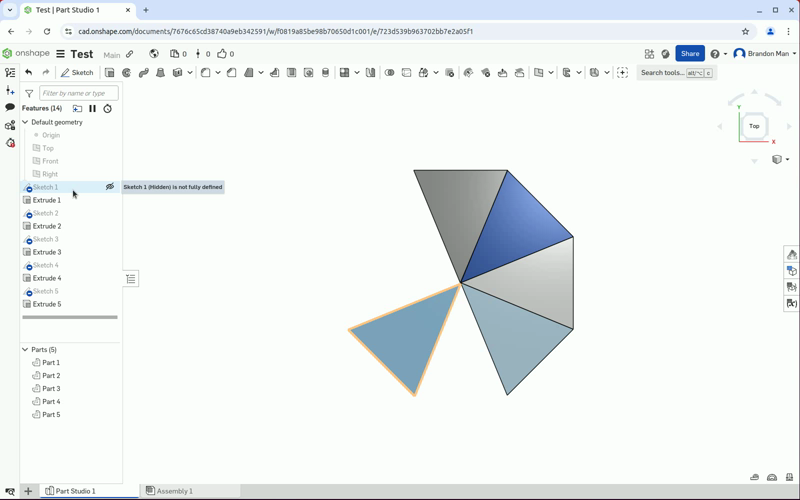
click(73, 189)
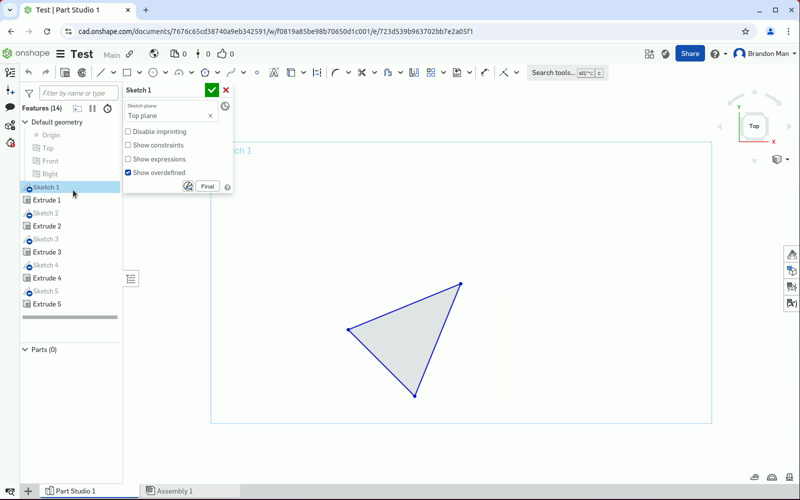
mouse_move(229, 92)
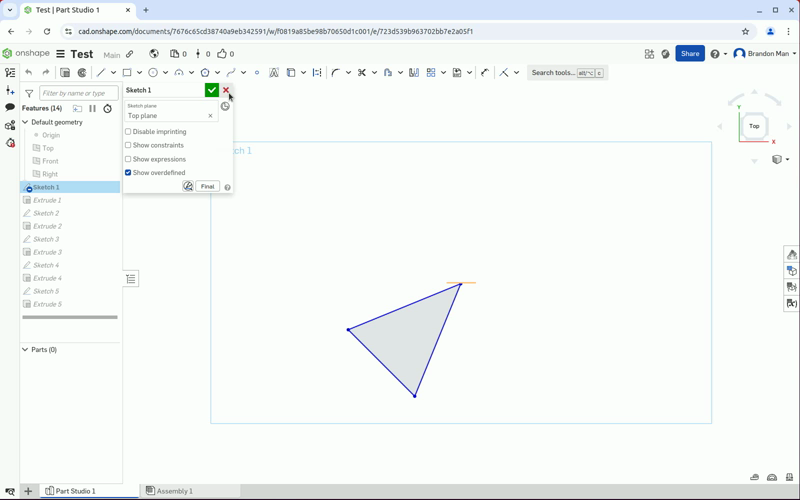
click(229, 92)
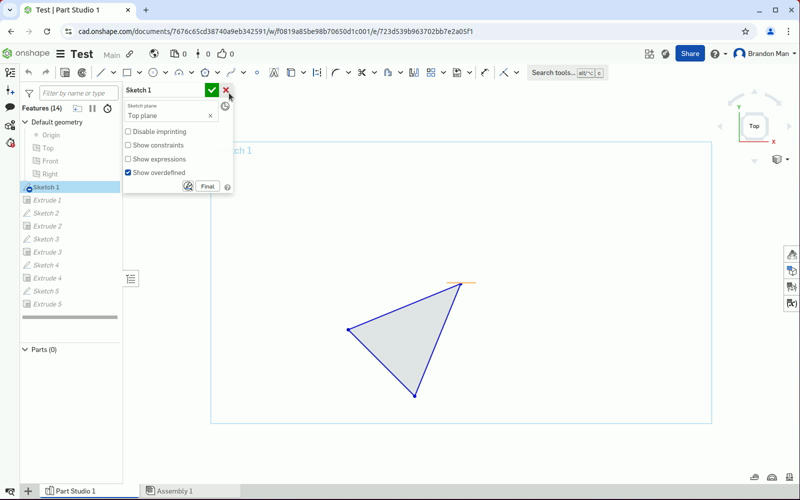
key(shift+s)
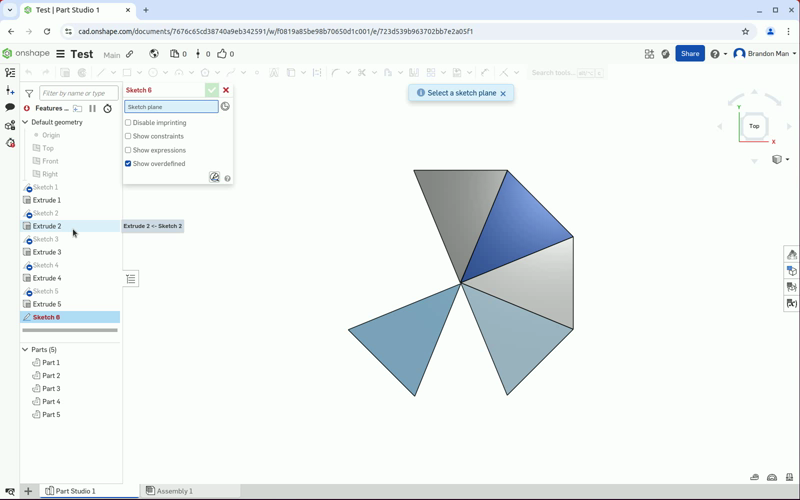
scroll(3)
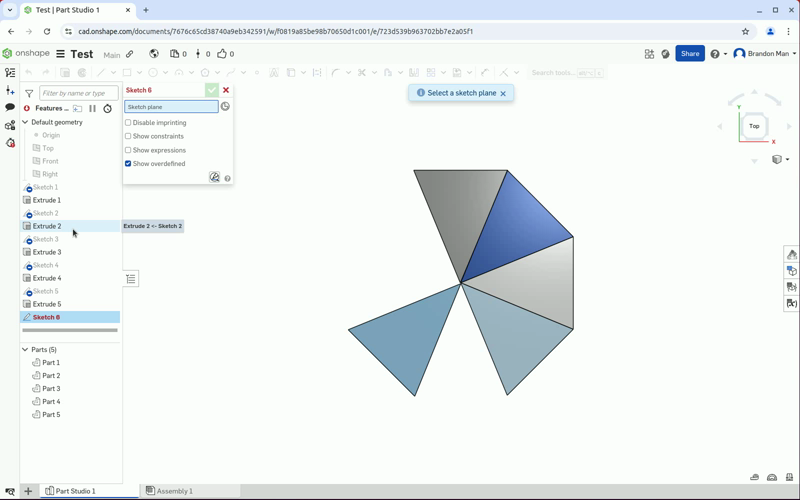
mouse_move(73, 150)
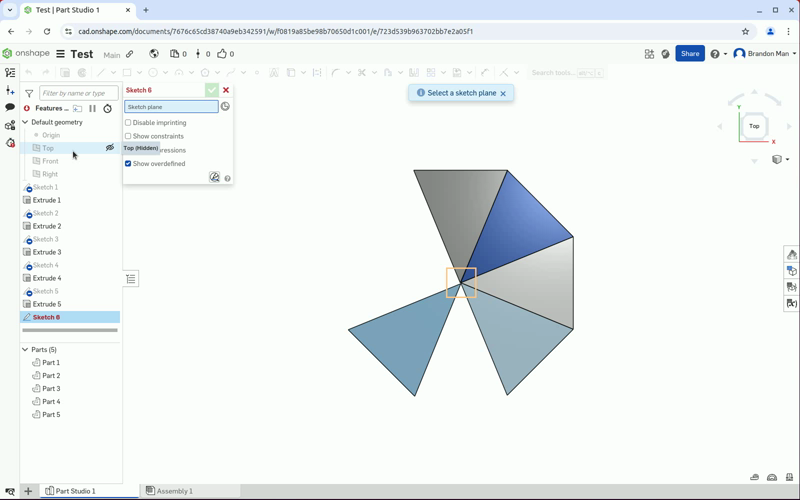
click(73, 150)
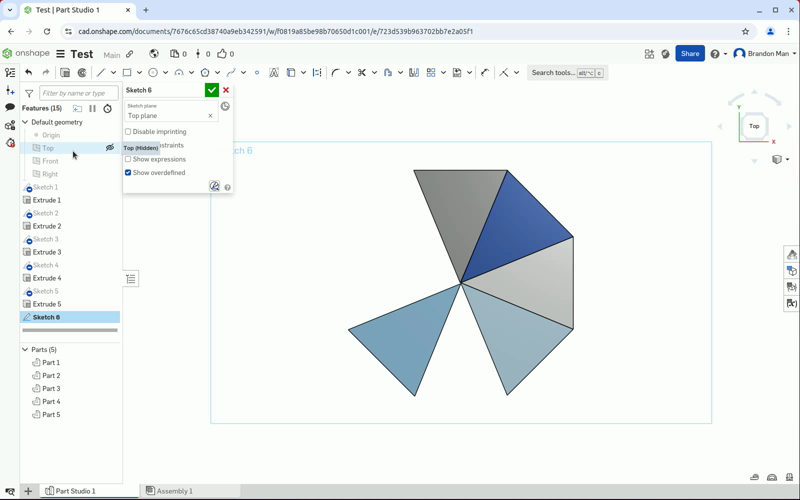
mouse_move(73, 352)
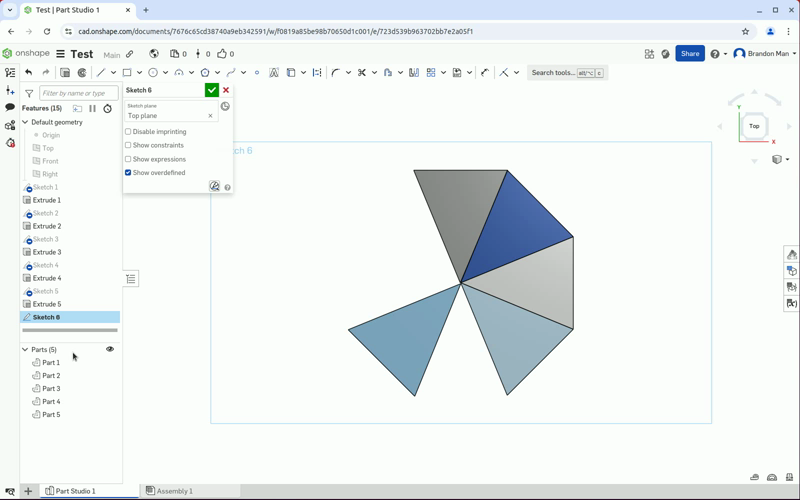
key(y)
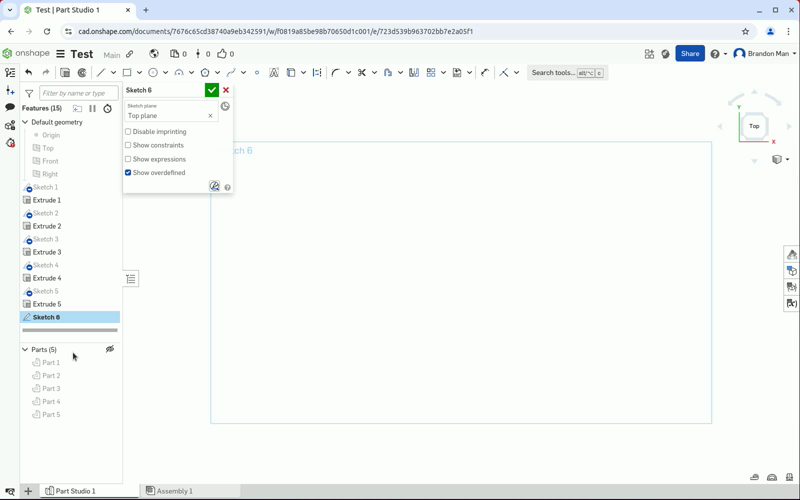
key(l)
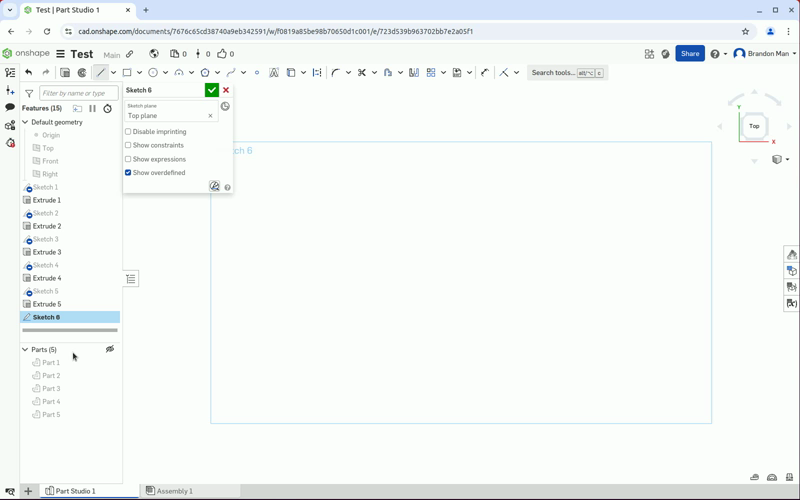
key_down(shift)
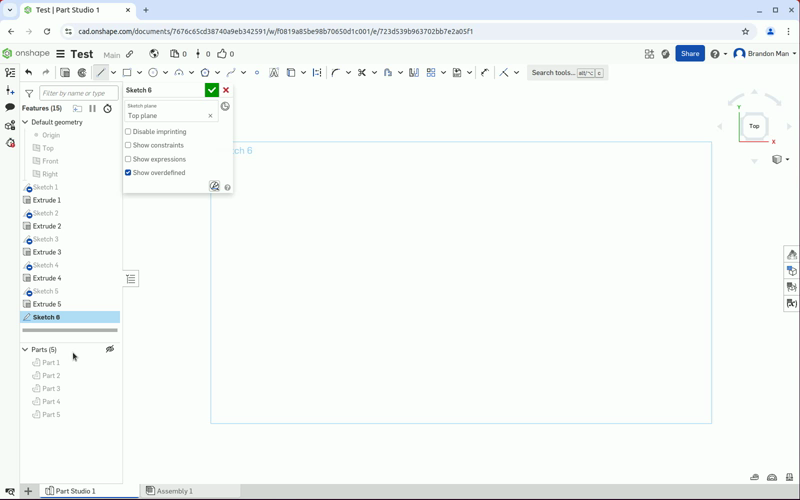
mouse_move(413, 395)
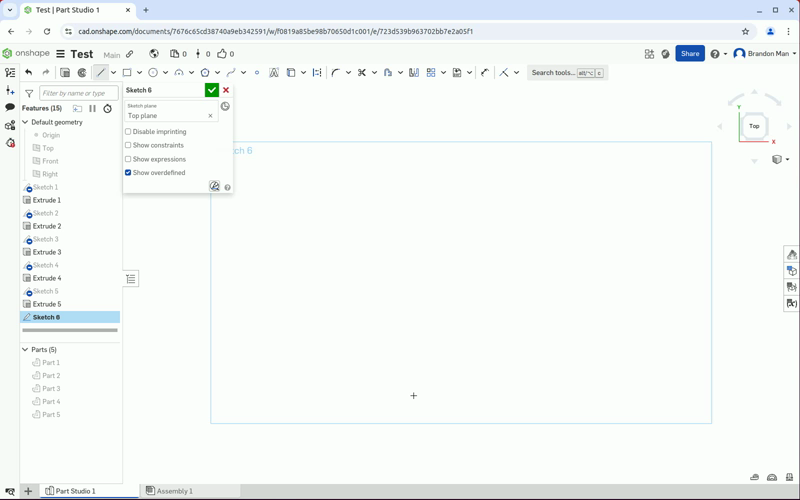
click(413, 395)
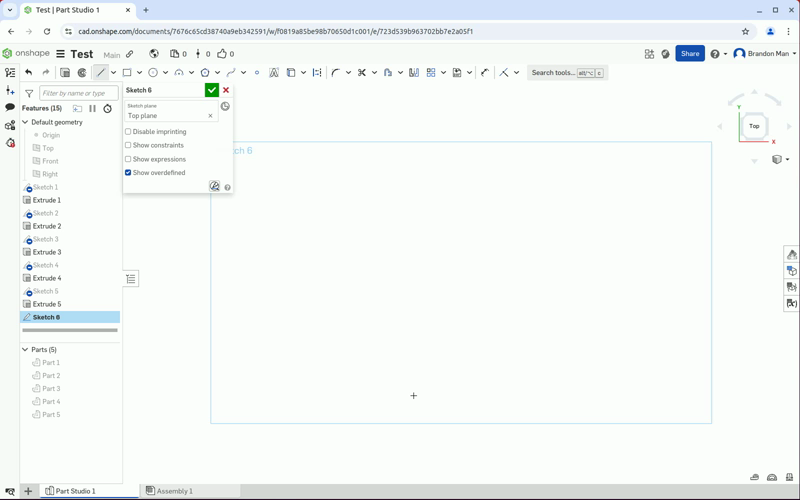
key_up(shift)
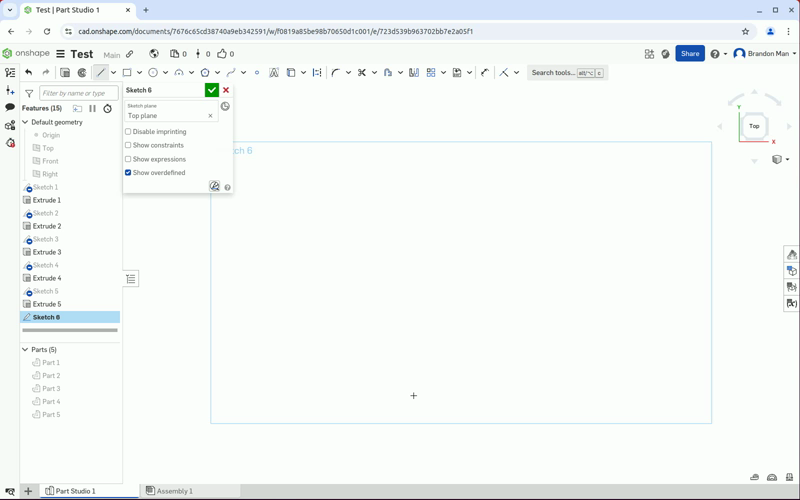
key_down(shift)
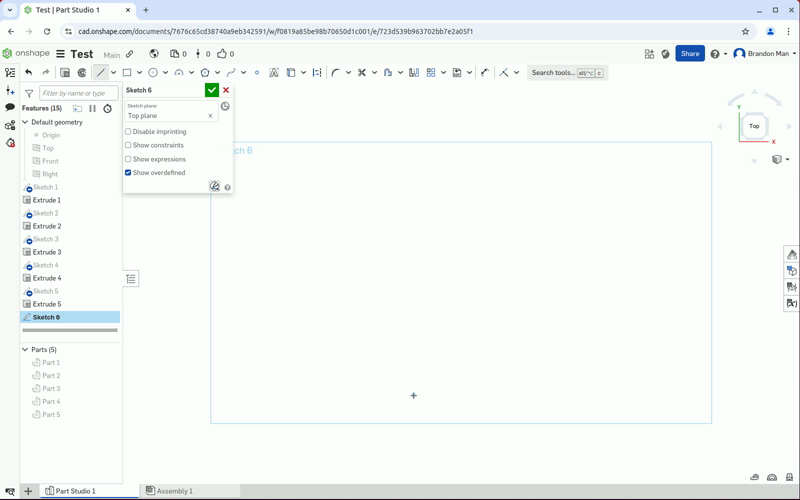
mouse_move(507, 395)
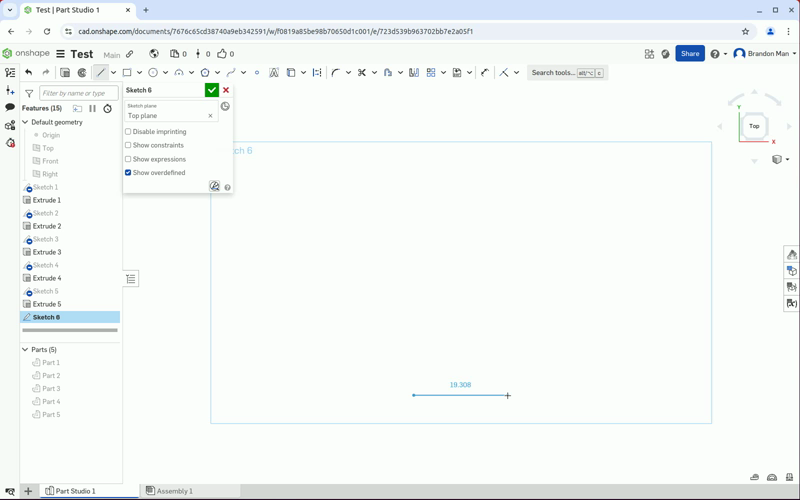
click(507, 395)
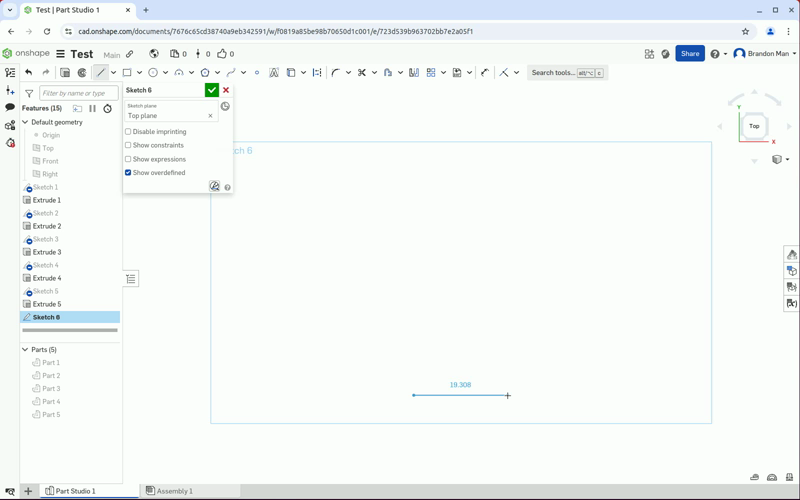
key_up(shift)
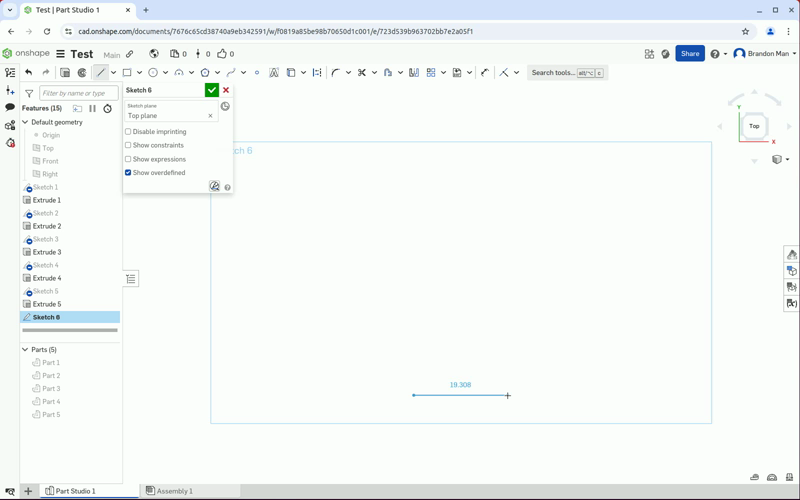
key_down(shift)
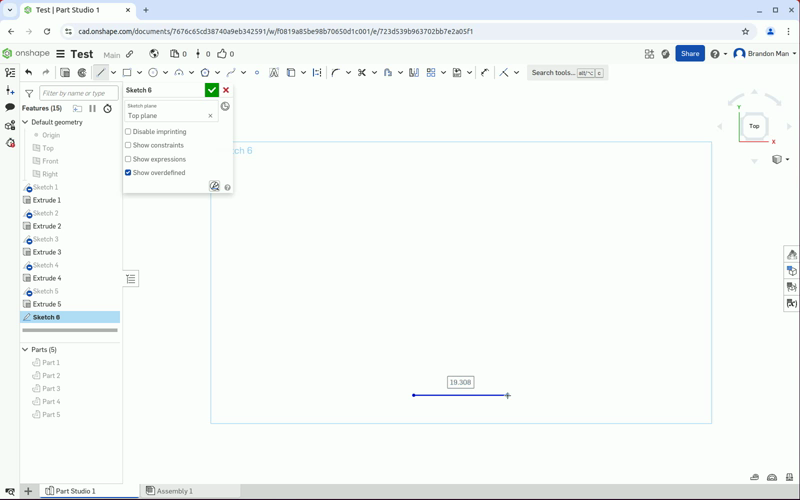
mouse_move(460, 282)
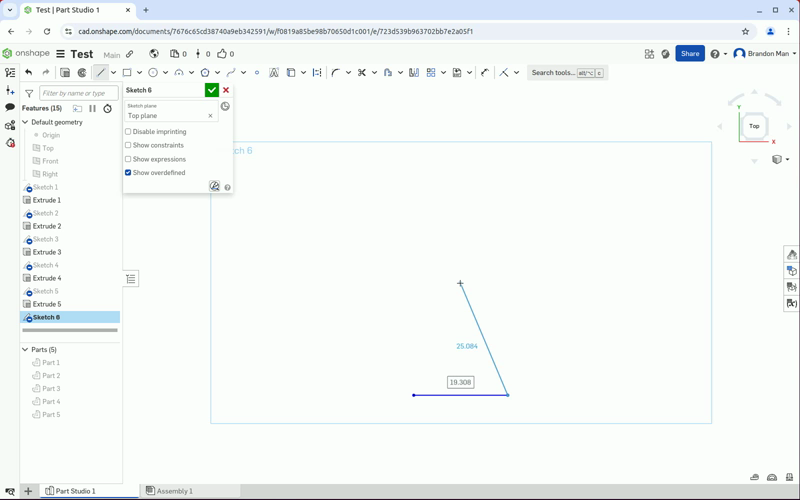
click(460, 282)
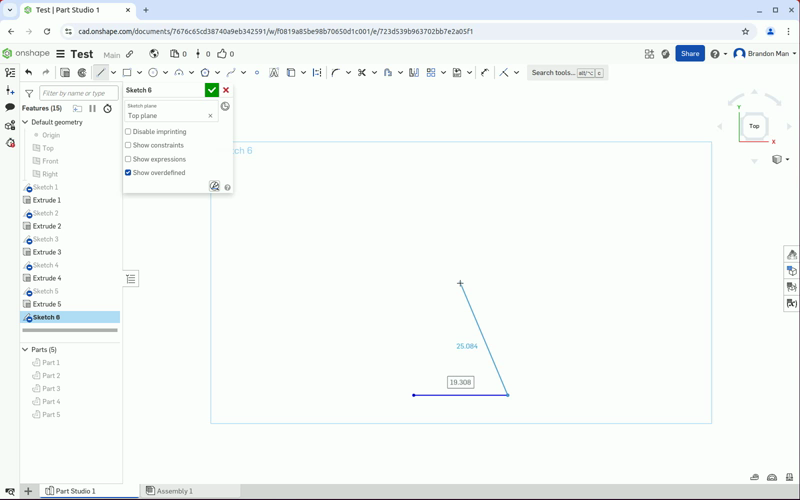
key_up(shift)
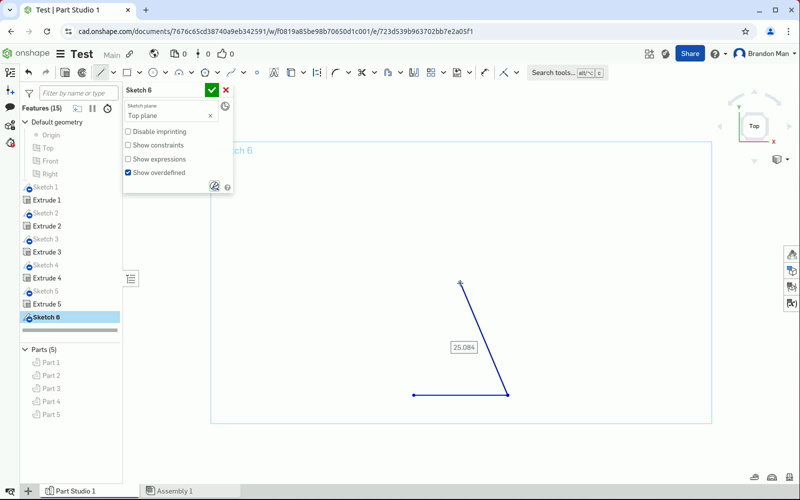
key_down(shift)
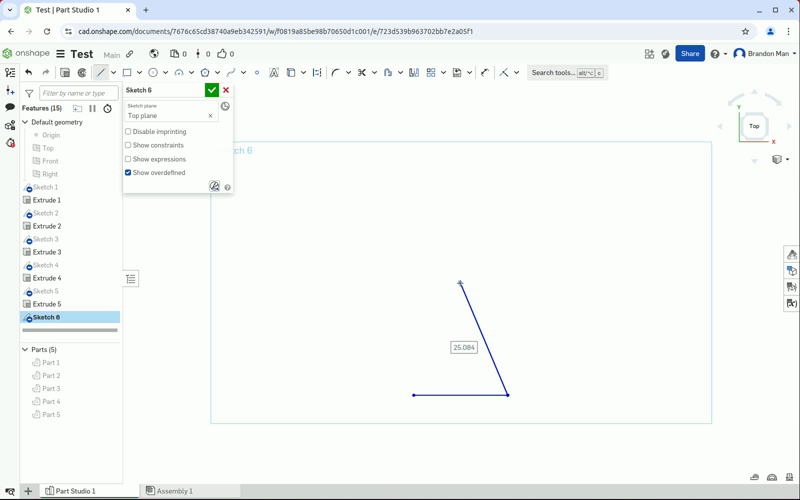
mouse_move(413, 395)
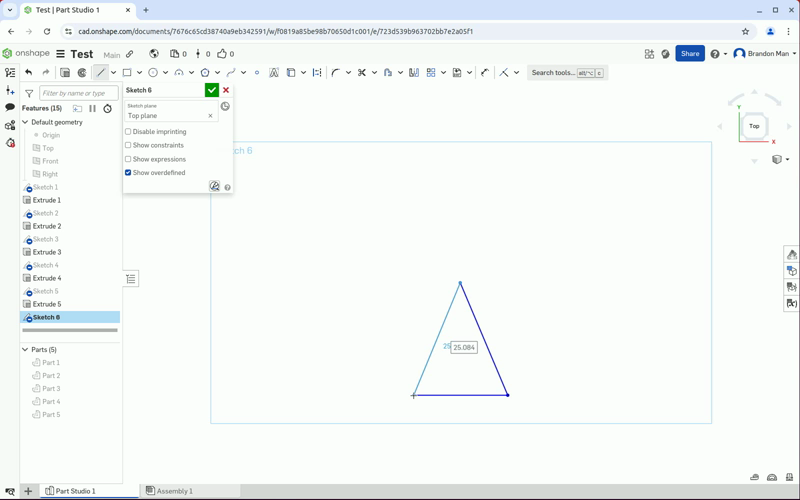
key_up(shift)
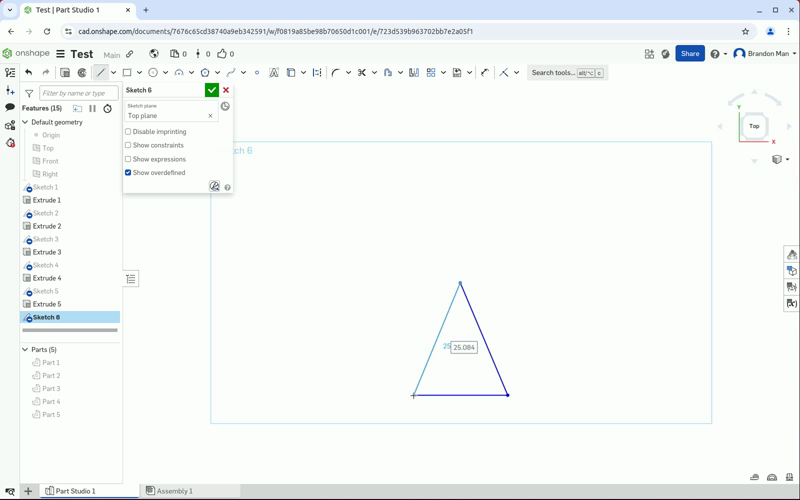
click(413, 395)
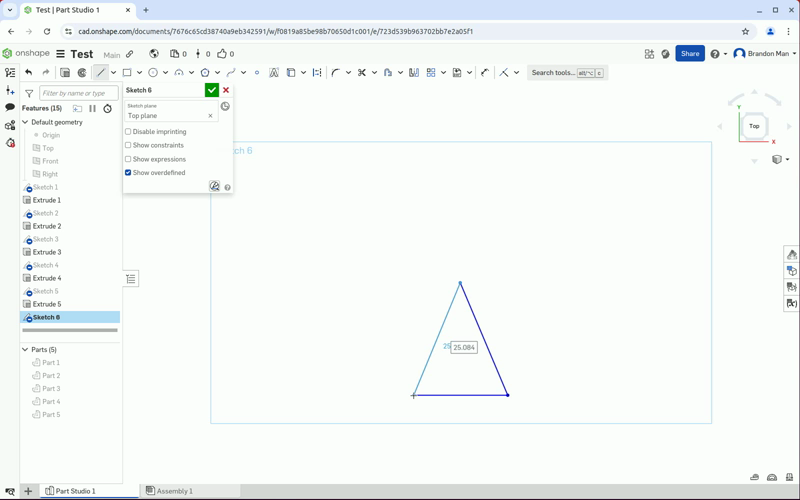
key(esc)
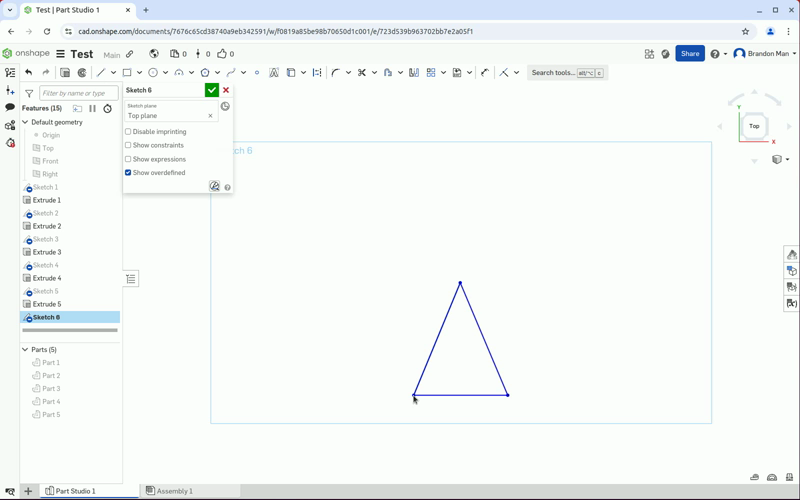
mouse_move(452, 382)
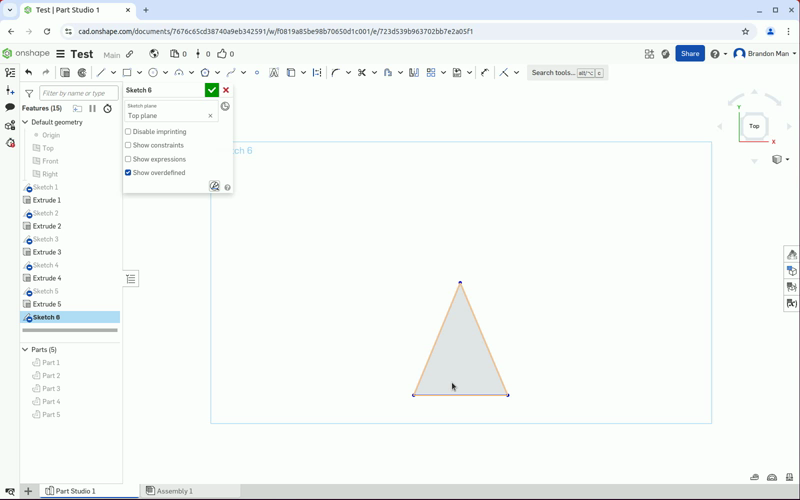
click(452, 382)
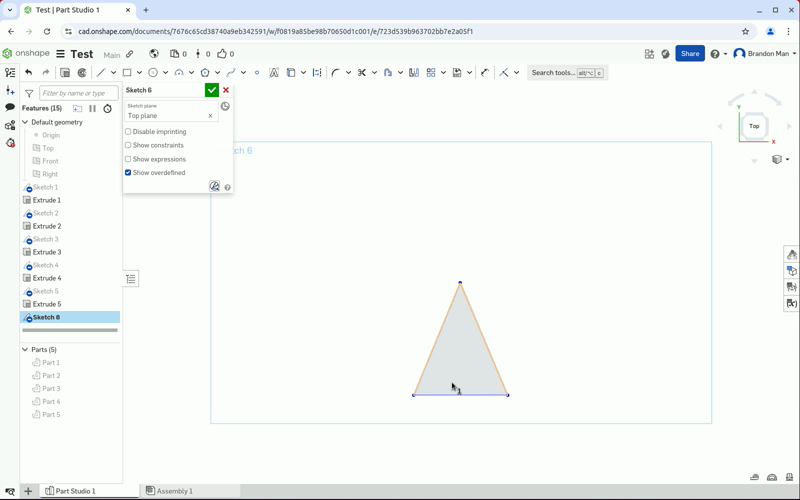
mouse_move(73, 352)
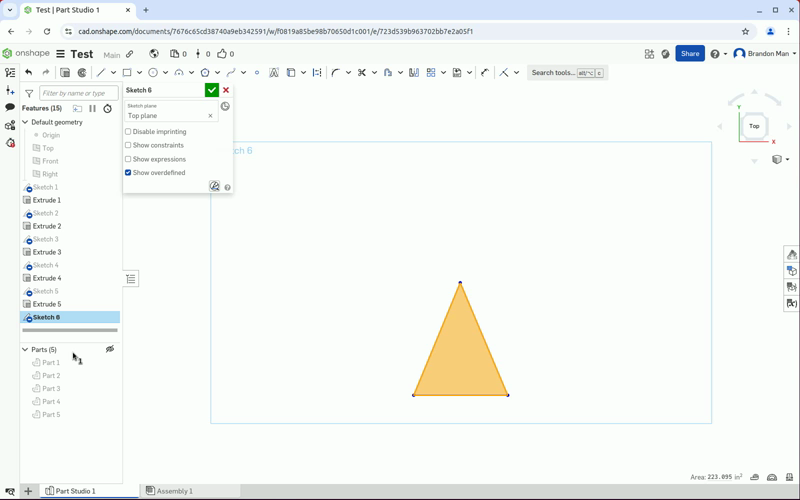
key(shift+y)
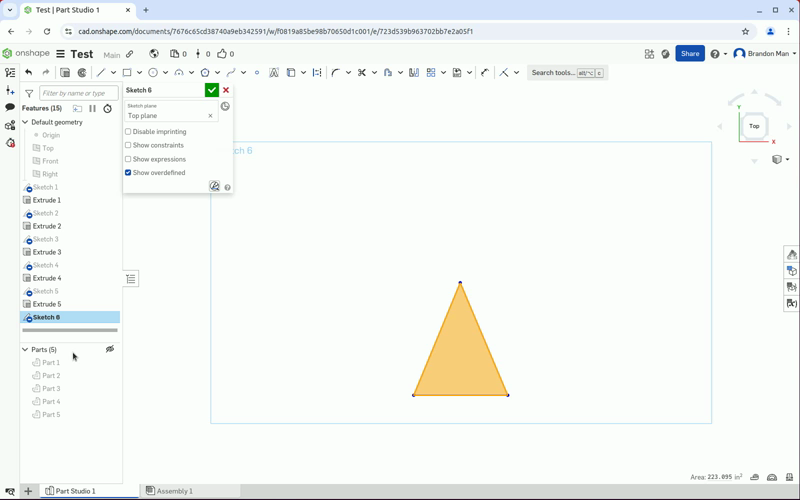
key(shift+e)
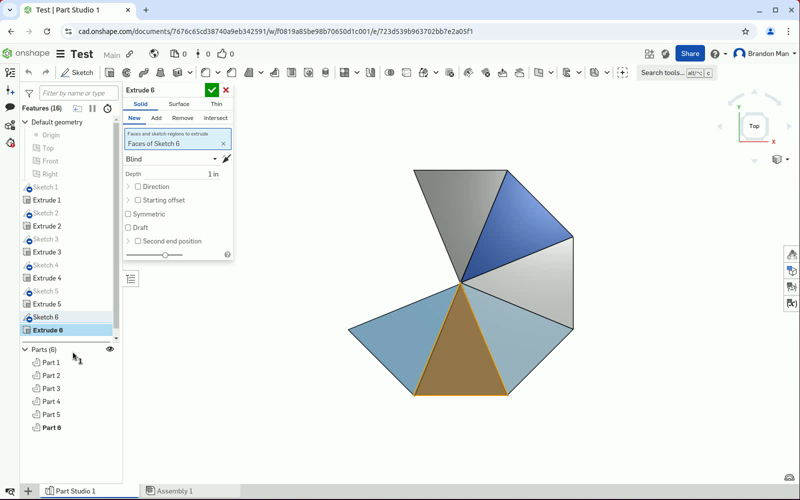
mouse_move(143, 106)
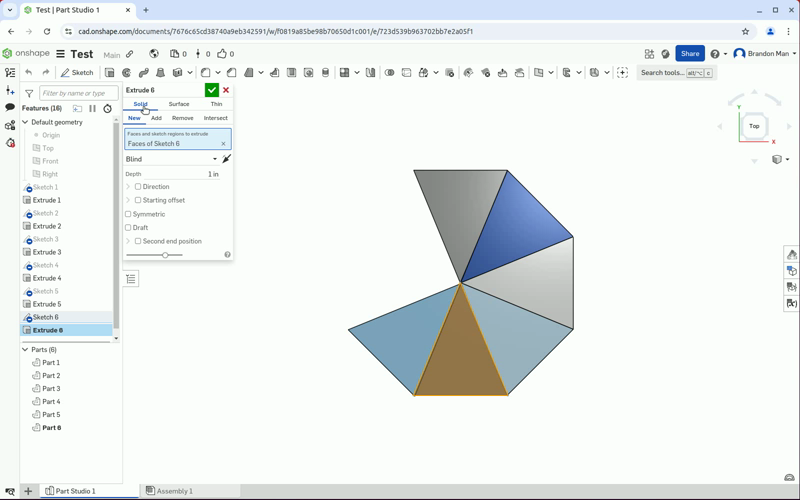
click(143, 106)
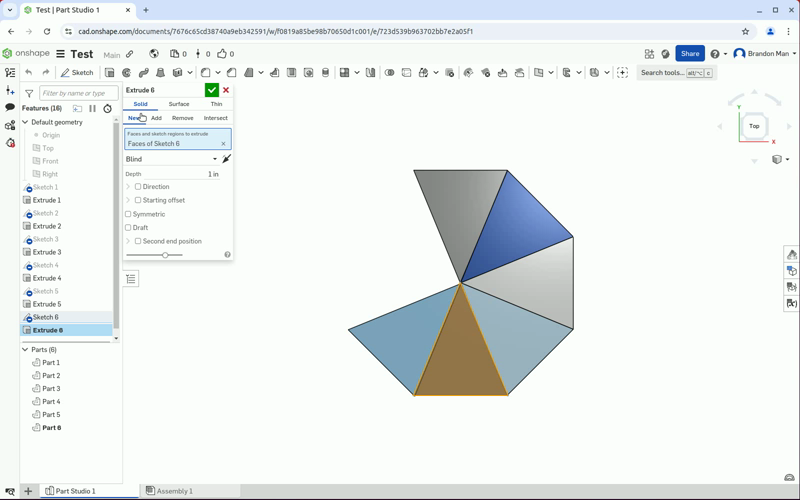
mouse_move(137, 120)
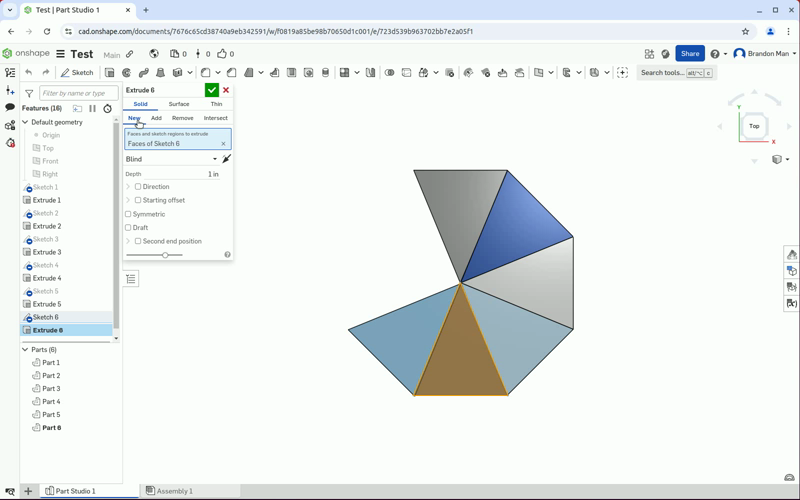
click(137, 120)
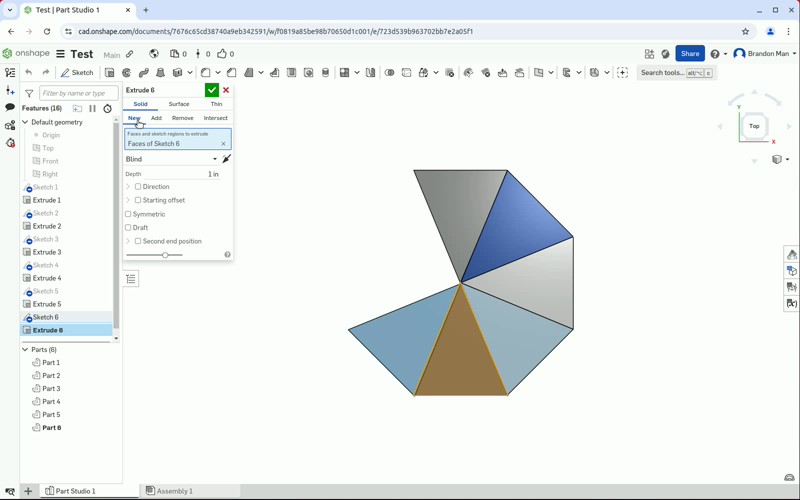
key(tab, 4)
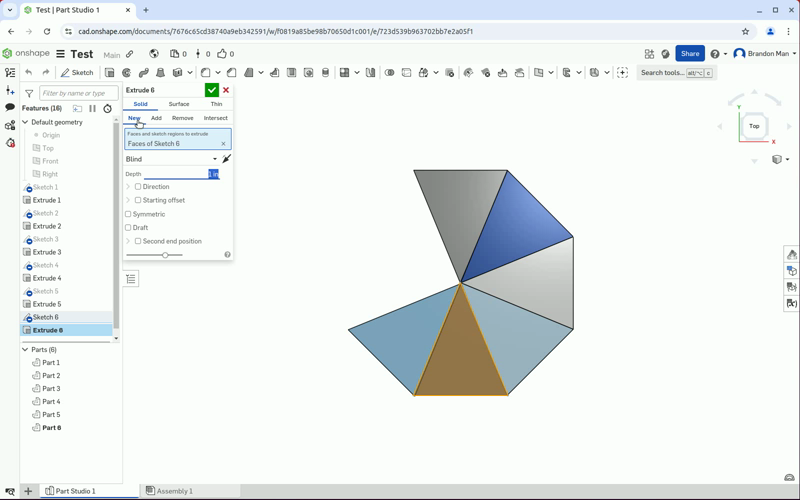
text(4.574)
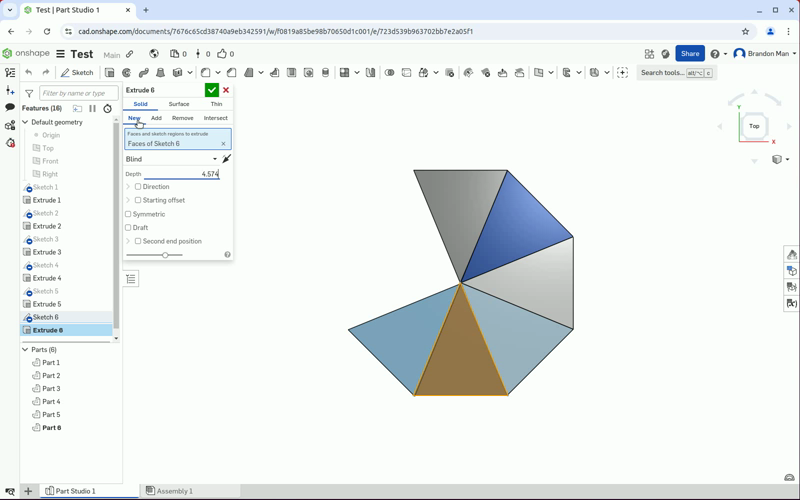
key(enter)
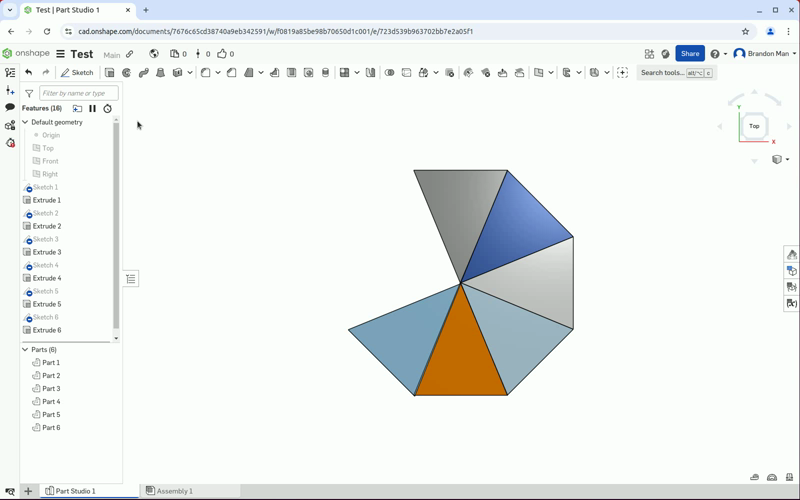
key(shift+h)
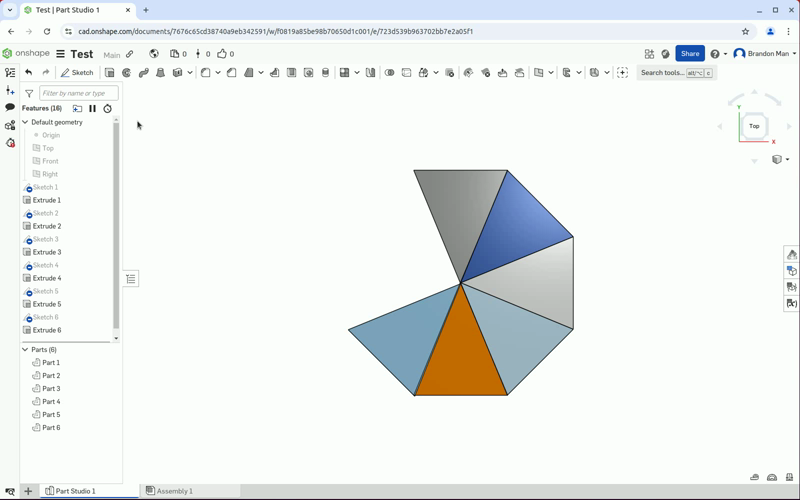
key(shift+h)
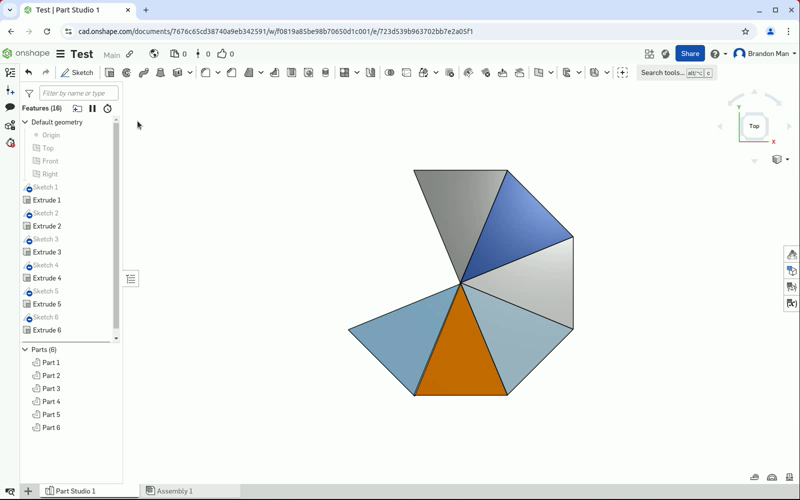
mouse_move(69, 189)
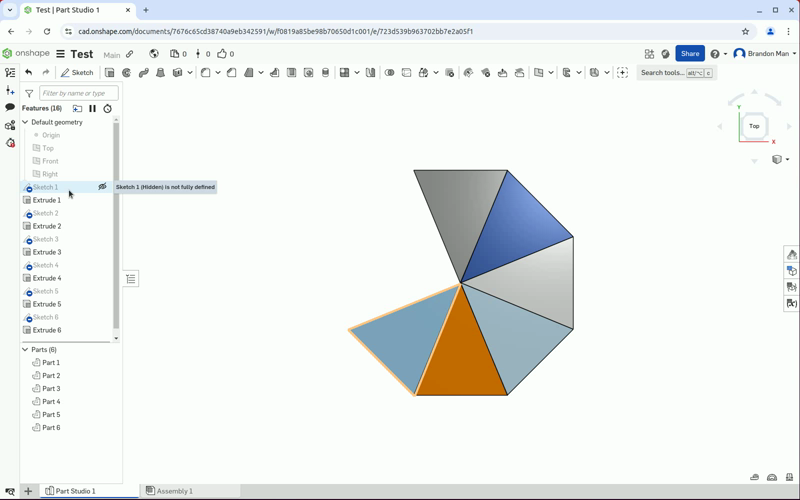
click(69, 189)
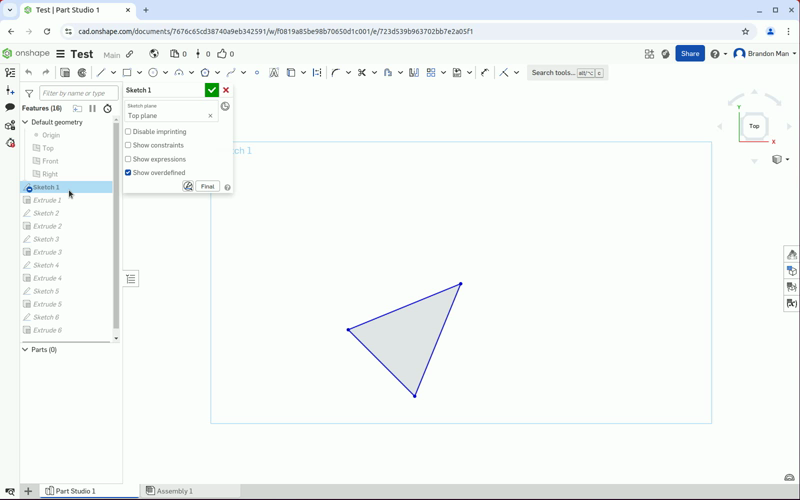
mouse_move(229, 92)
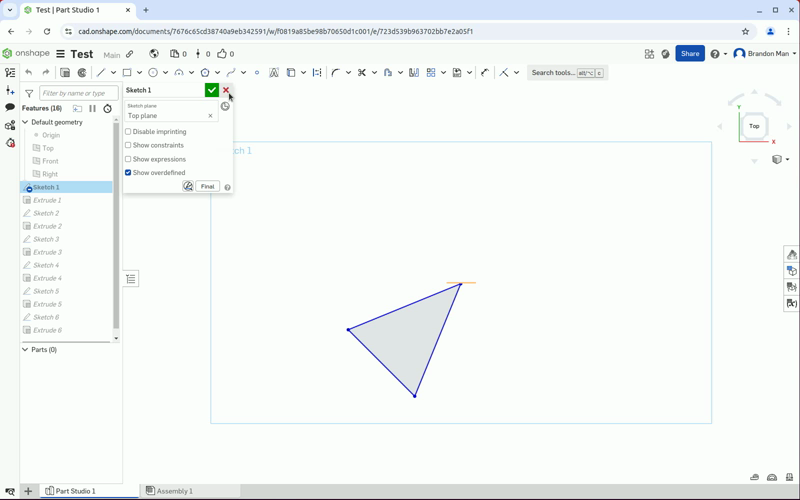
click(229, 92)
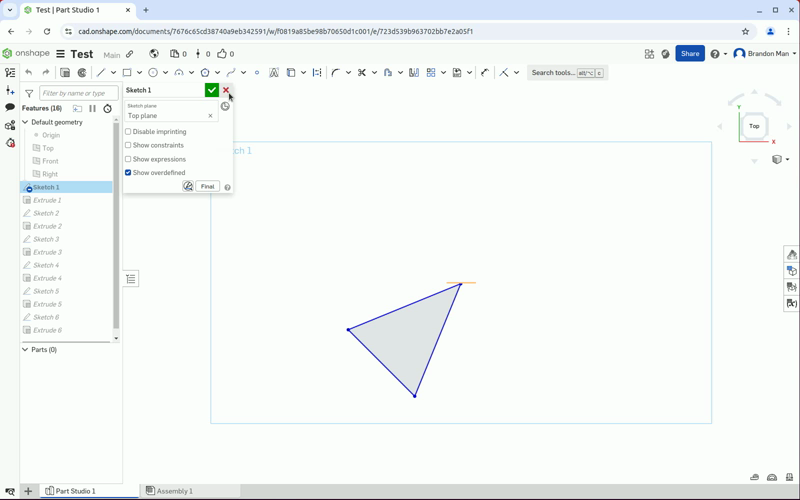
key(shift+s)
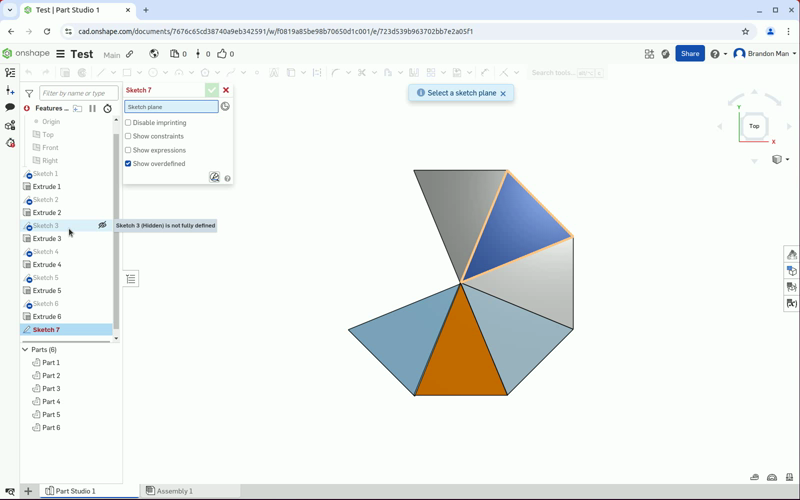
scroll(3)
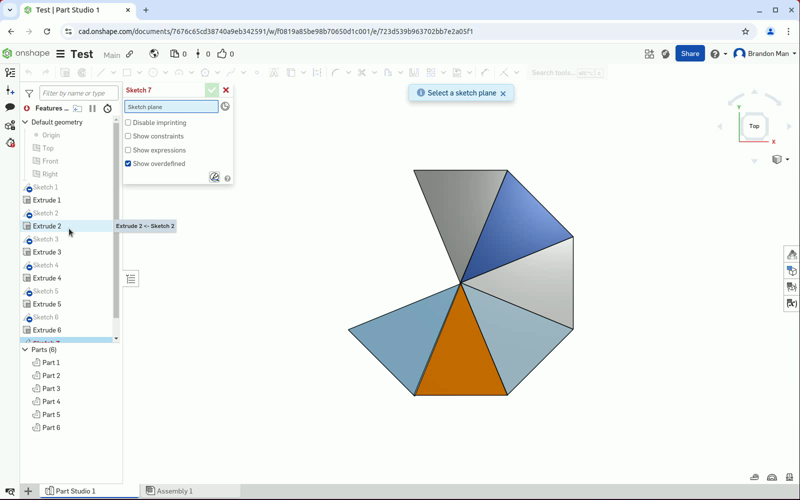
mouse_move(69, 150)
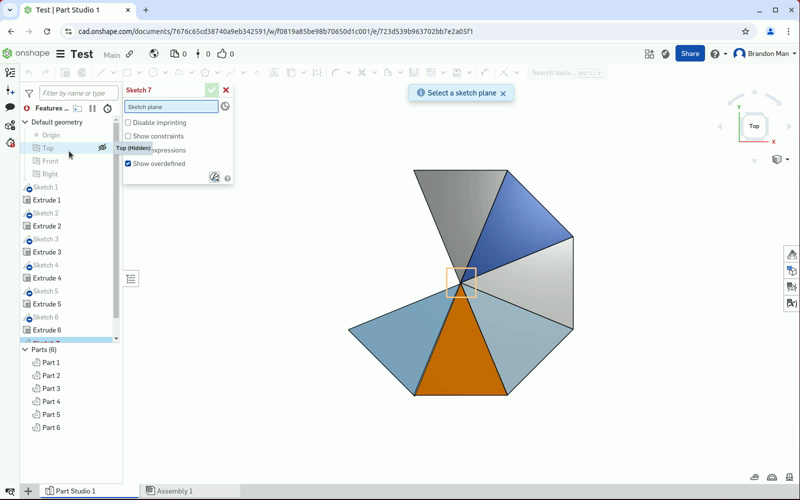
click(69, 150)
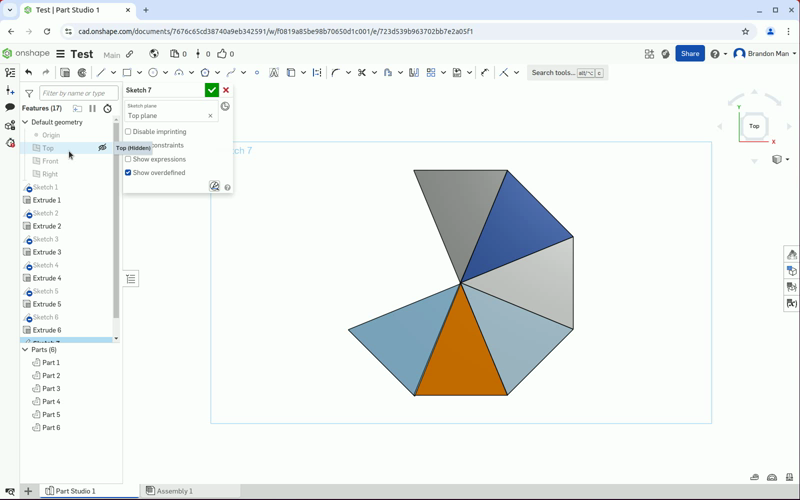
mouse_move(73, 352)
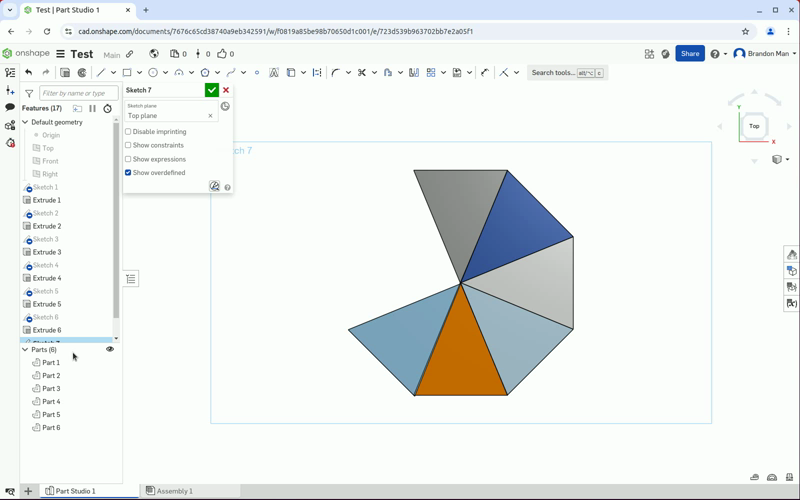
key(y)
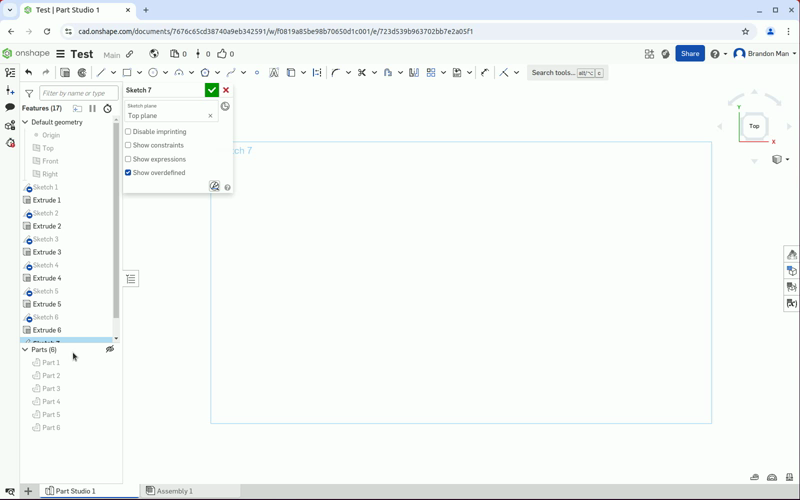
key(l)
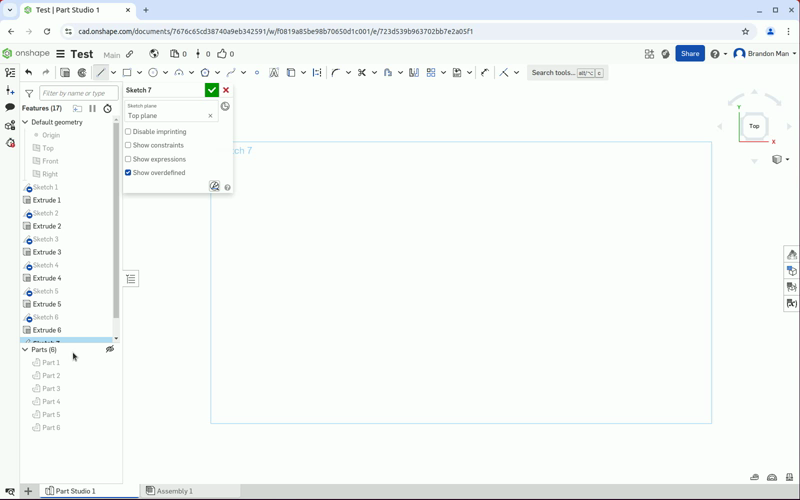
key_down(shift)
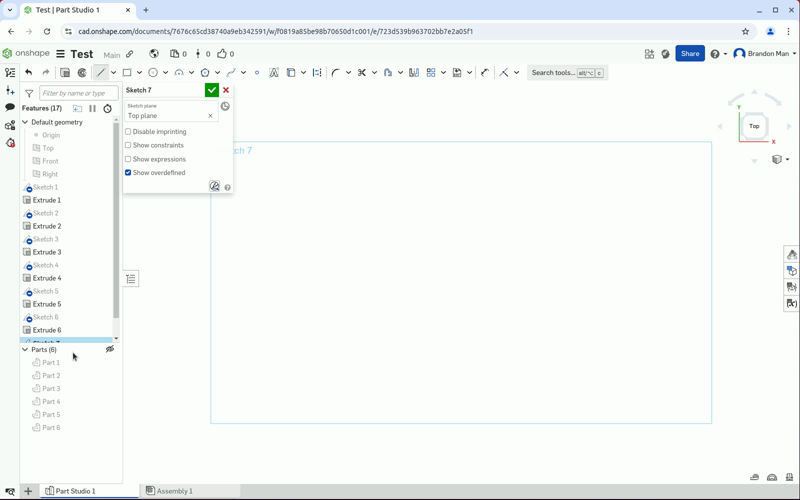
mouse_move(348, 329)
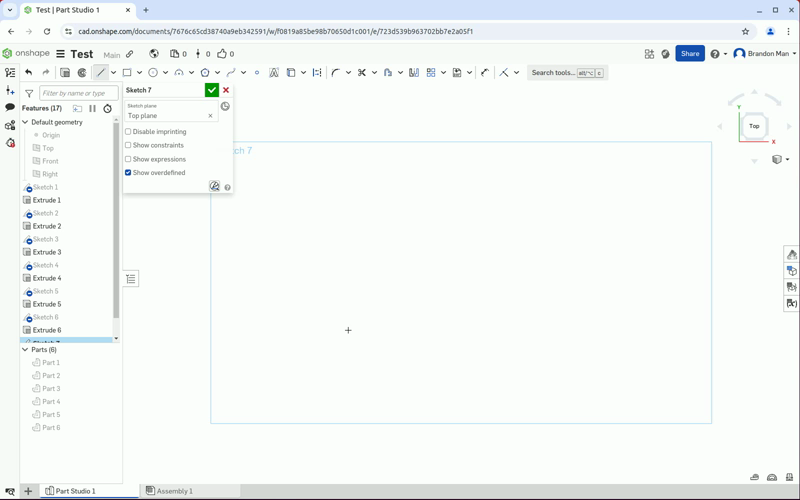
click(348, 329)
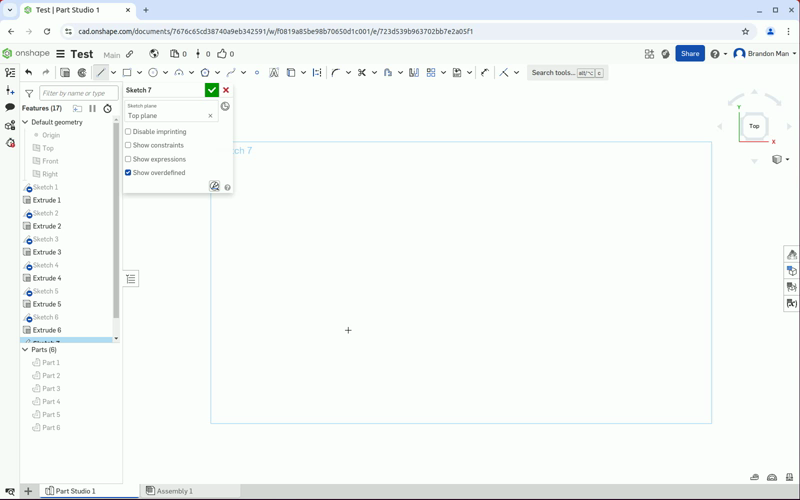
key_up(shift)
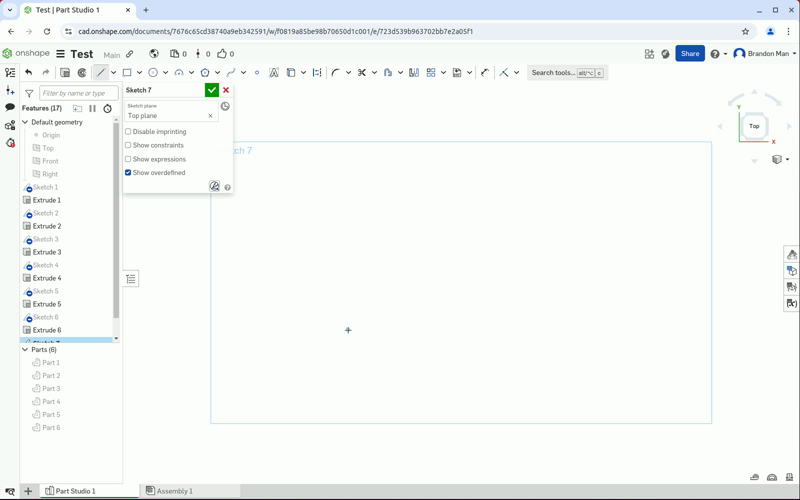
key_down(shift)
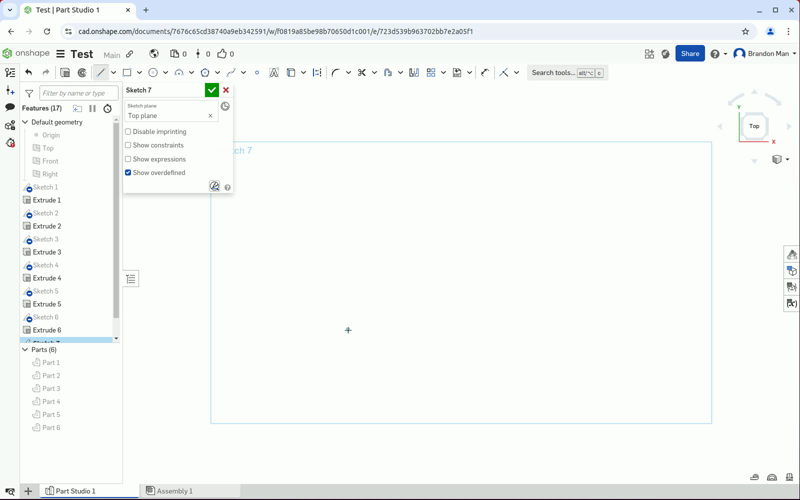
mouse_move(460, 283)
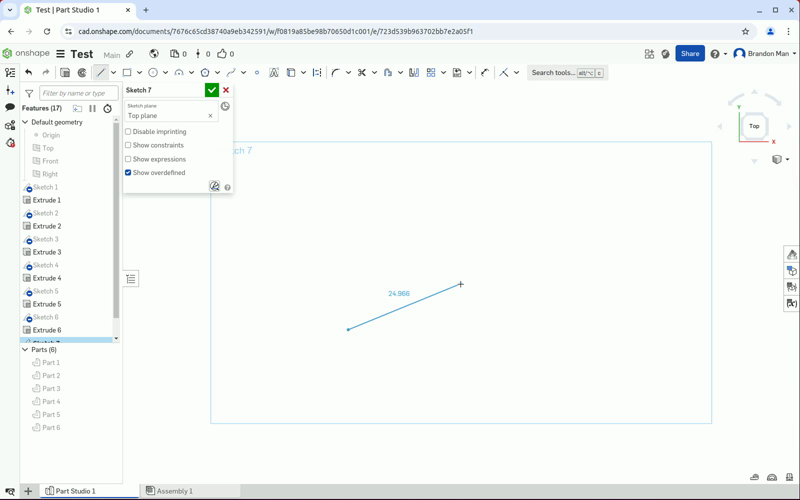
click(460, 283)
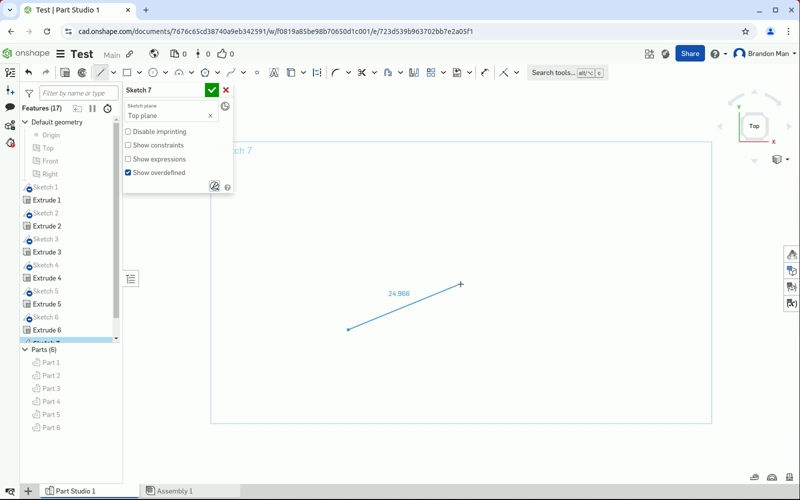
key_up(shift)
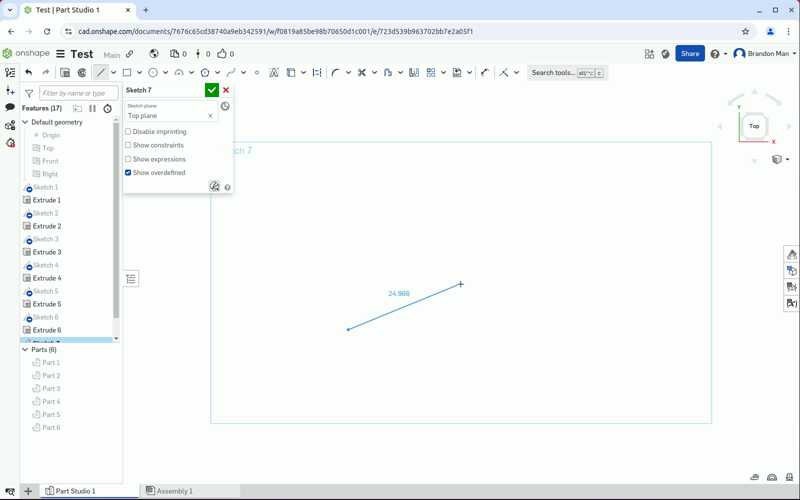
key_down(shift)
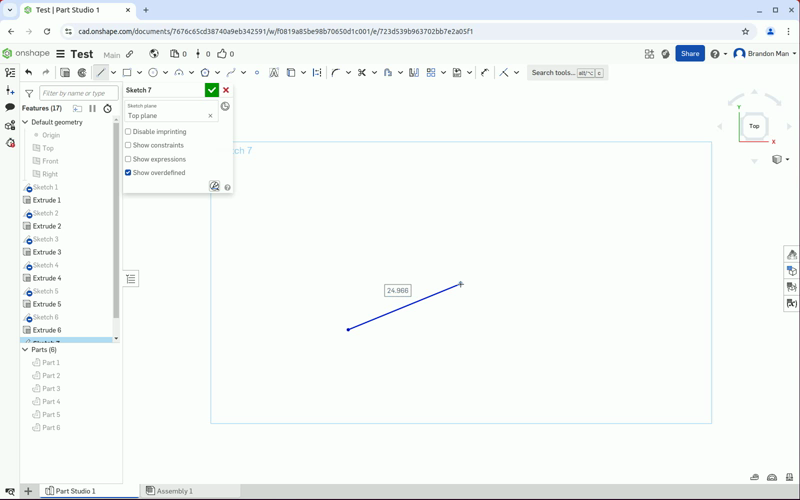
mouse_move(348, 236)
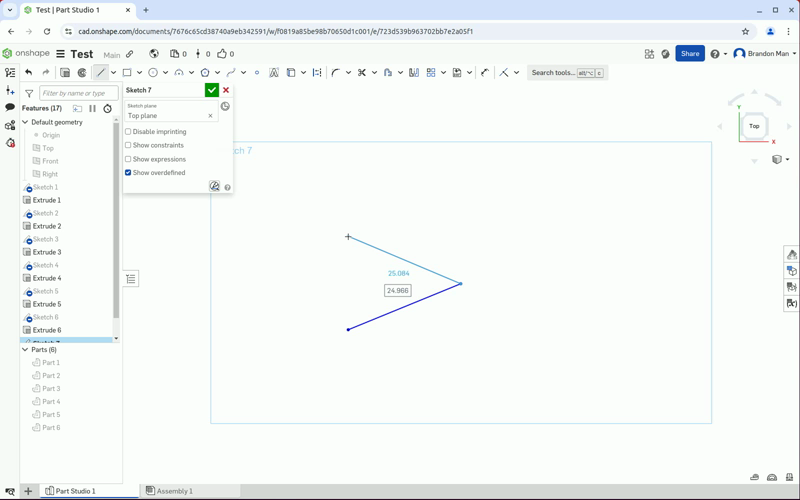
click(348, 236)
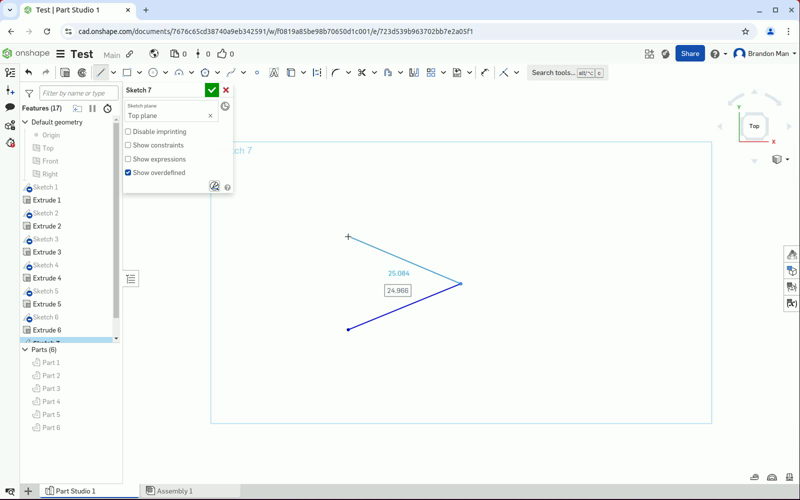
key_up(shift)
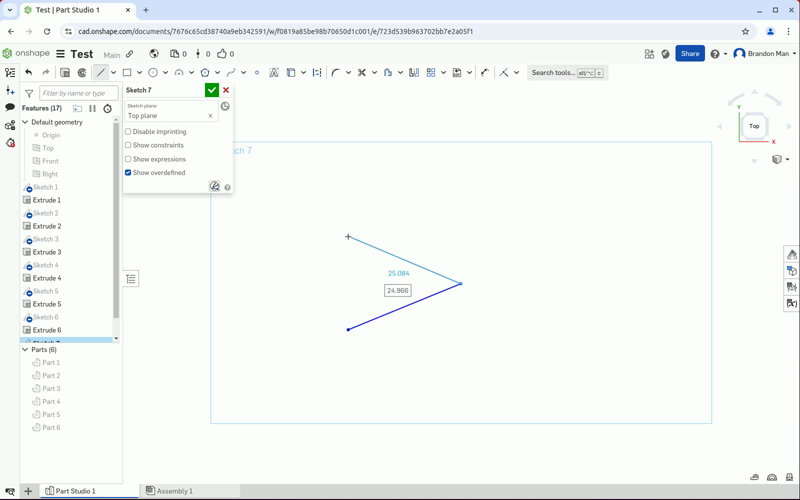
key_down(shift)
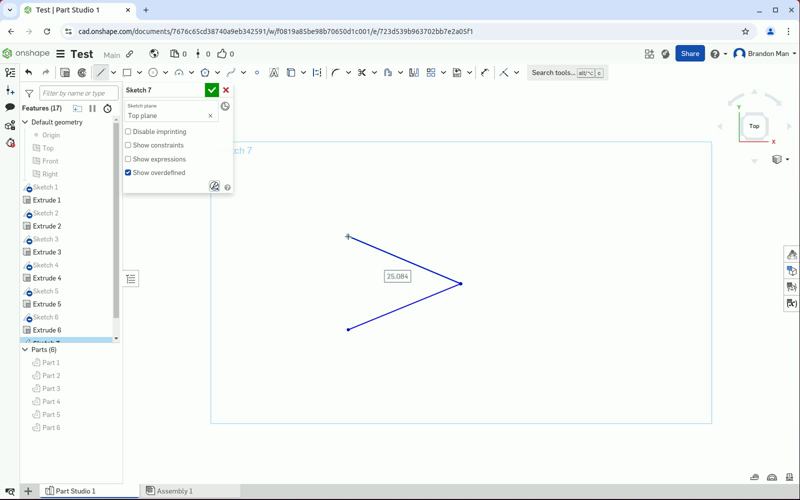
mouse_move(348, 329)
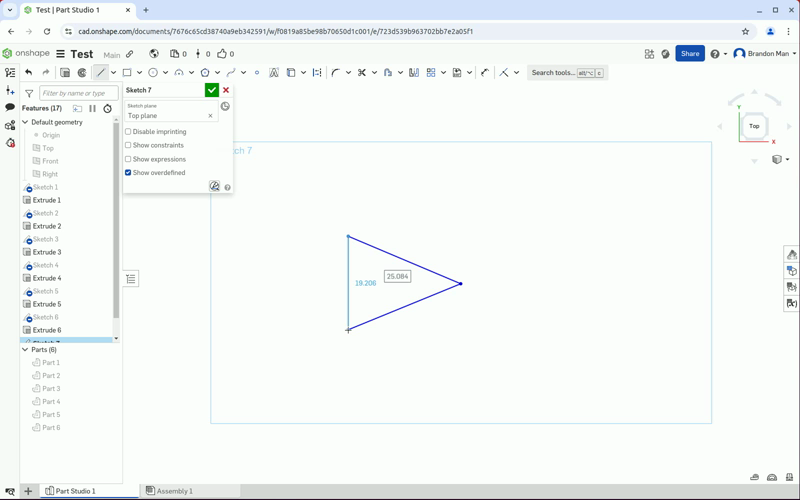
key_up(shift)
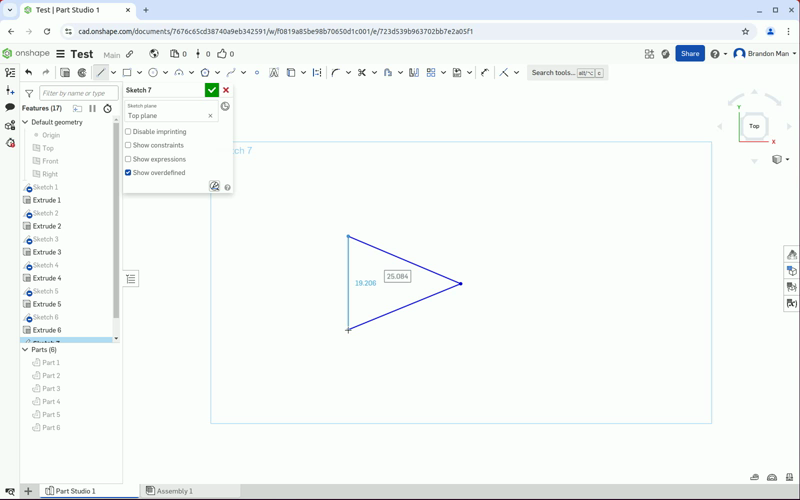
click(348, 329)
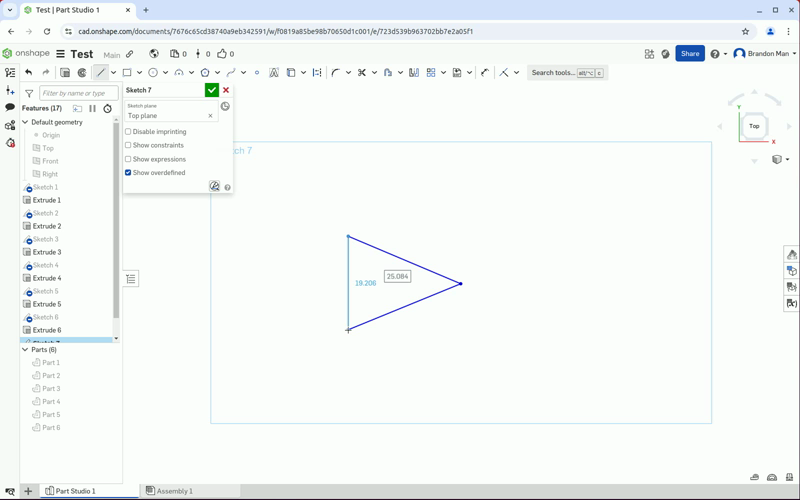
key(esc)
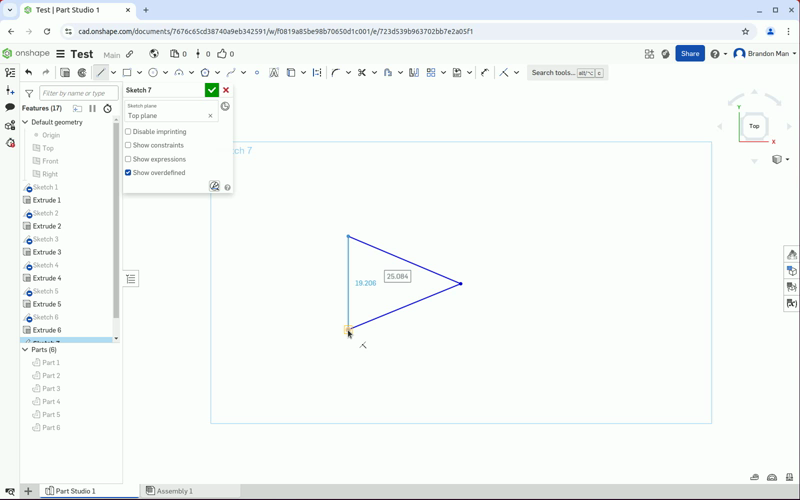
mouse_move(372, 308)
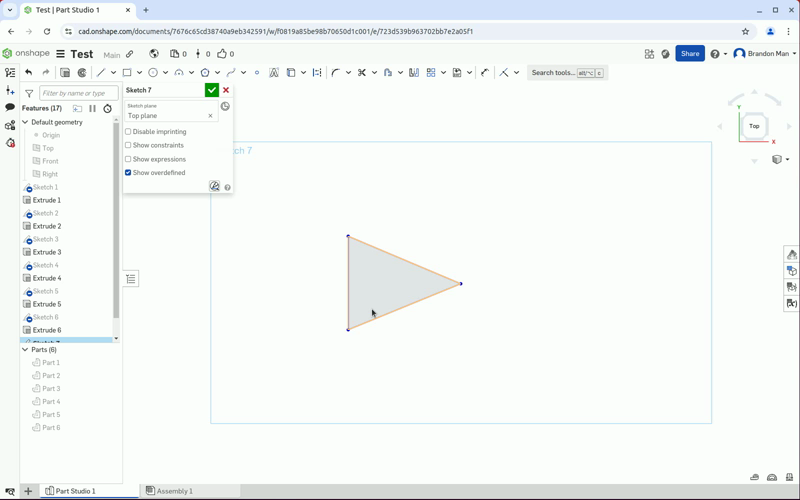
click(372, 308)
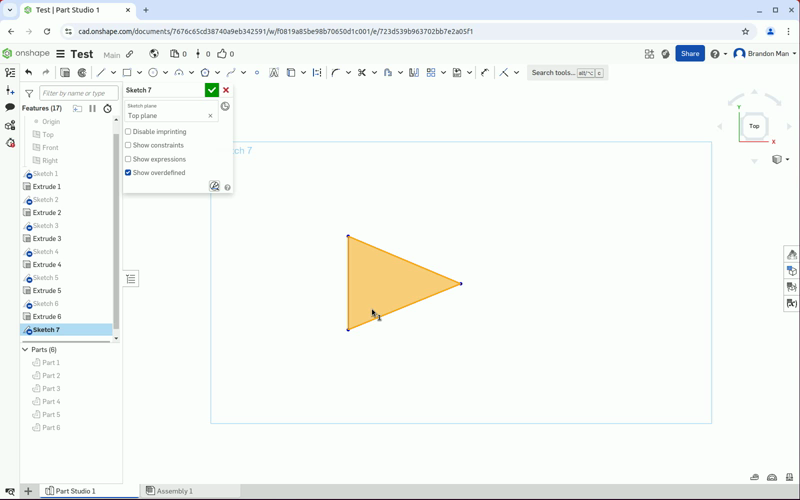
mouse_move(73, 352)
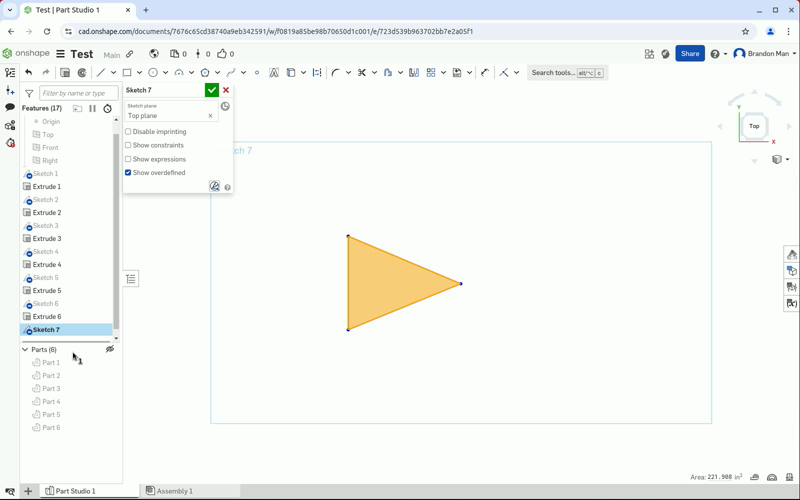
key(shift+y)
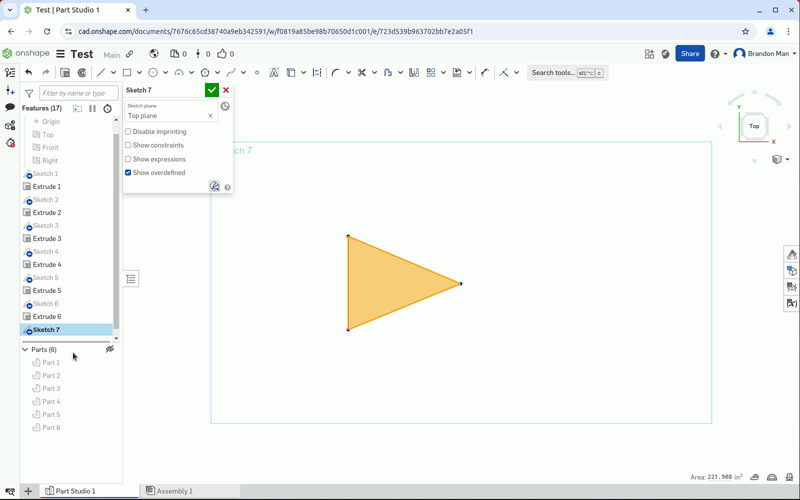
key(shift+e)
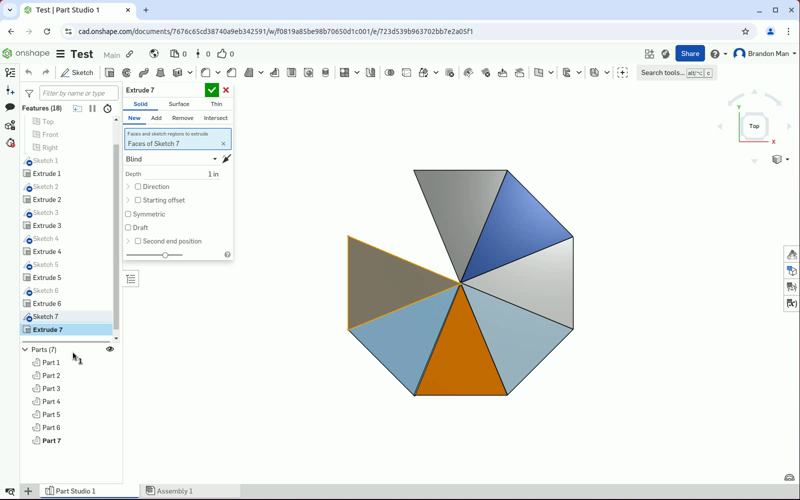
mouse_move(143, 106)
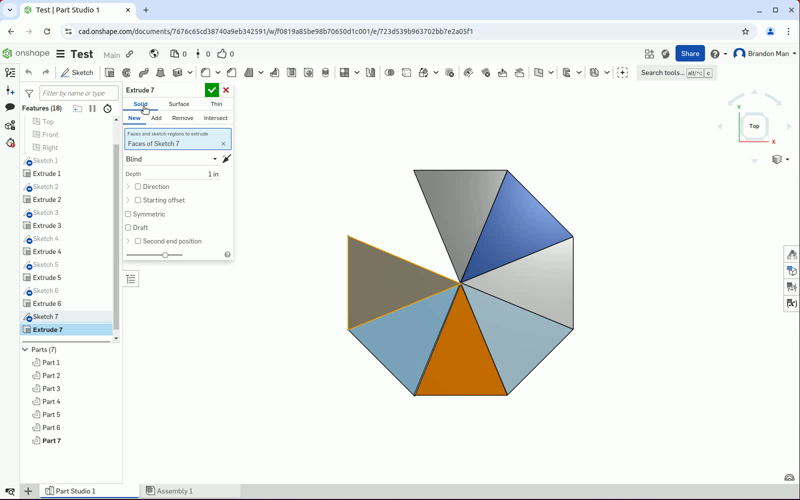
click(143, 106)
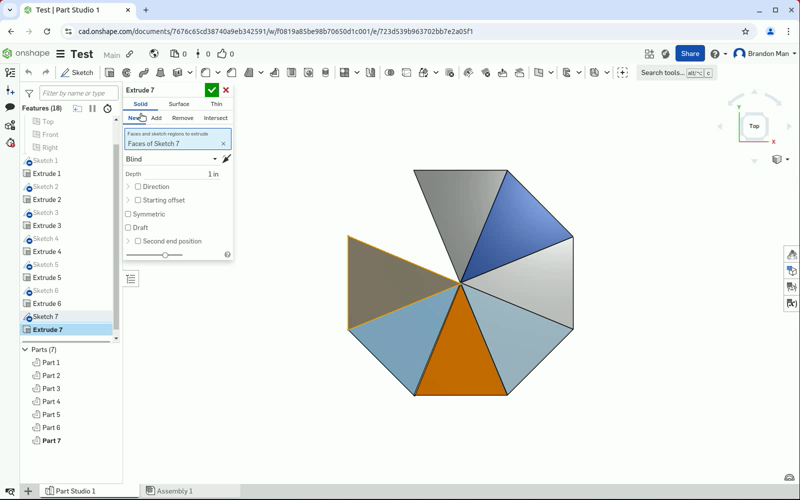
mouse_move(137, 120)
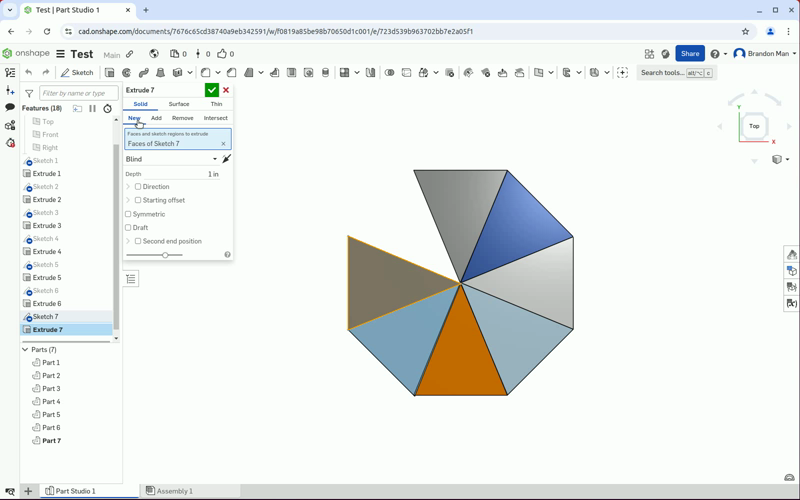
click(137, 120)
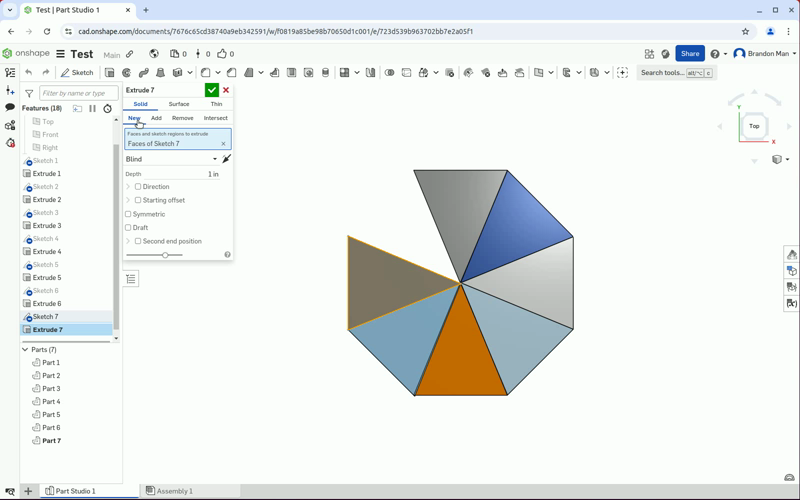
key(tab, 4)
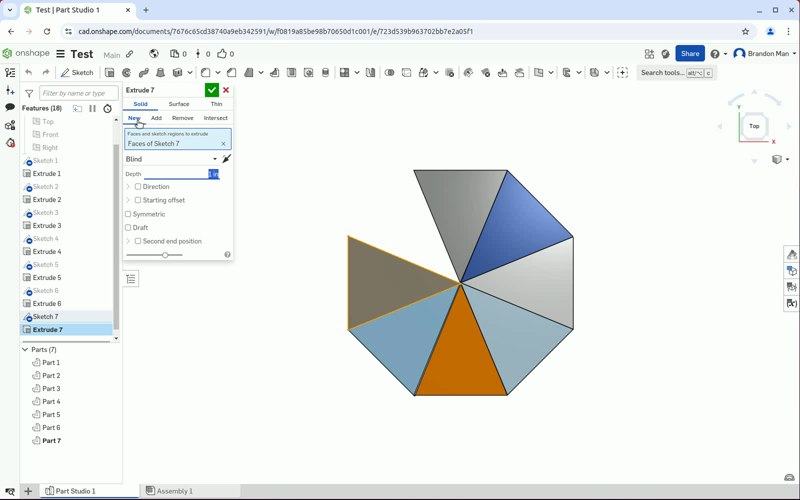
text(4.574)
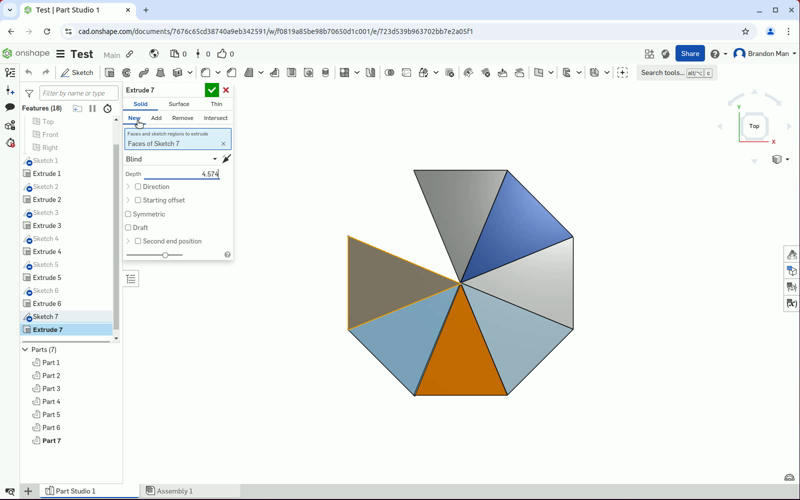
key(enter)
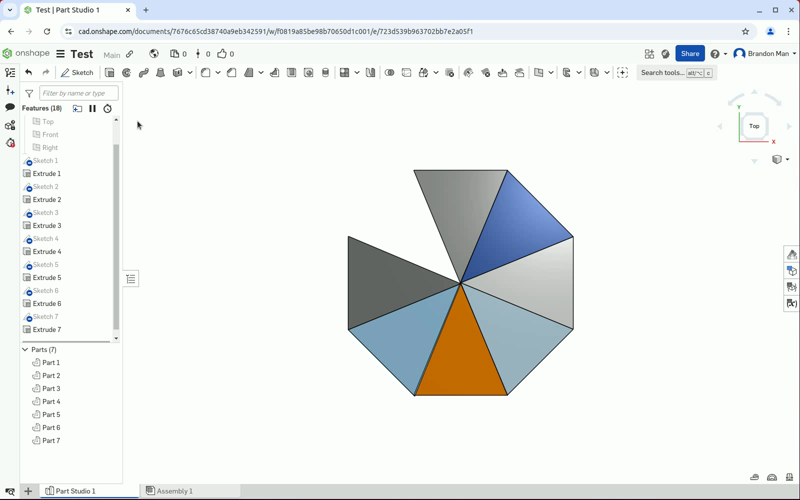
key(shift+h)
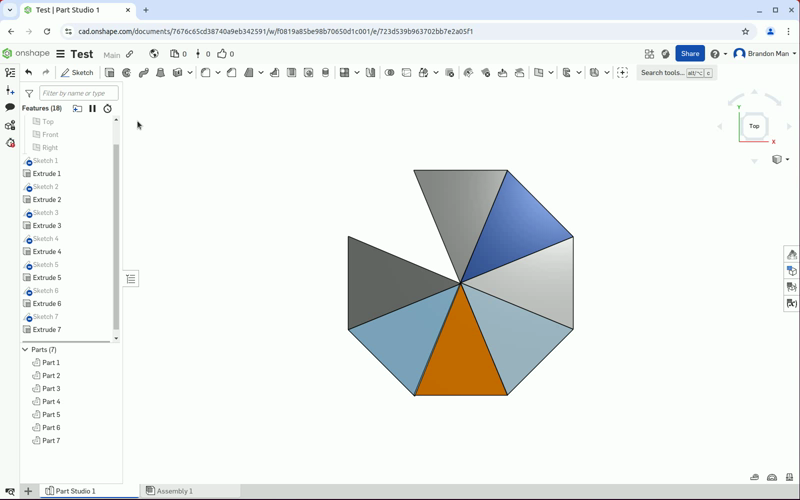
key(shift+h)
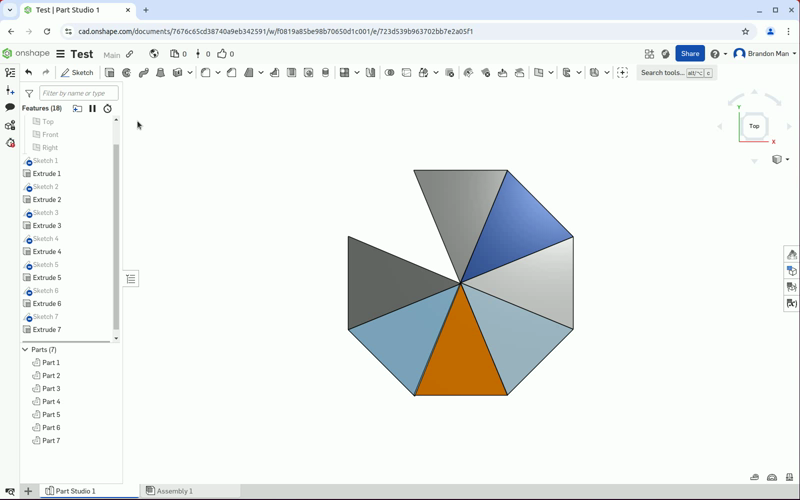
mouse_move(69, 163)
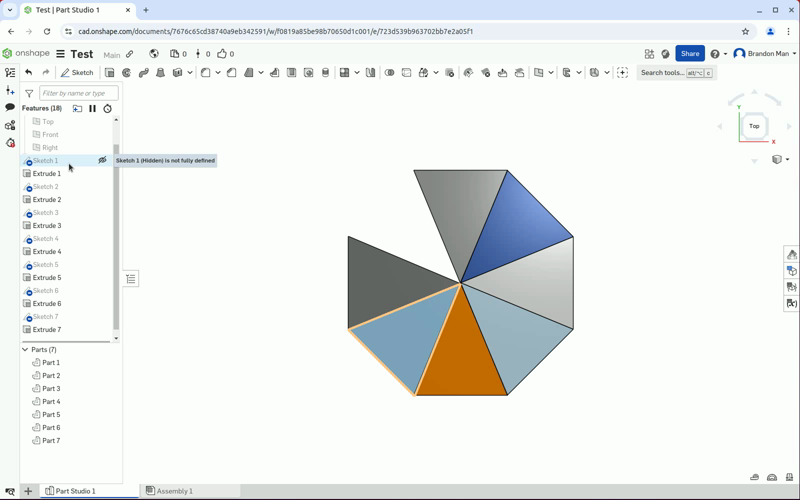
click(69, 163)
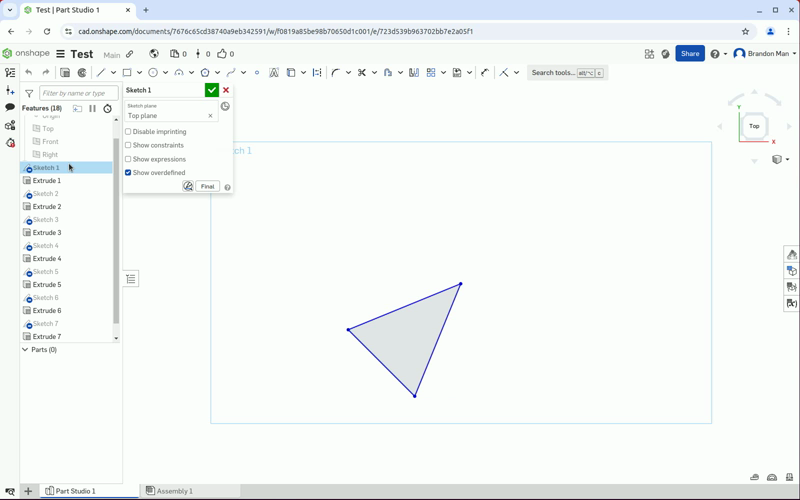
mouse_move(229, 92)
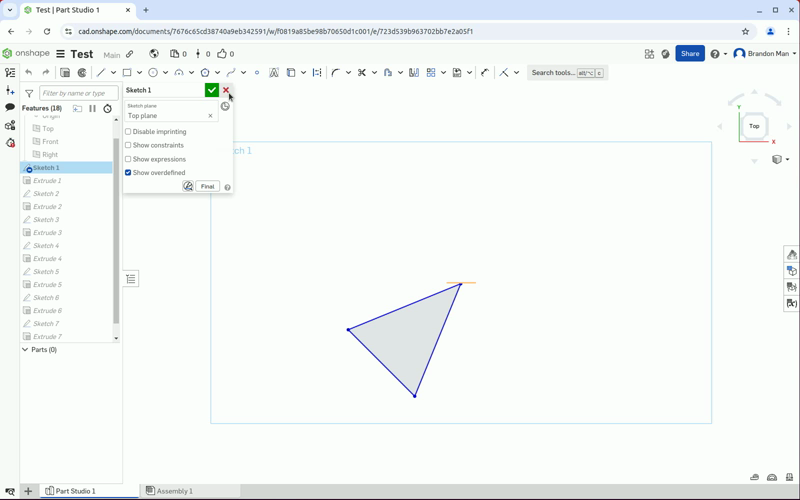
click(229, 92)
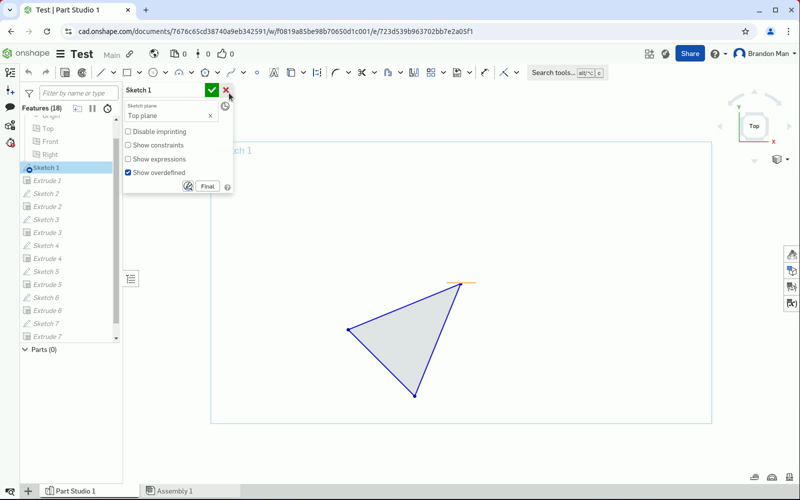
key(shift+s)
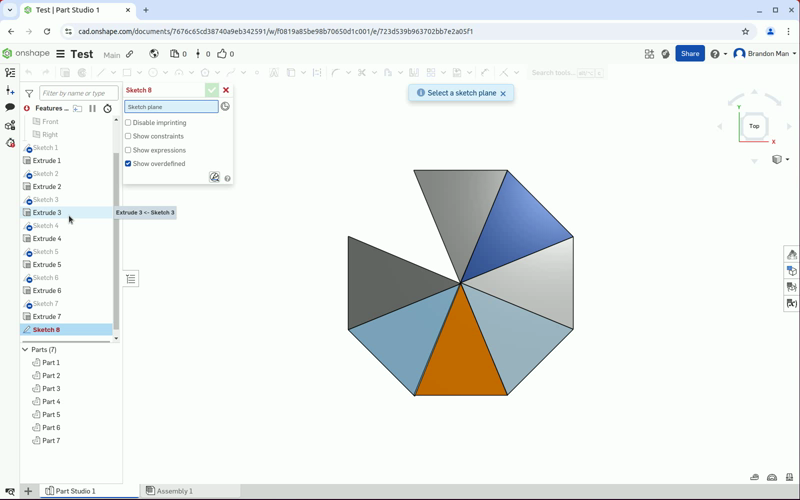
scroll(3)
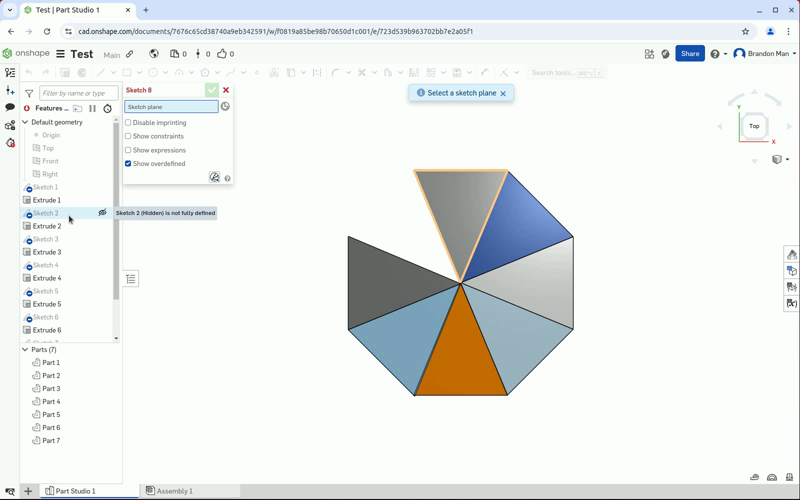
mouse_move(69, 150)
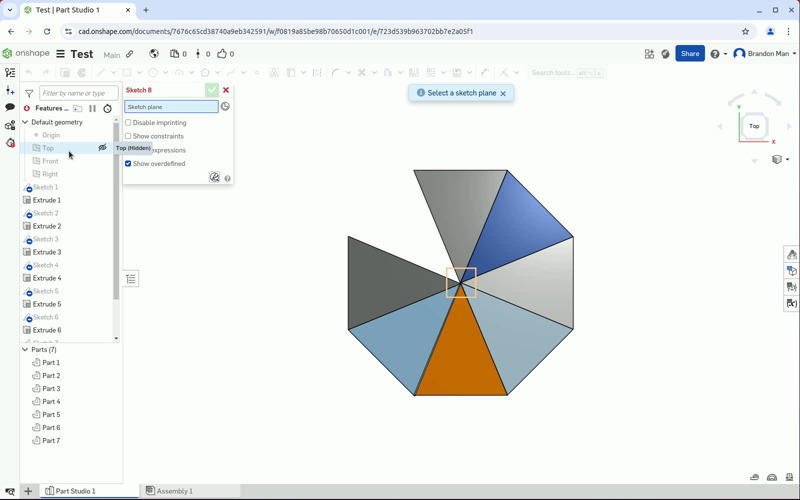
click(69, 150)
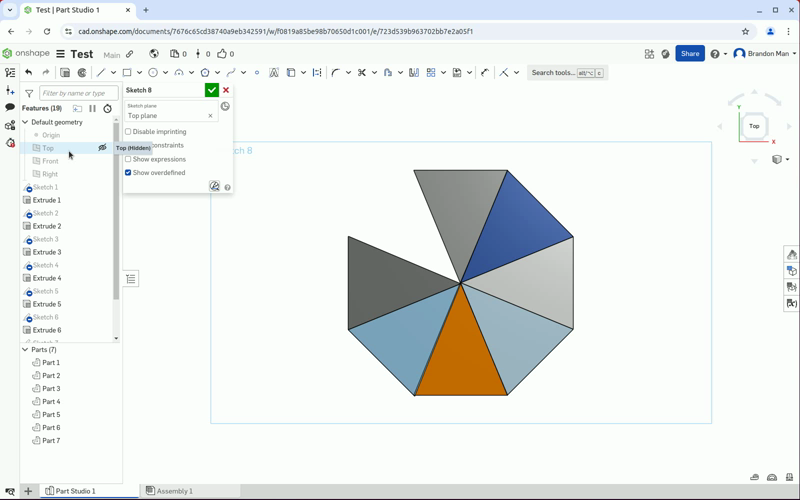
mouse_move(73, 352)
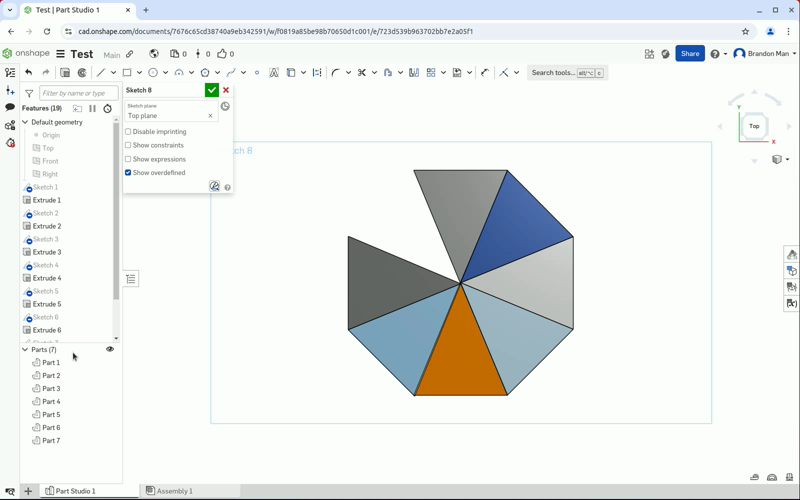
key(y)
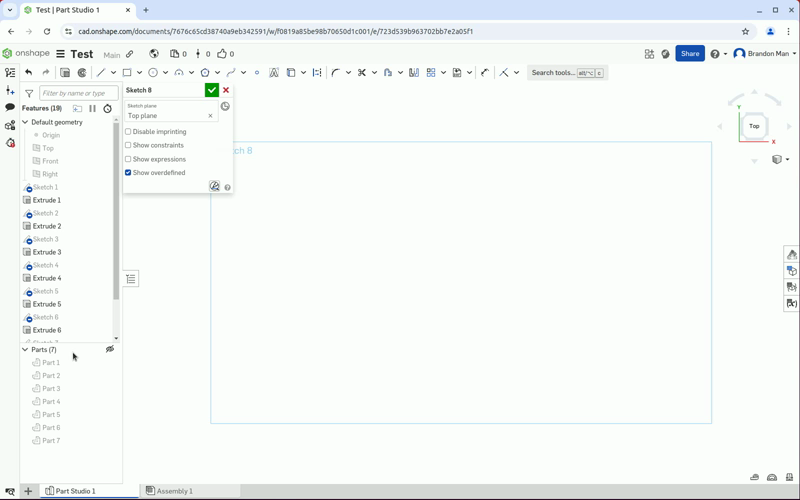
key(l)
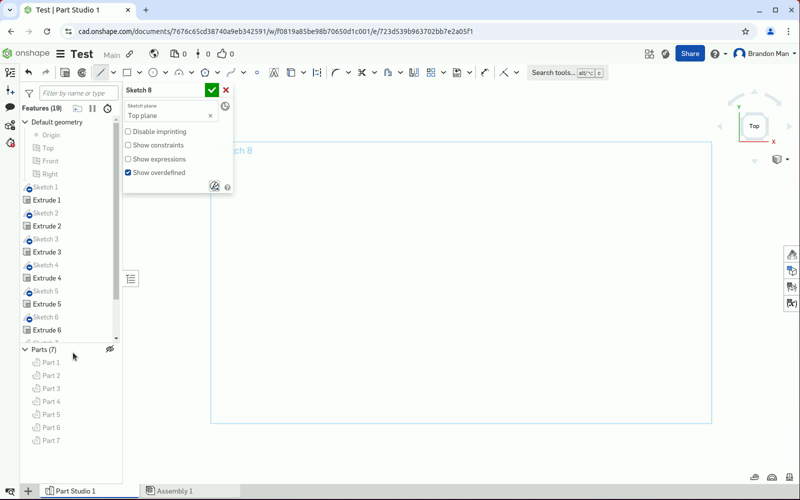
key_down(shift)
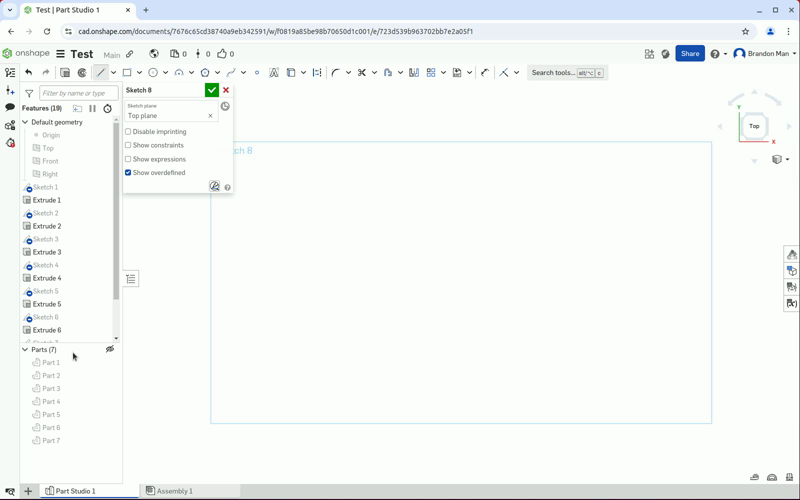
mouse_move(348, 236)
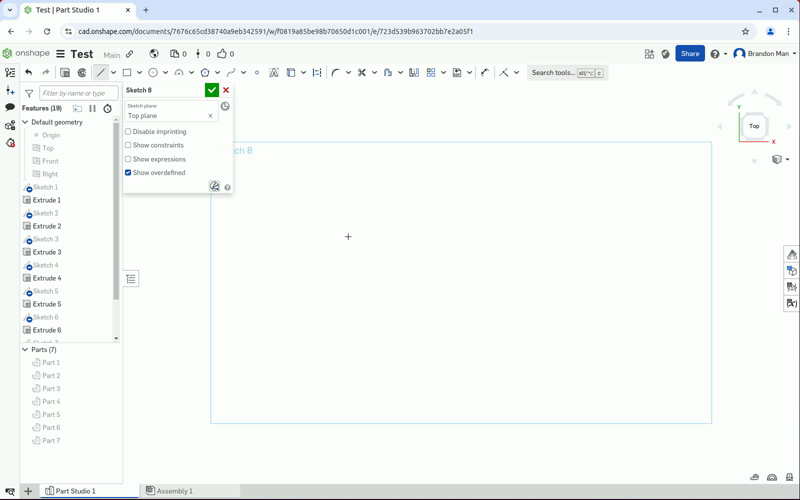
click(348, 236)
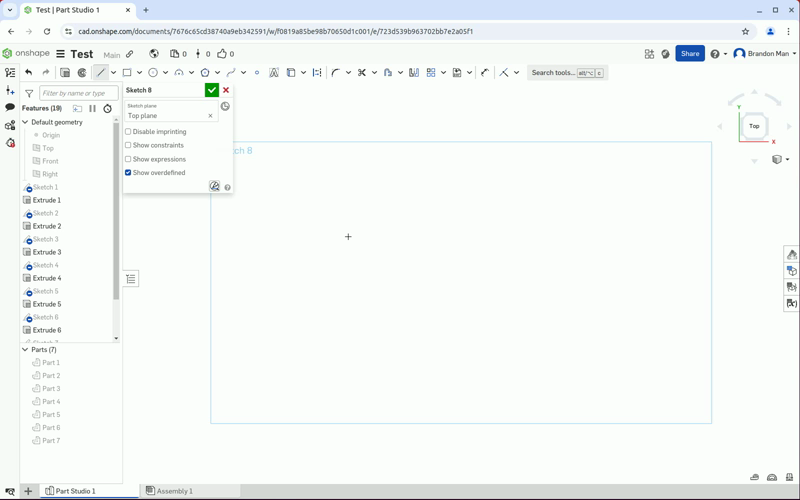
key_up(shift)
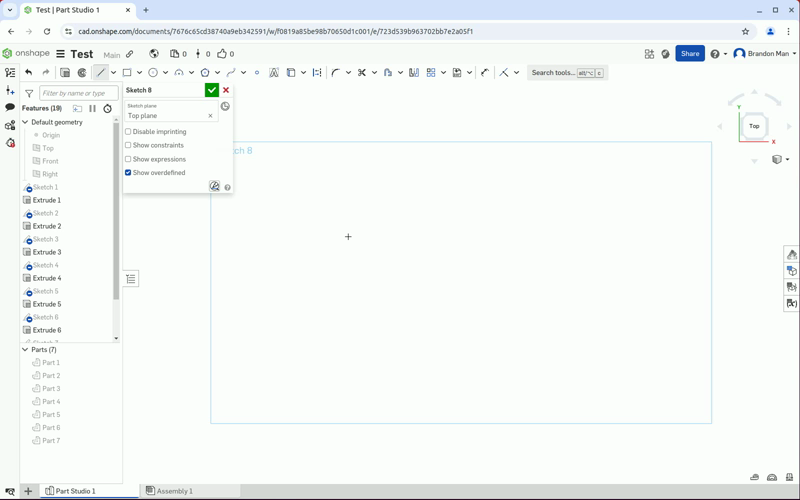
key_down(shift)
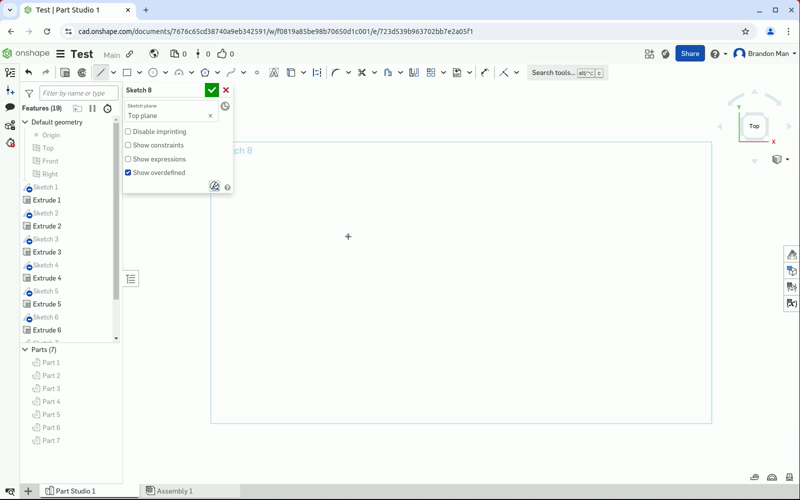
mouse_move(460, 282)
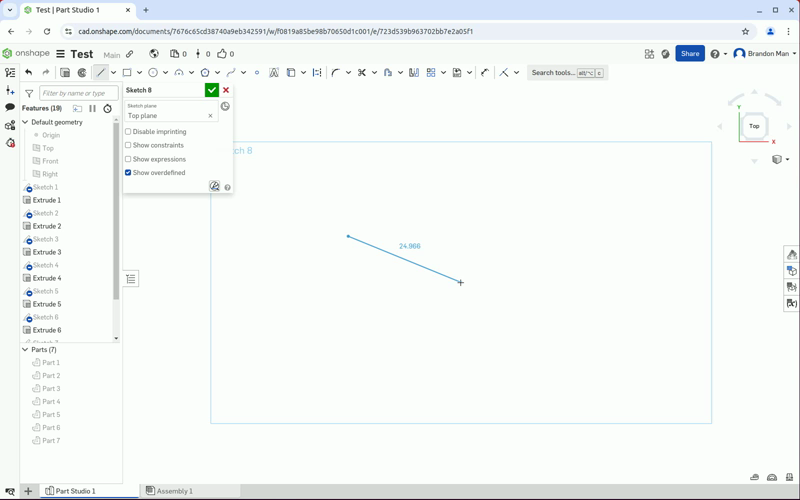
click(460, 282)
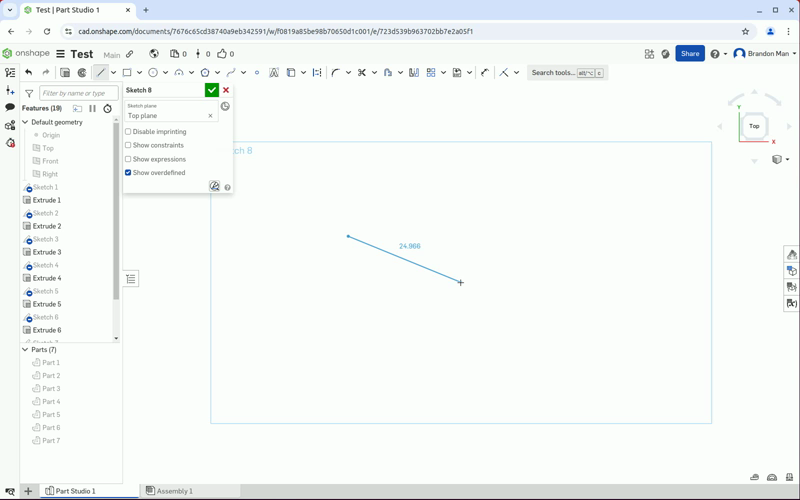
key_up(shift)
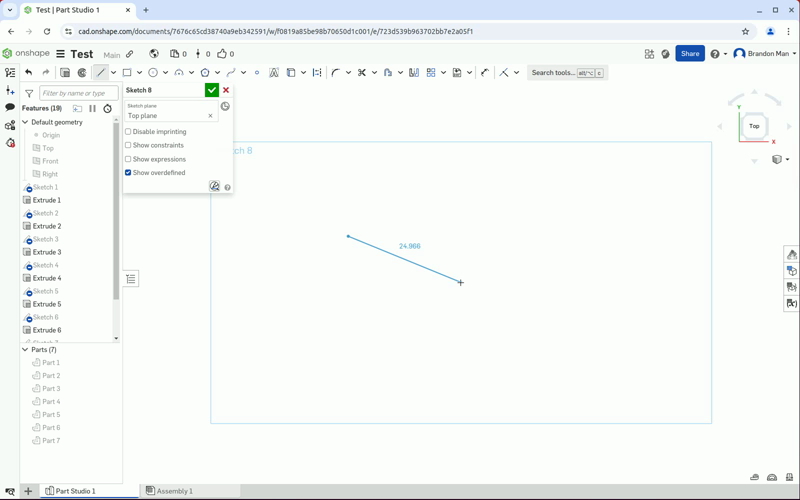
key_down(shift)
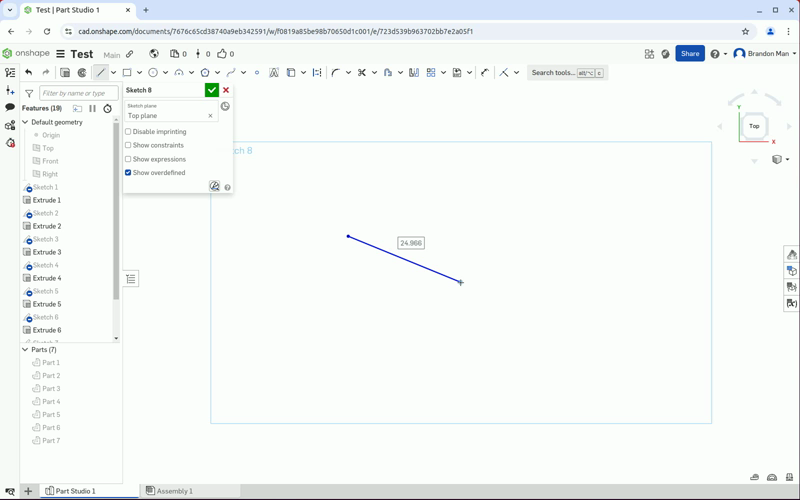
mouse_move(414, 169)
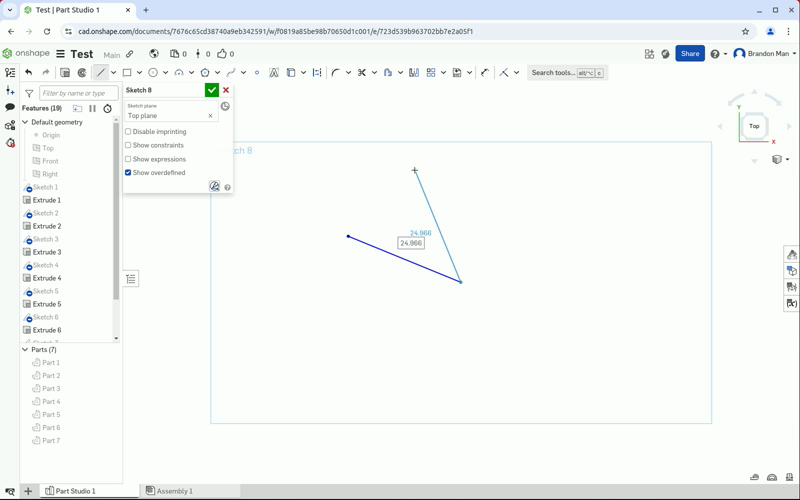
click(414, 169)
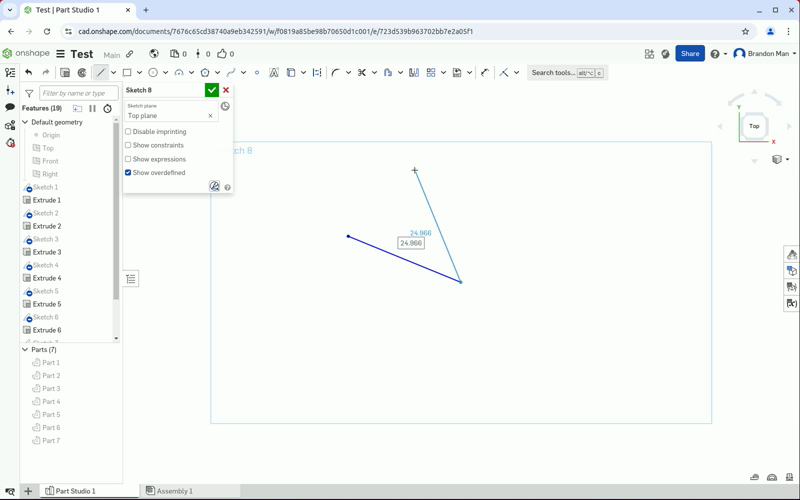
key_up(shift)
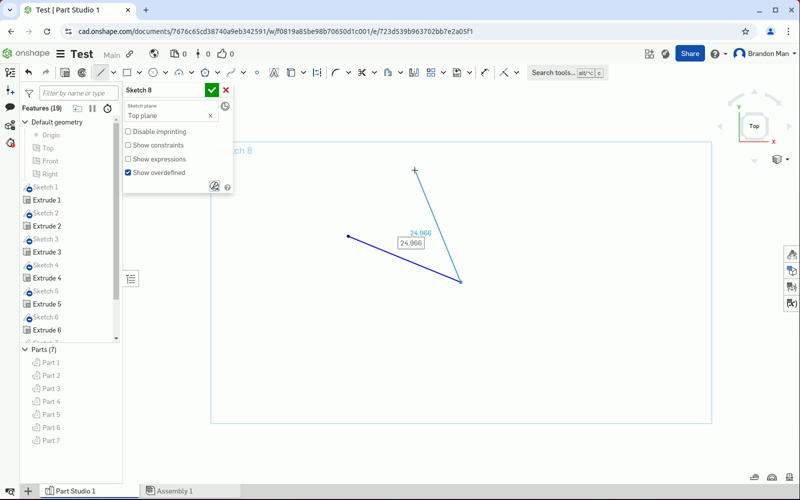
key_down(shift)
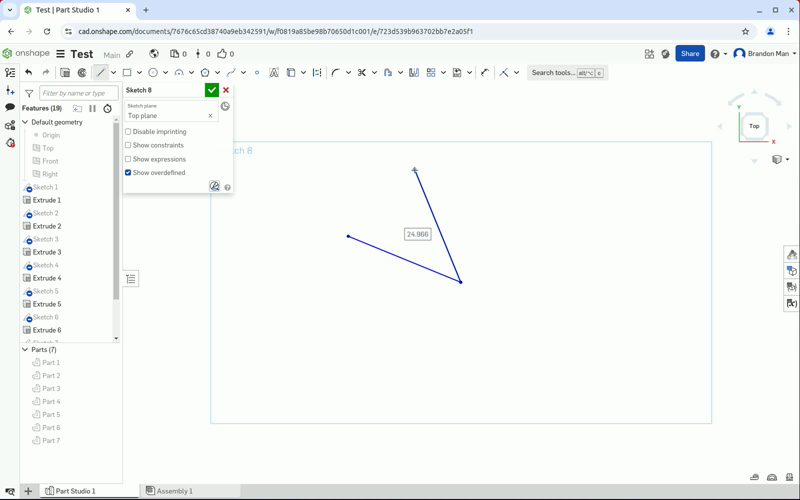
mouse_move(348, 236)
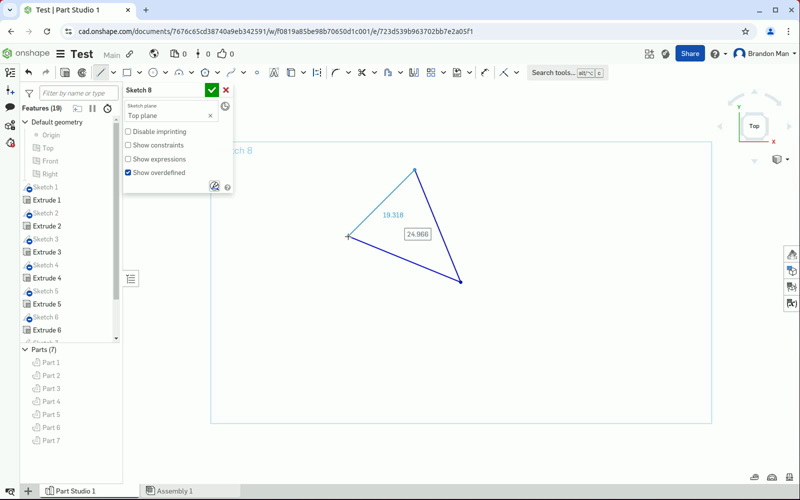
key_up(shift)
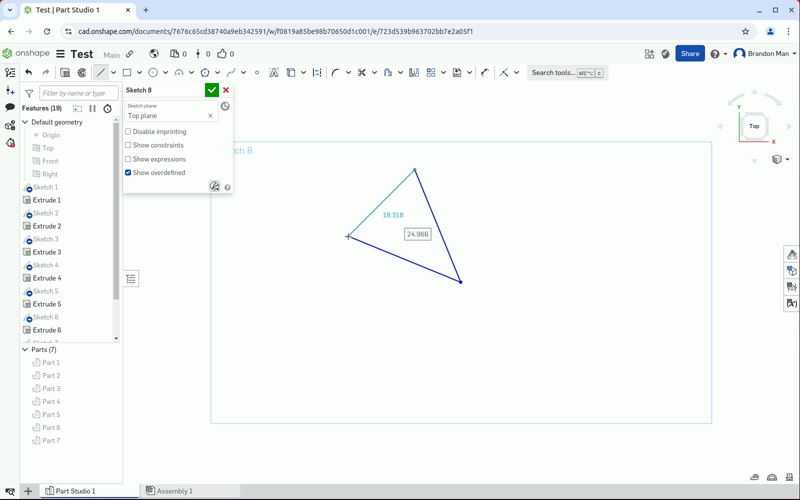
click(348, 236)
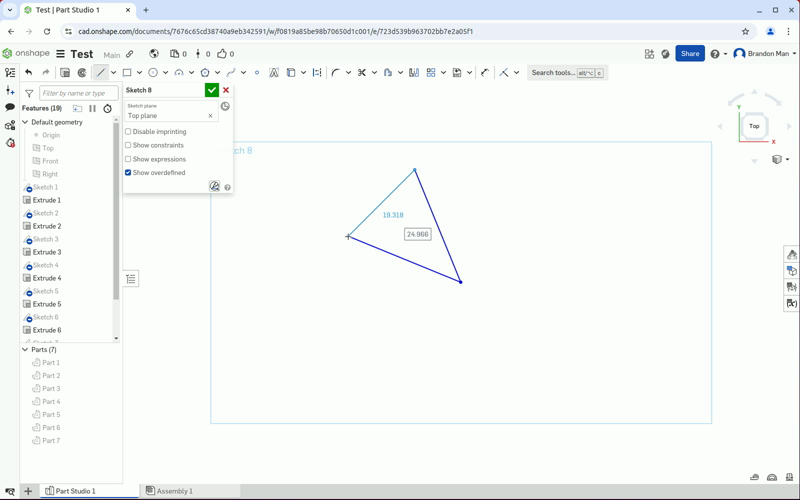
key(esc)
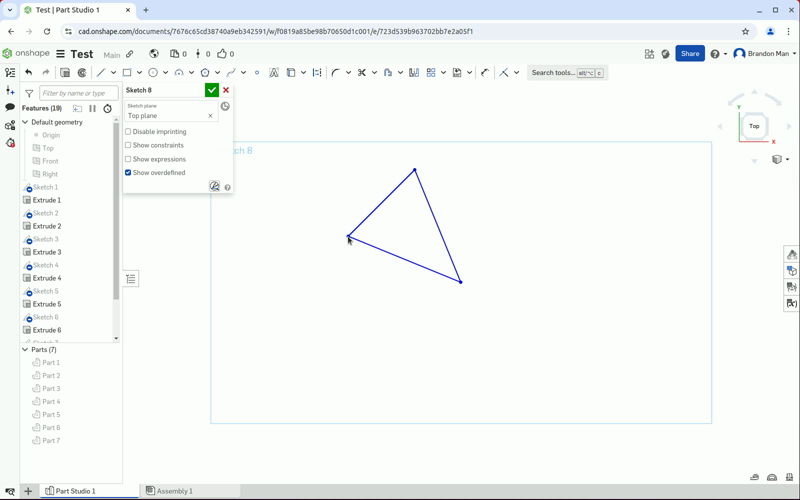
mouse_move(435, 237)
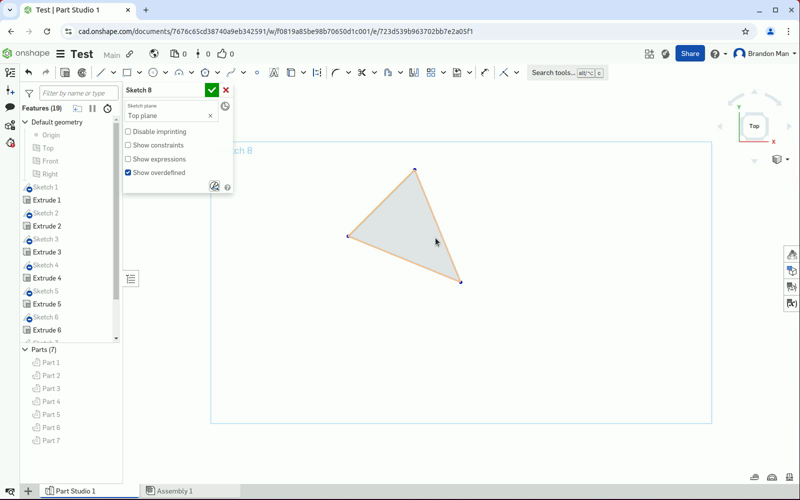
click(435, 237)
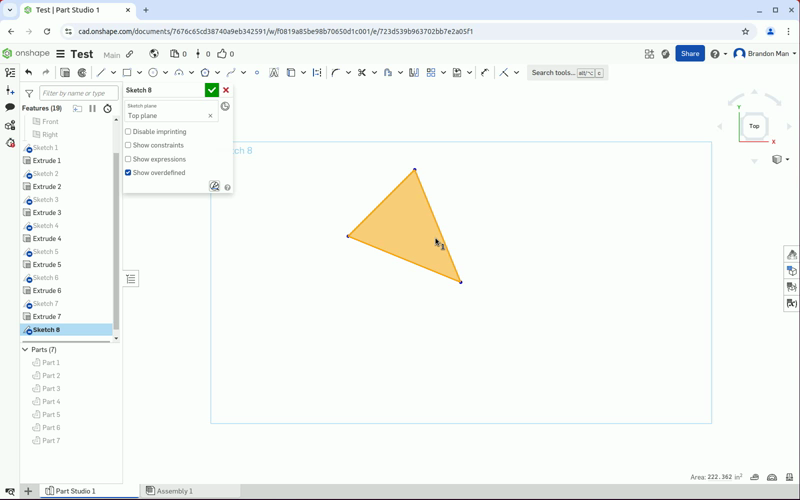
mouse_move(73, 352)
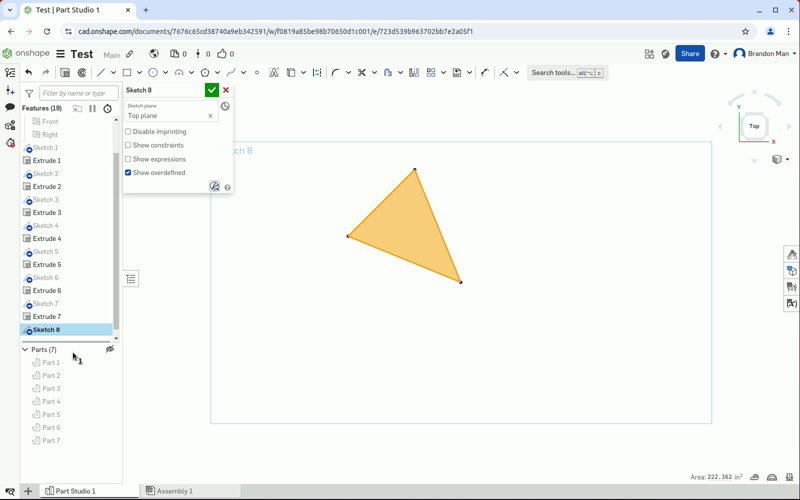
key(shift+y)
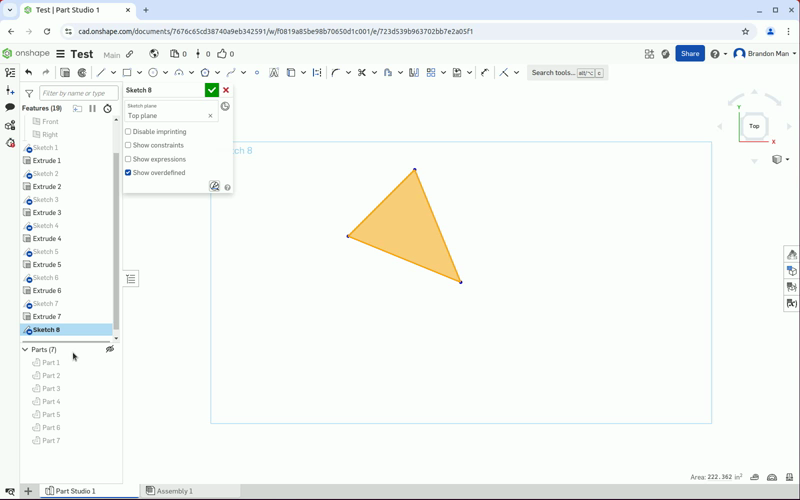
key(shift+e)
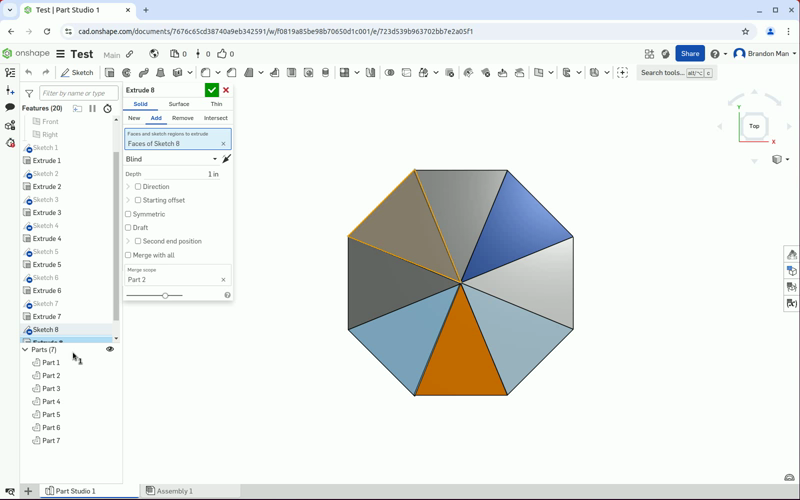
mouse_move(143, 106)
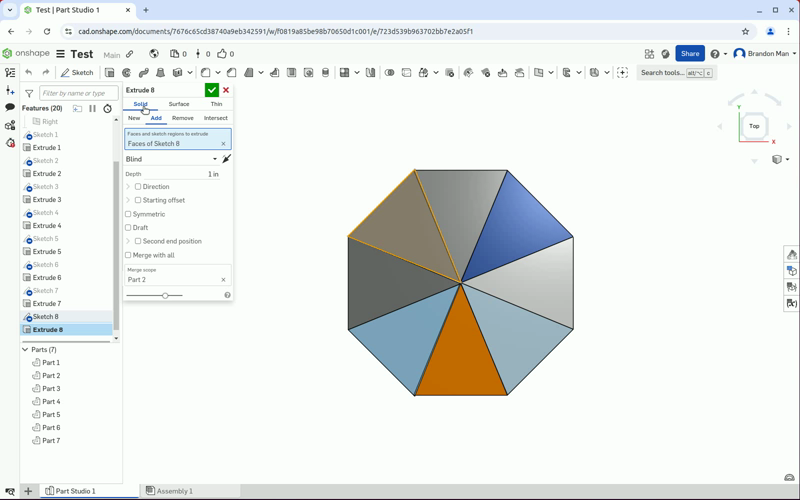
click(143, 106)
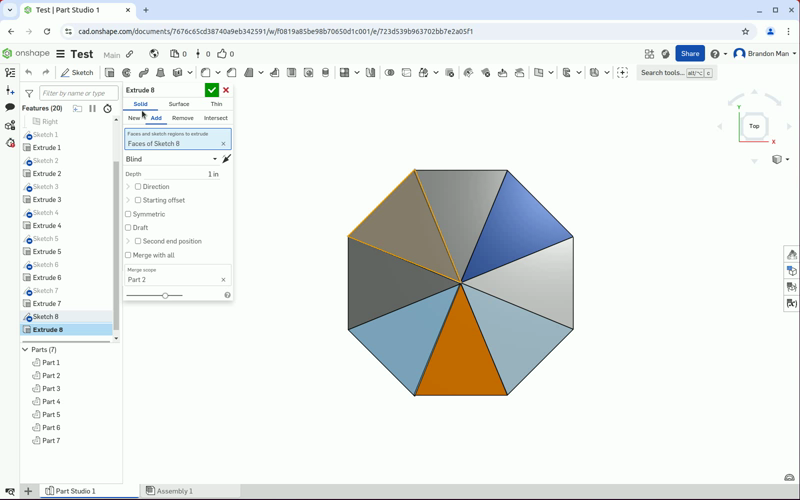
mouse_move(137, 120)
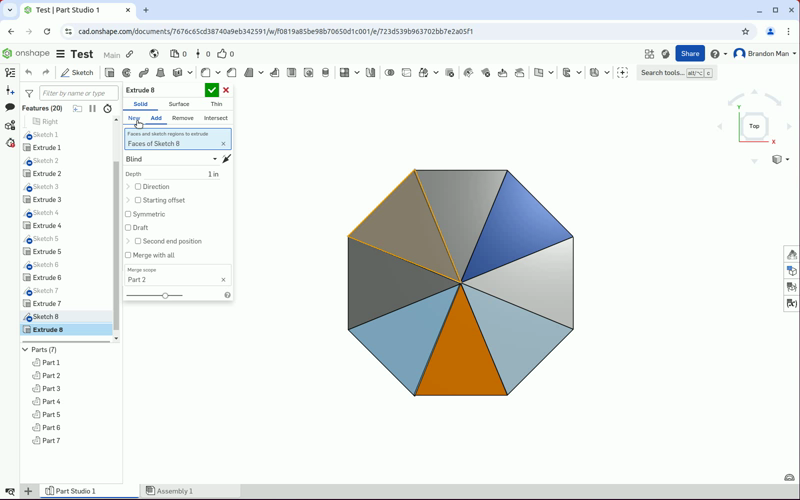
click(137, 120)
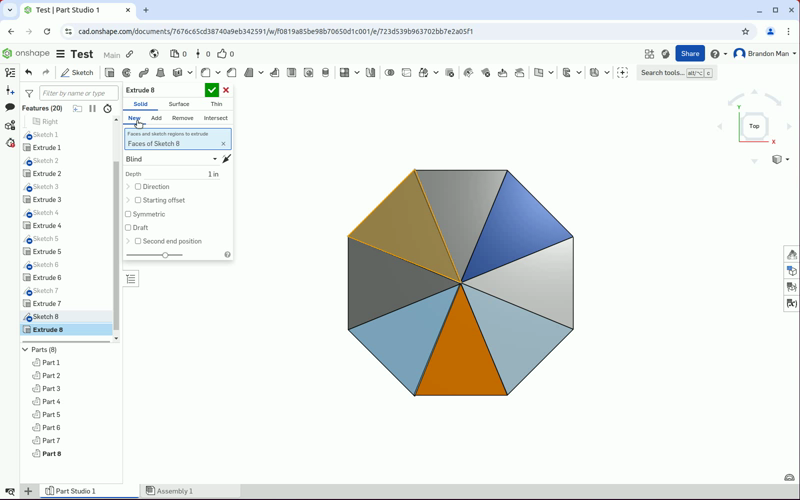
key(tab, 4)
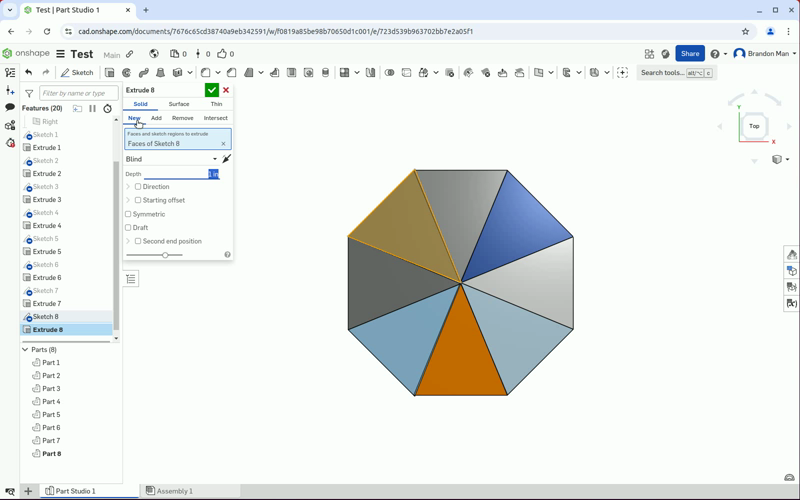
text(4.574)
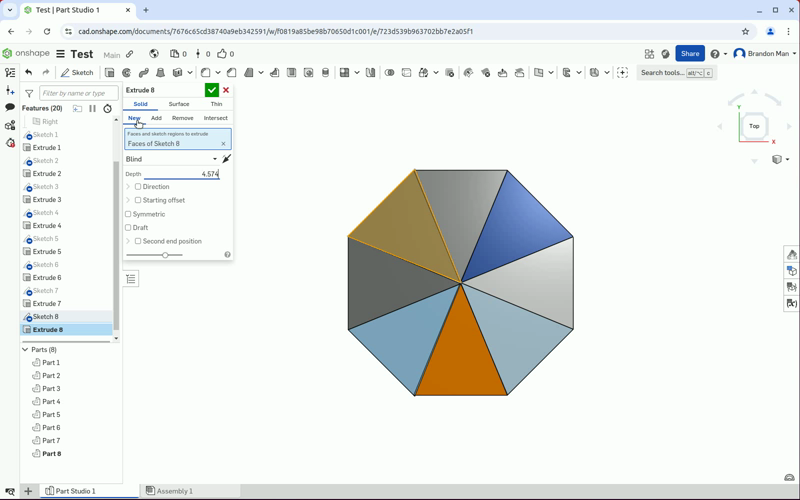
key(enter)
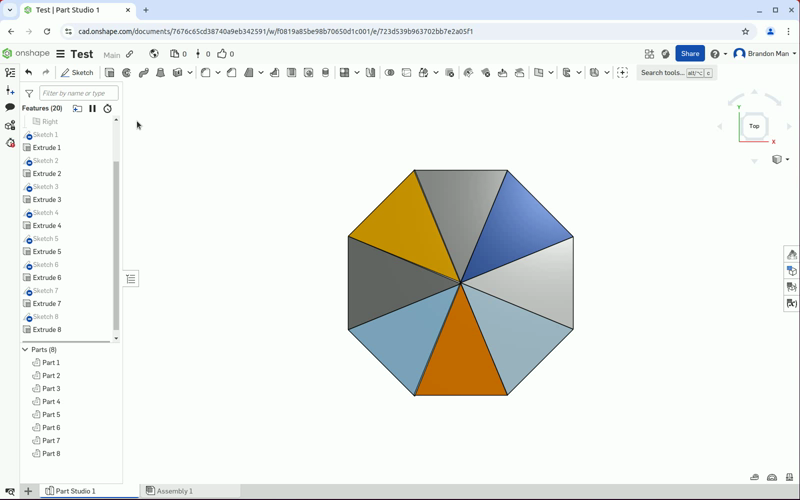
key(shift+h)
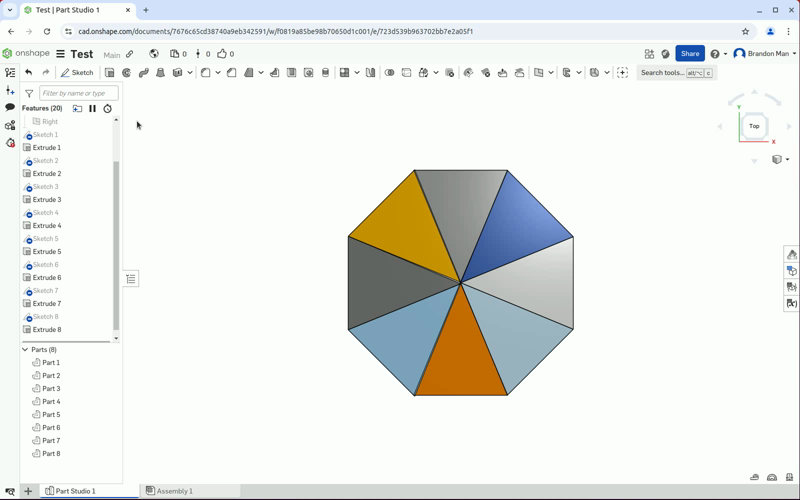
key(shift+h)
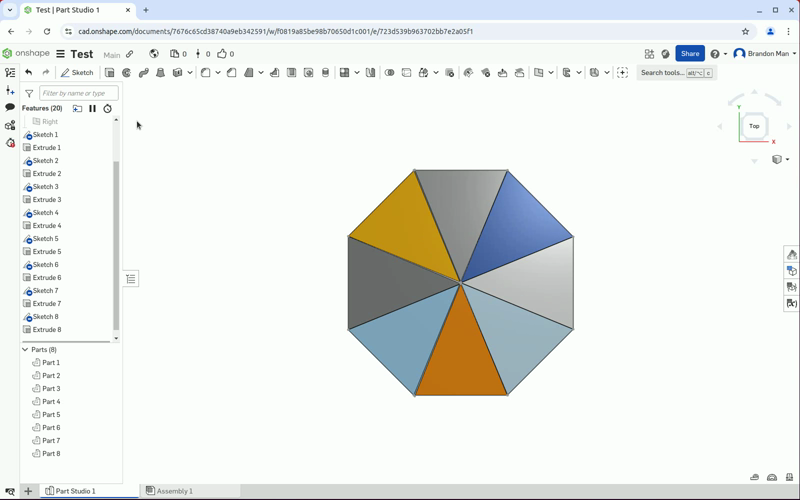
key(shift+7)
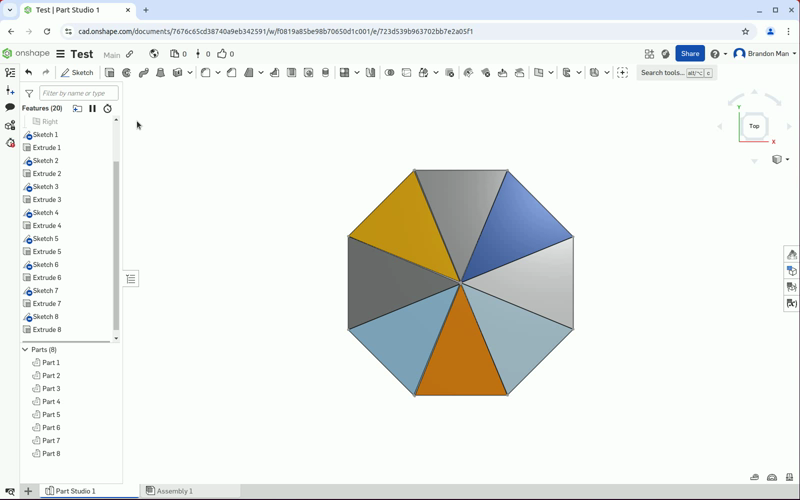
key(up, 3)
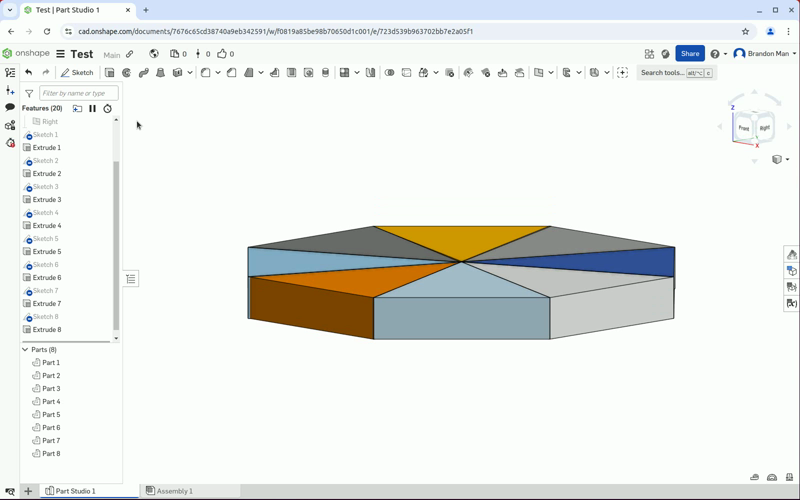
key(left, 3)
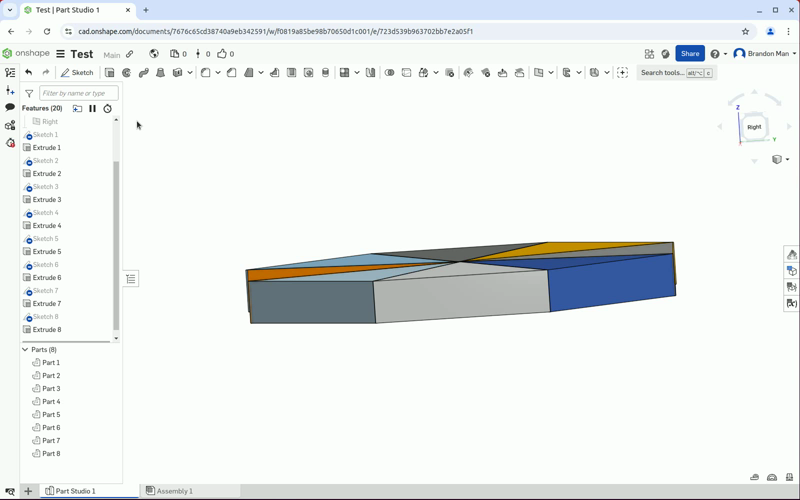
key(right, 3)
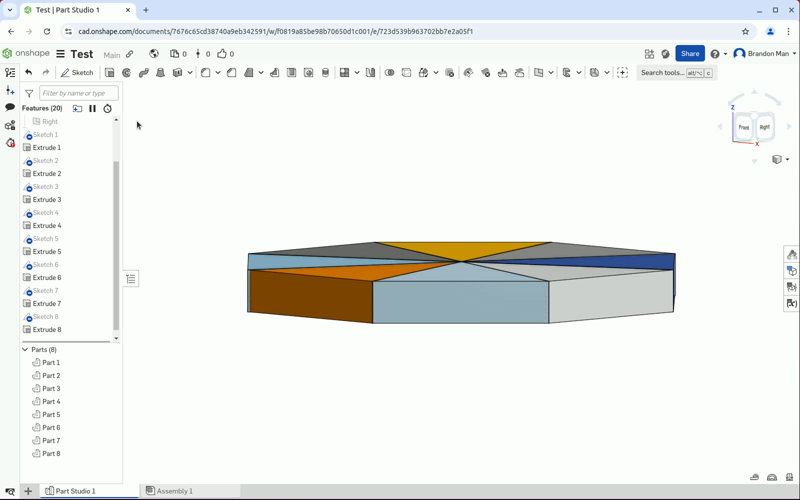
key(down, 3)
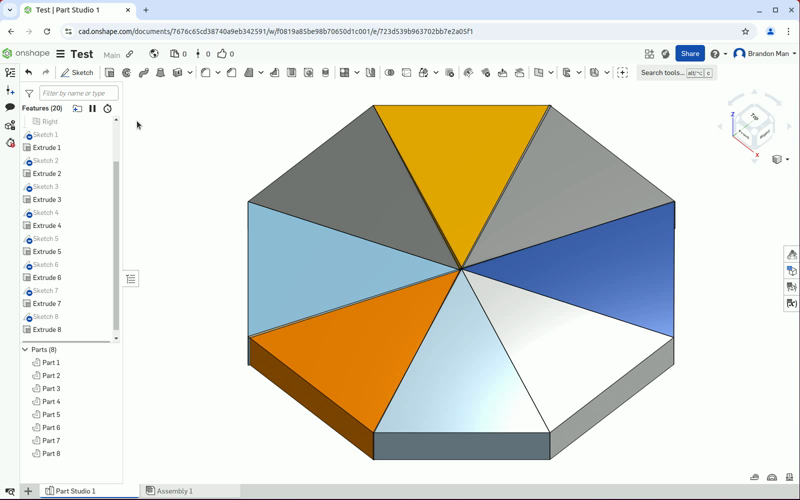
mouse_move(69, 137)
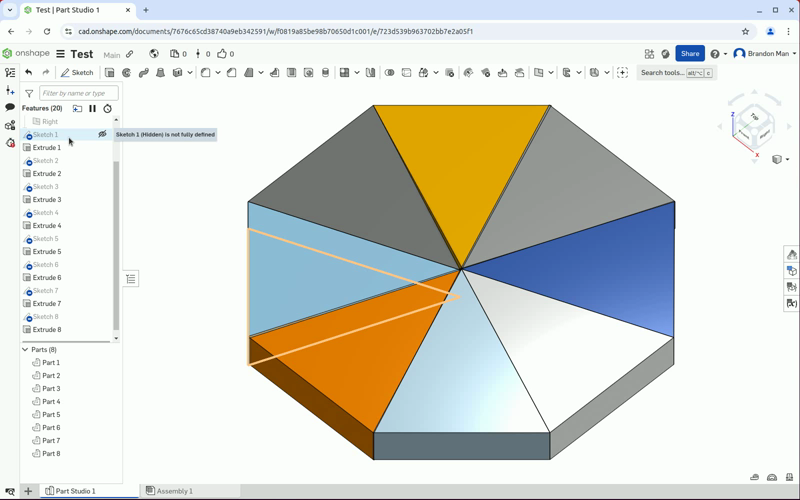
click(69, 137)